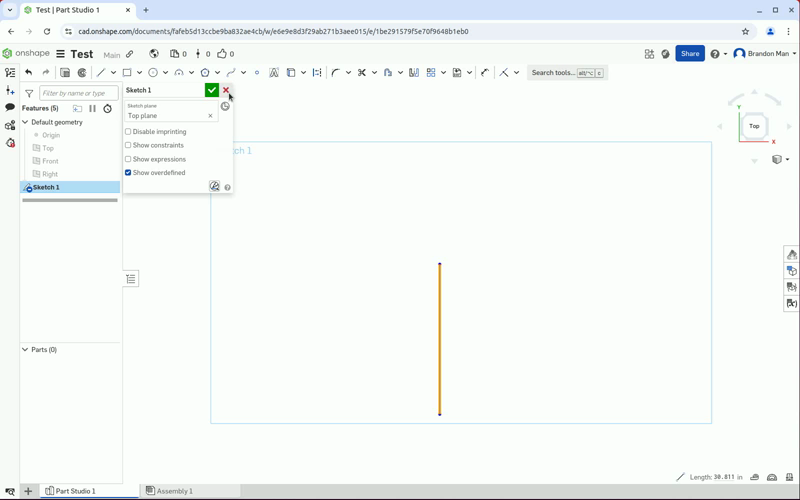
key(shift+h)
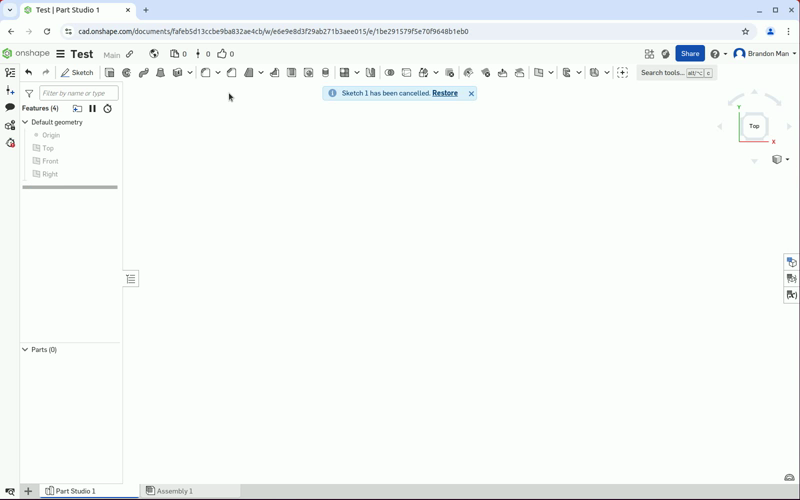
mouse_move(73, 352)
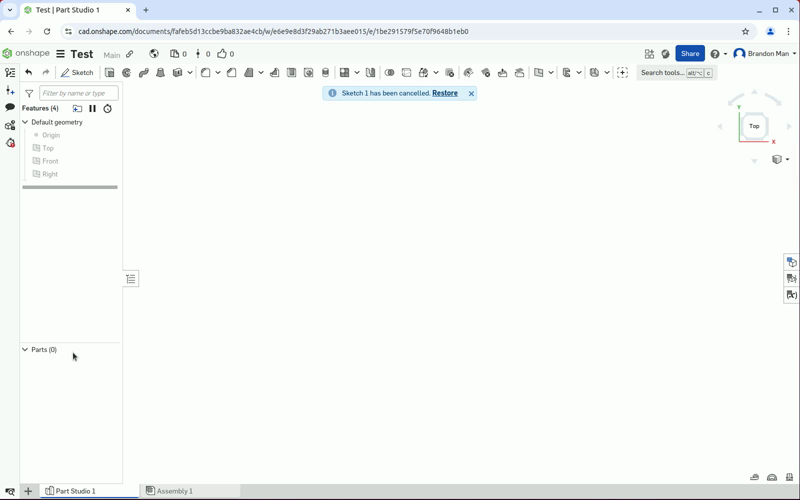
key(y)
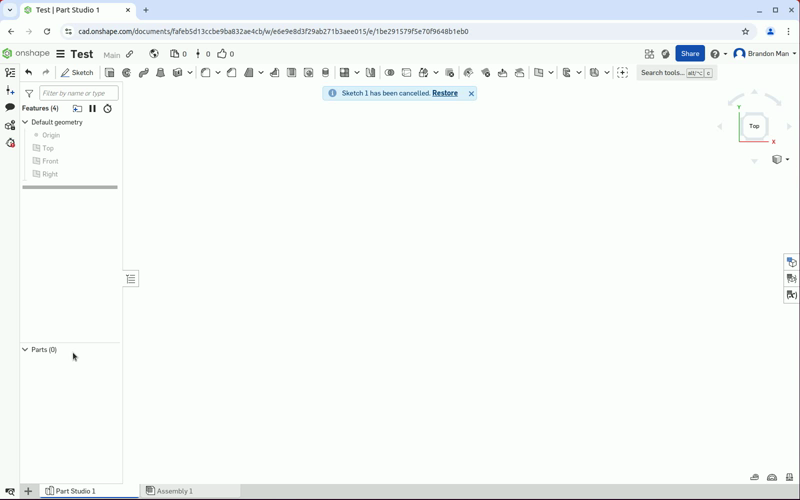
key(shift+p)
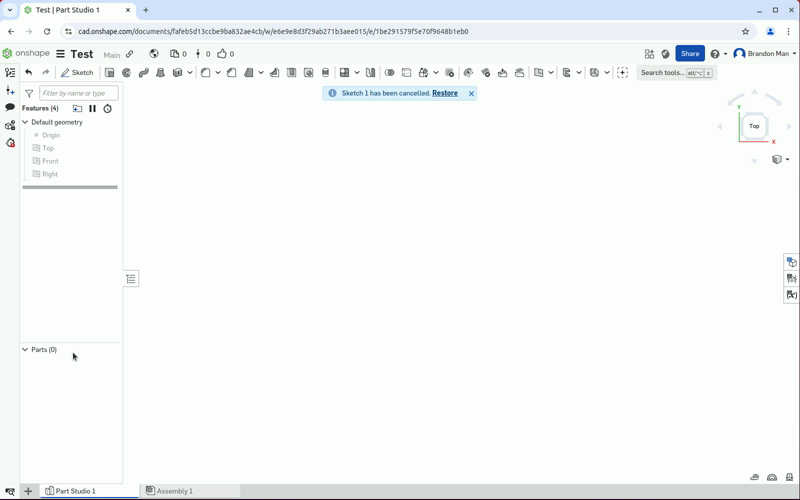
key(space)
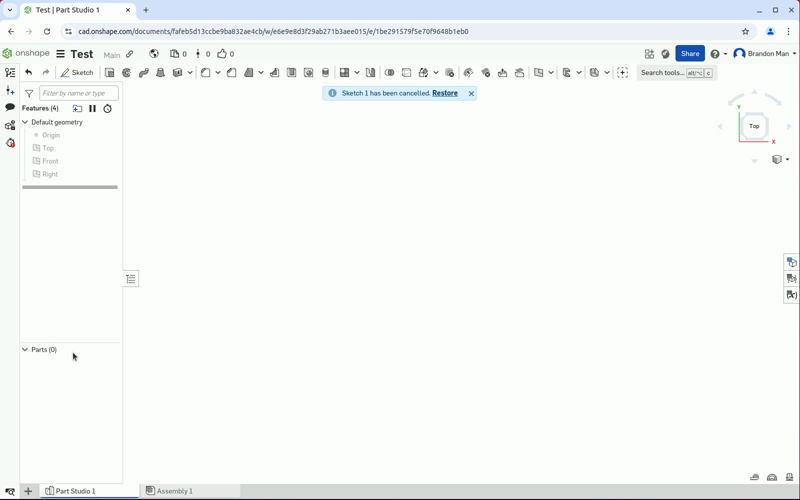
key_down(shift)
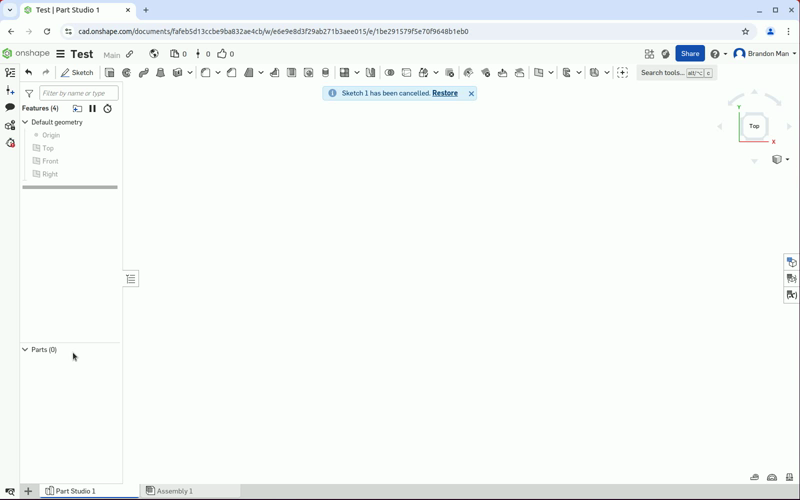
key(up)
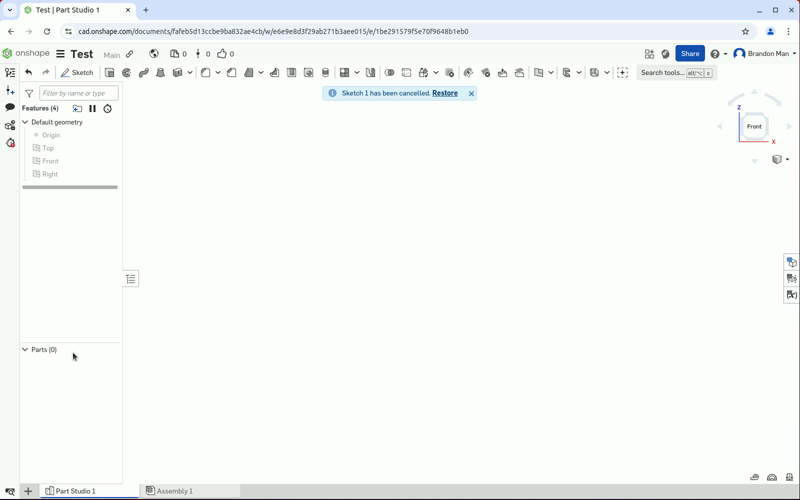
key_up(shift)
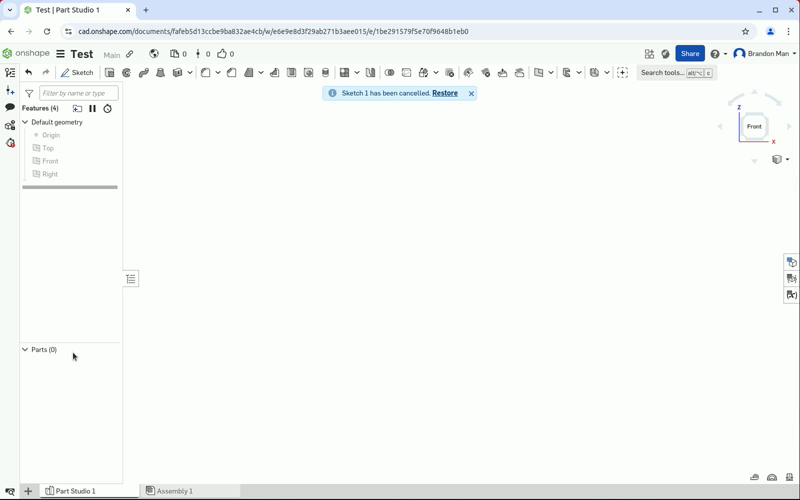
key(space)
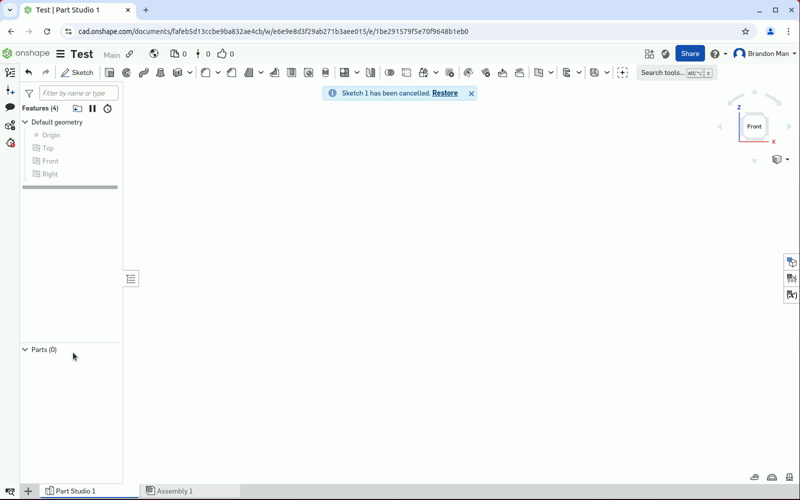
key_down(shift)
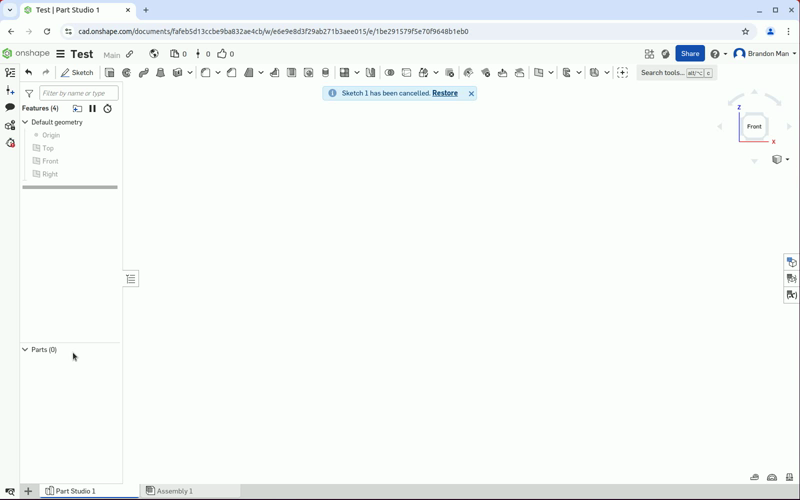
key(left)
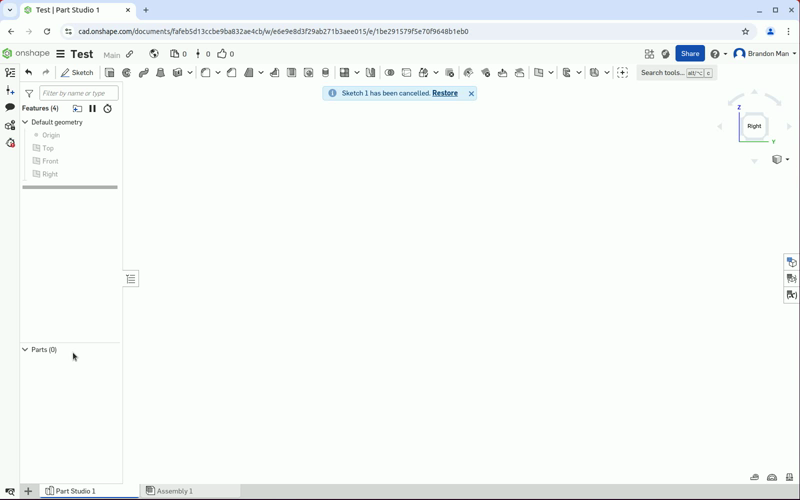
key_up(shift)
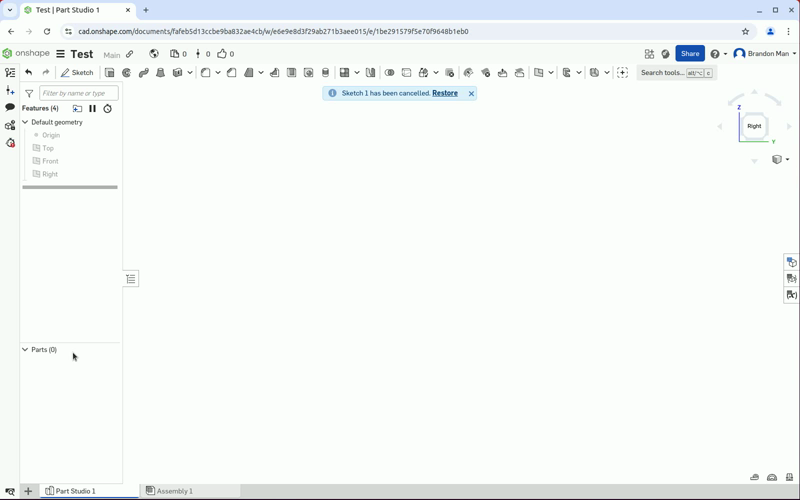
mouse_move(73, 352)
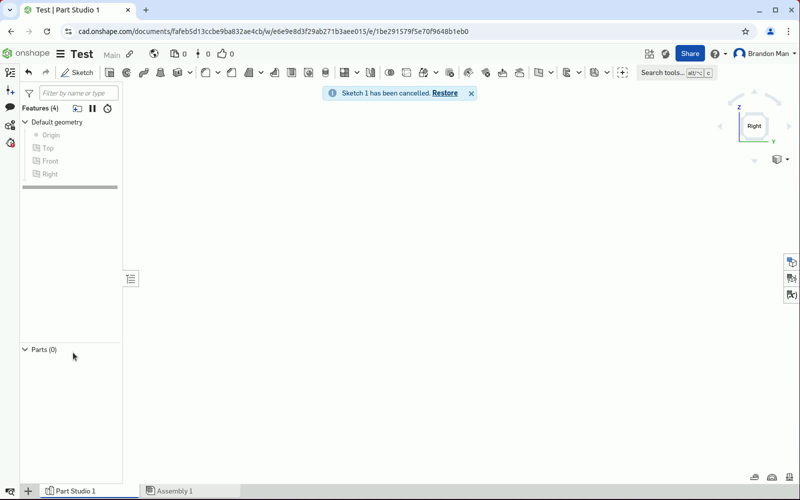
key(shift+y)
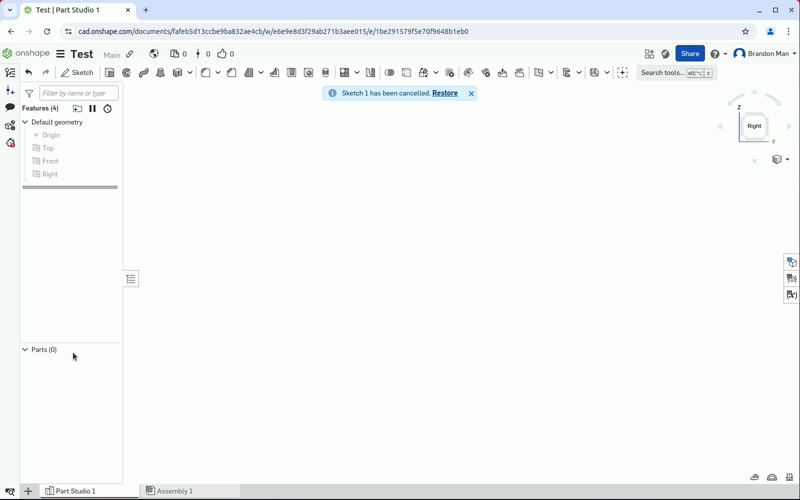
key(shift+s)
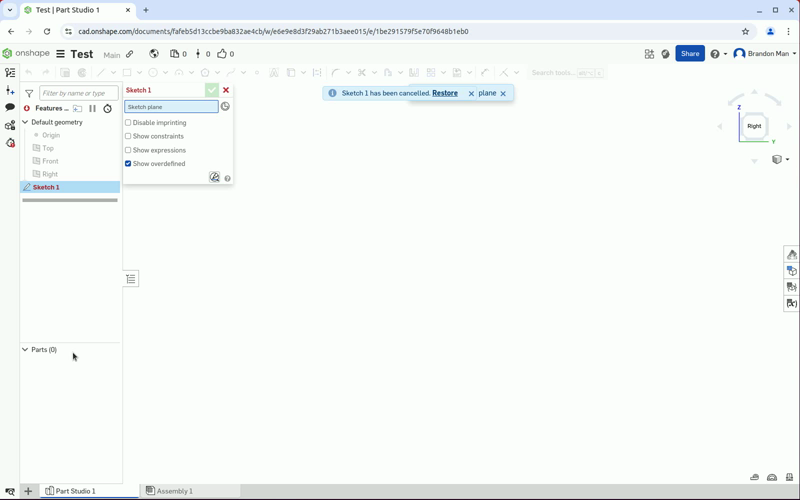
mouse_move(73, 176)
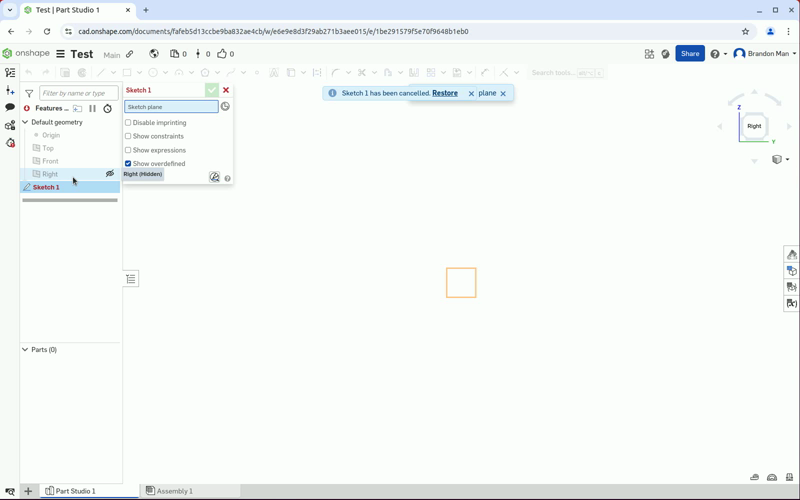
click(73, 176)
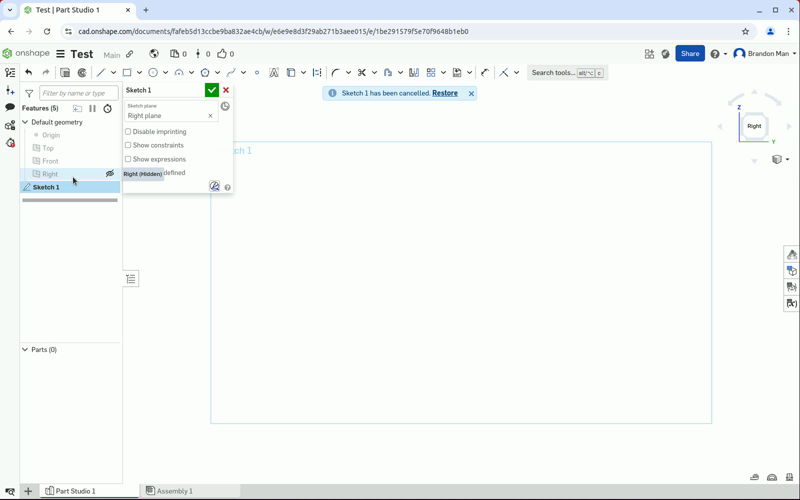
mouse_move(73, 352)
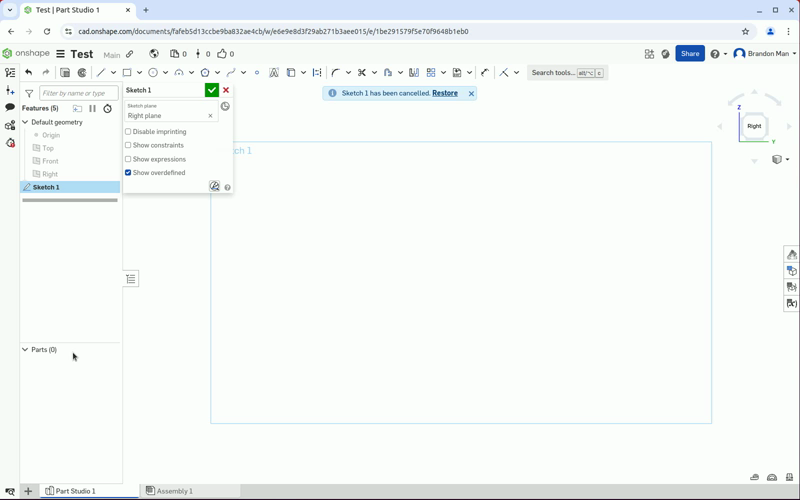
key(y)
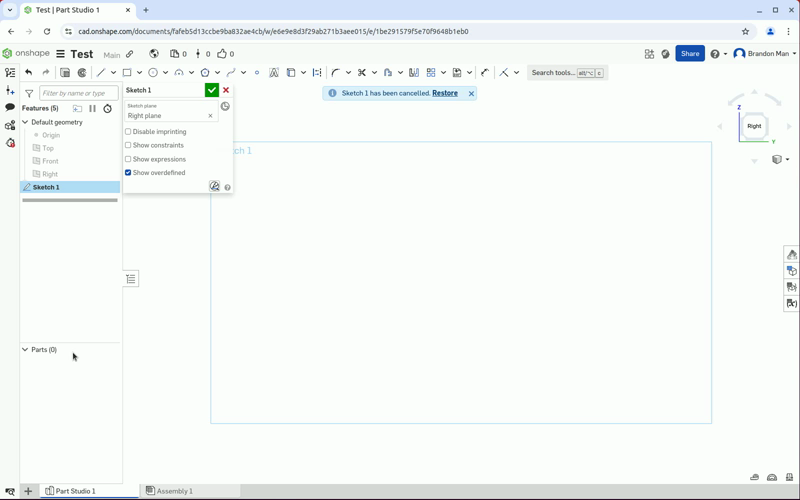
key(l)
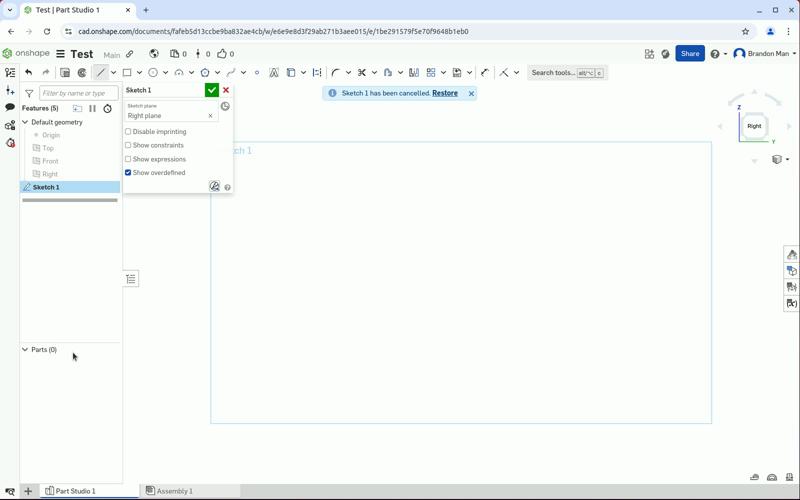
key_down(shift)
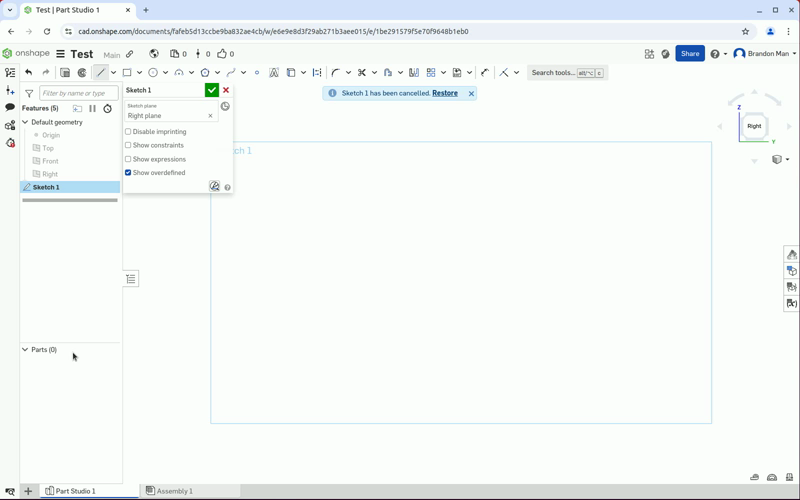
mouse_move(460, 282)
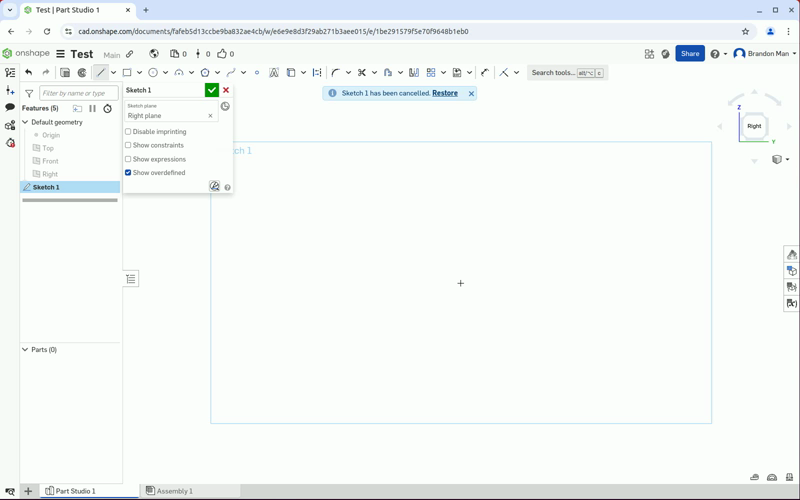
click(460, 282)
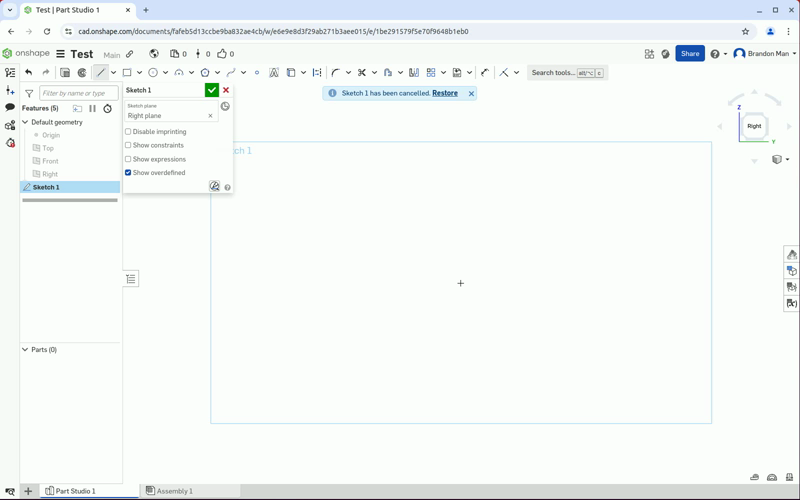
key_up(shift)
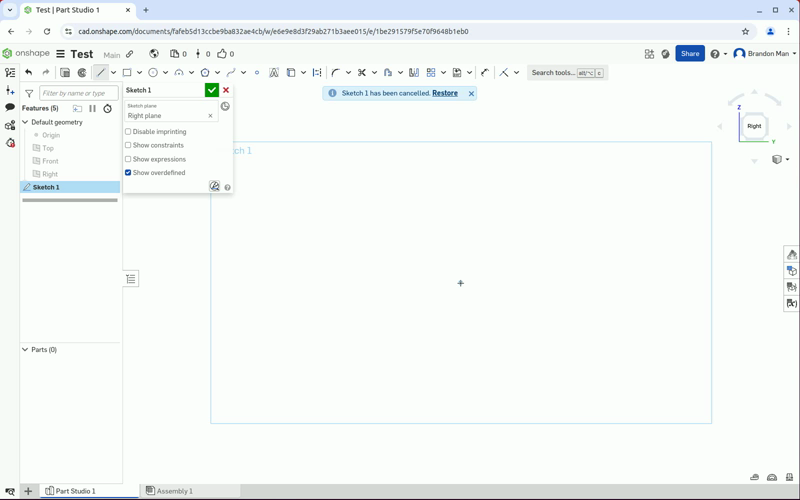
key_down(shift)
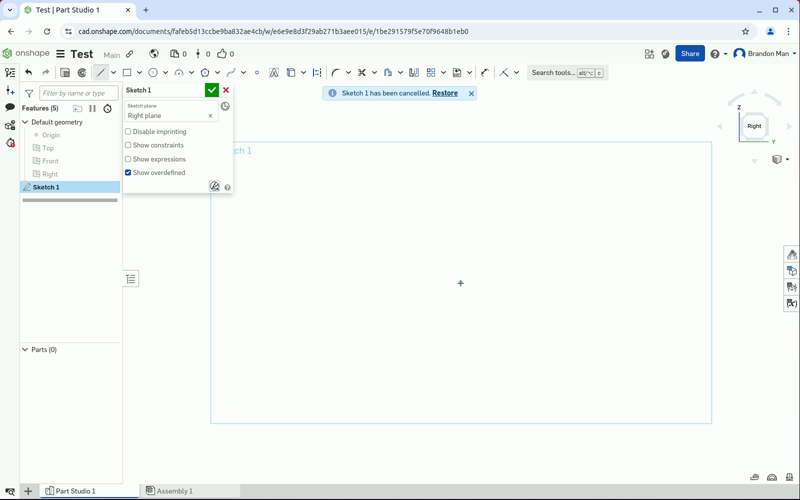
mouse_move(536, 282)
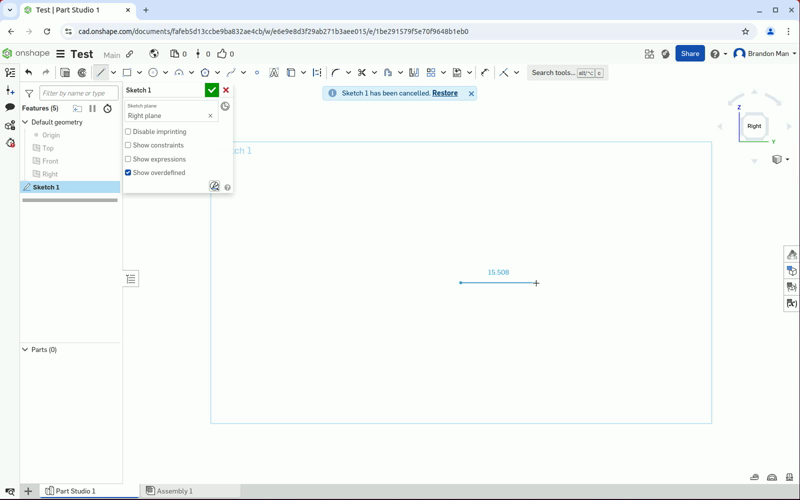
click(536, 282)
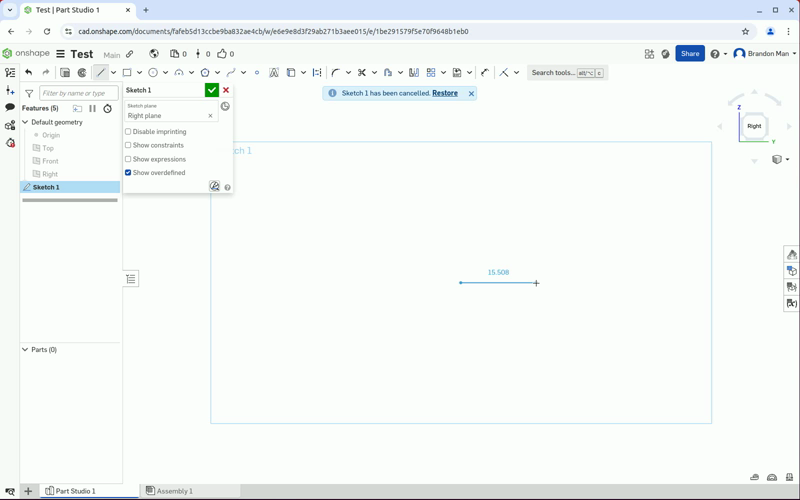
key_up(shift)
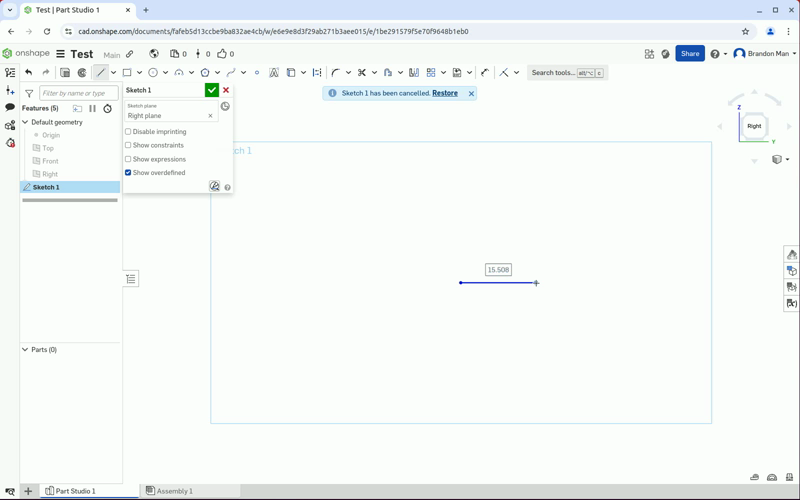
key_down(shift)
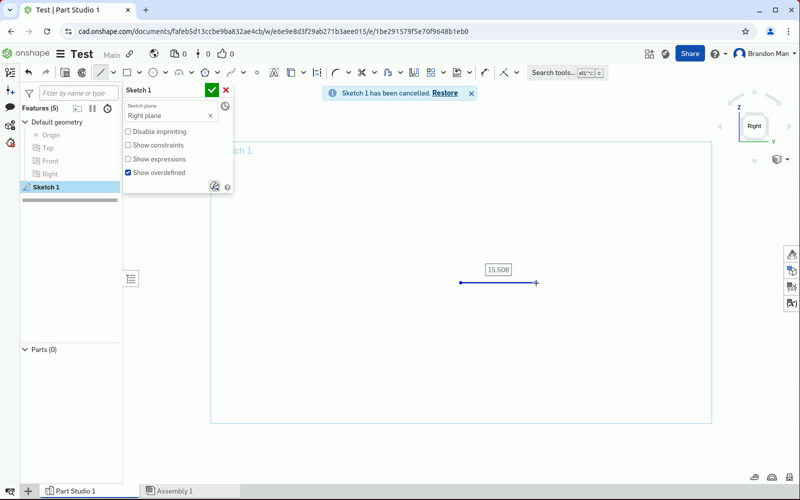
mouse_move(566, 282)
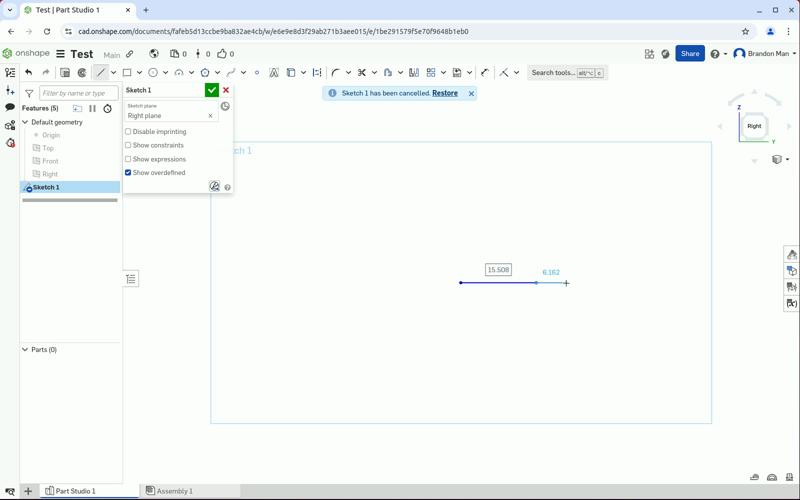
mouse_move(536, 229)
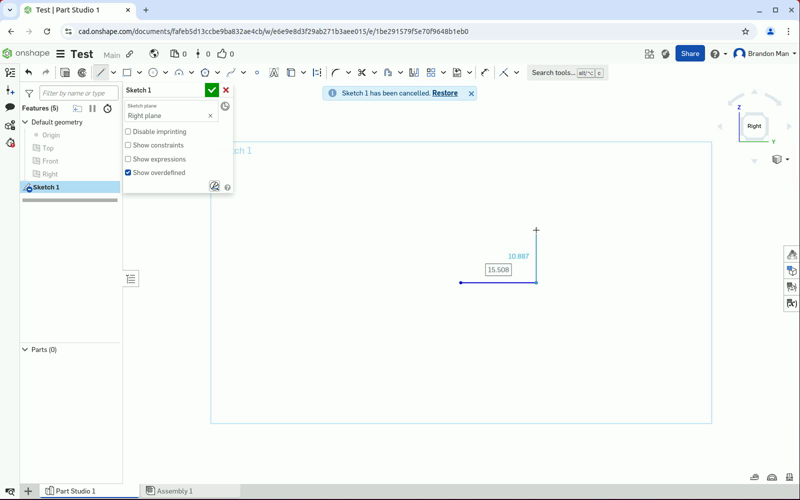
click(536, 229)
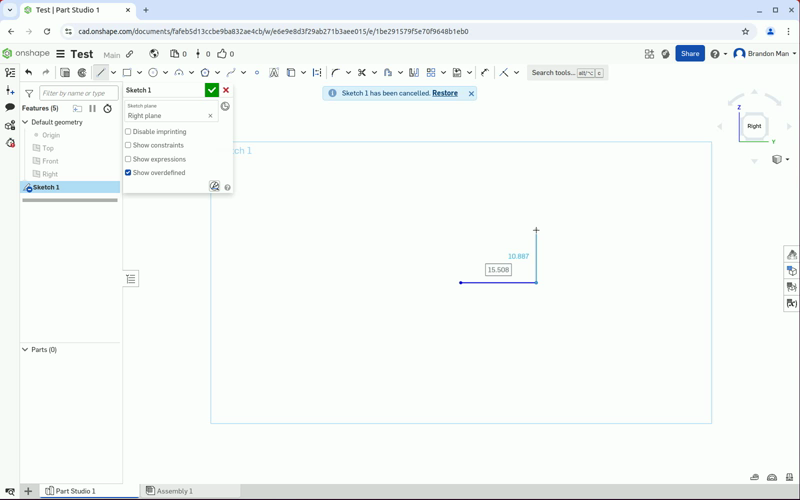
key_up(shift)
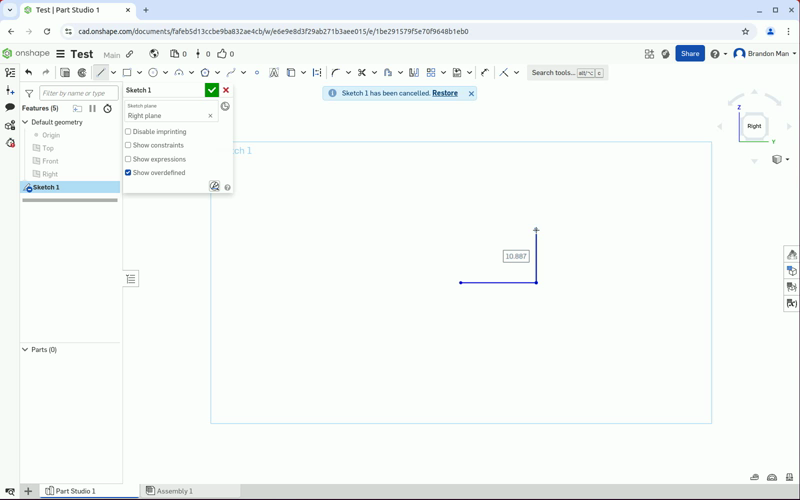
key_down(shift)
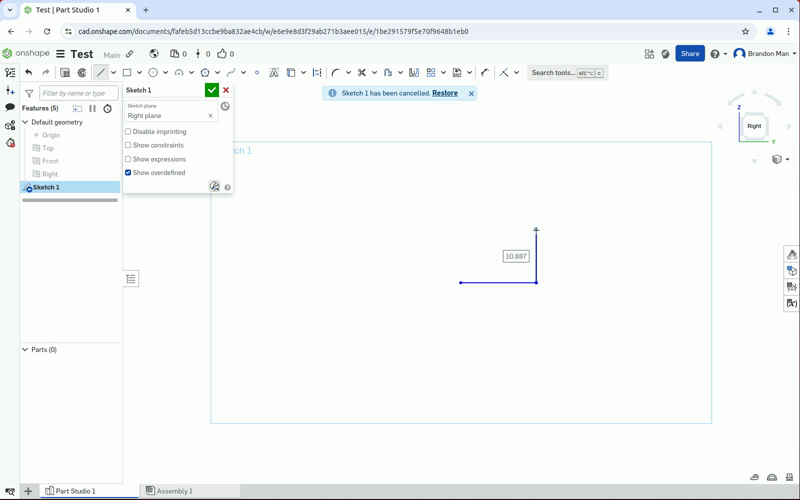
mouse_move(460, 229)
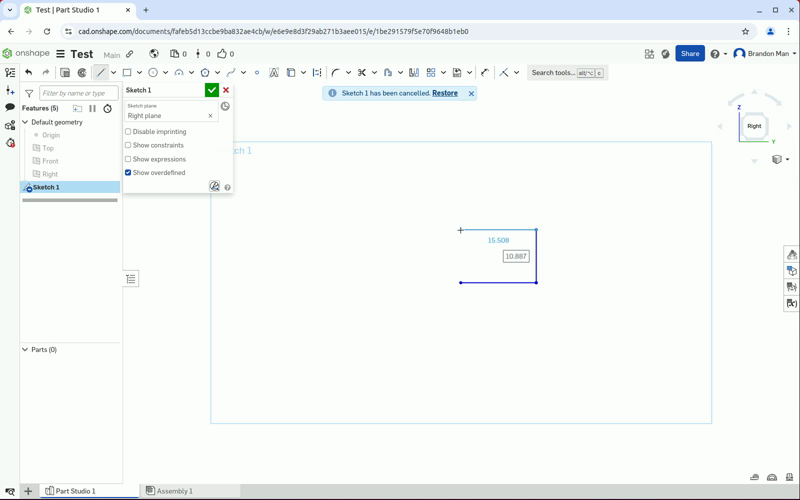
click(460, 229)
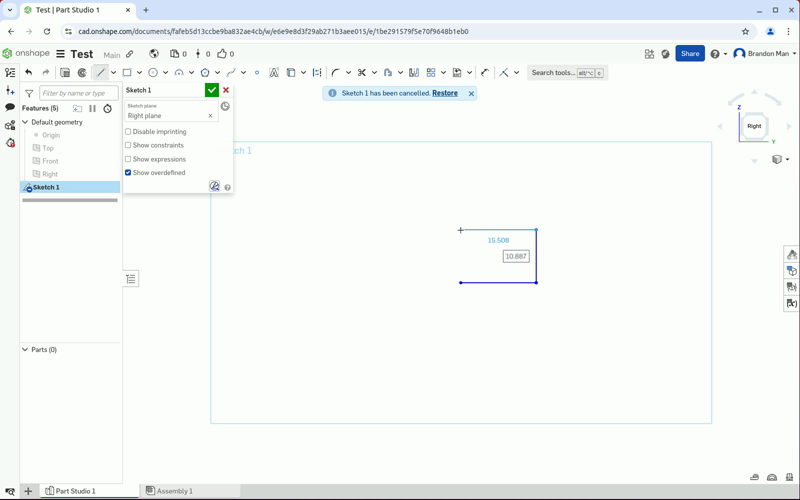
key_up(shift)
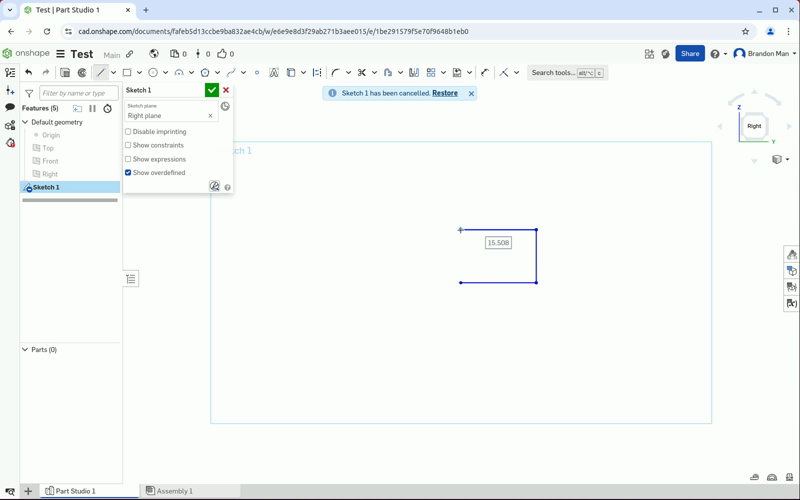
mouse_move(490, 229)
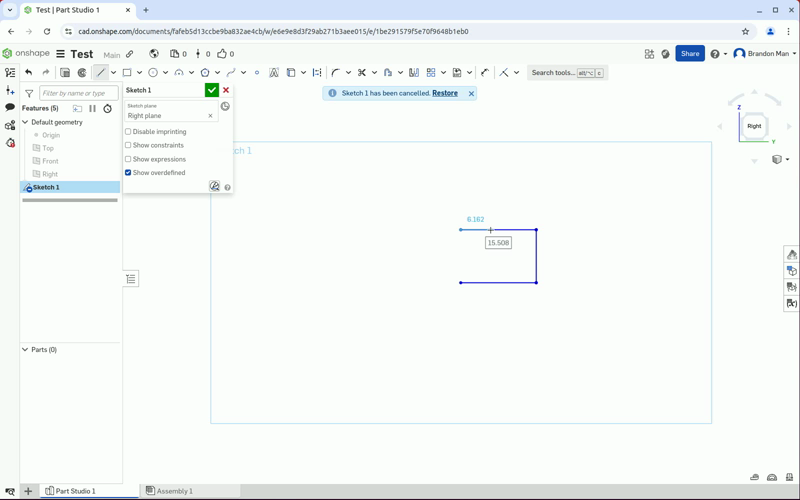
key_down(shift)
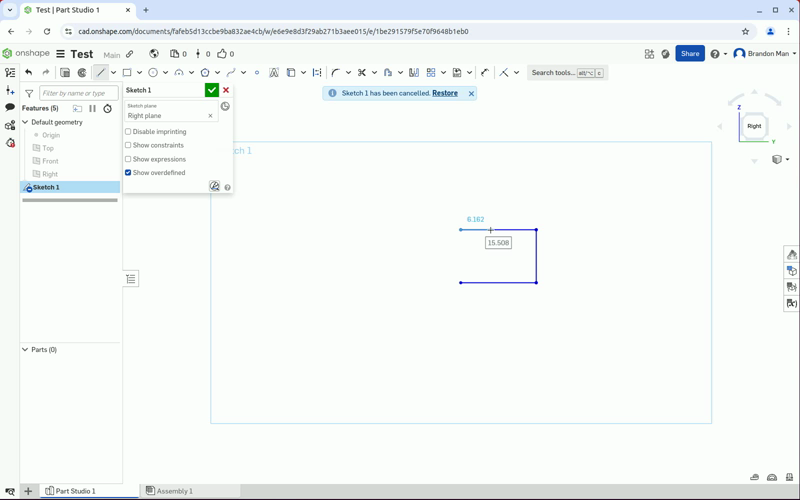
mouse_move(460, 282)
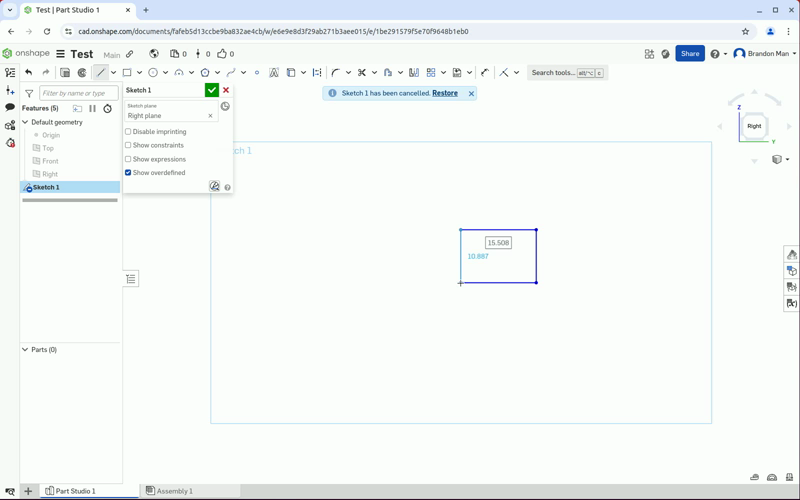
key_up(shift)
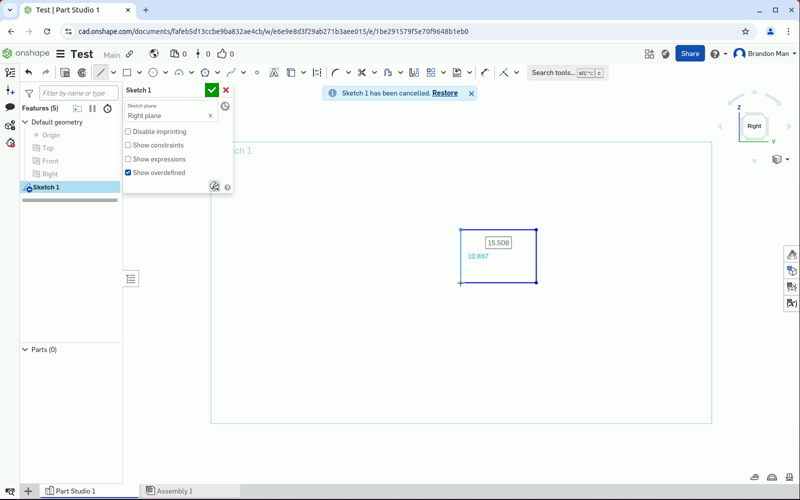
click(460, 282)
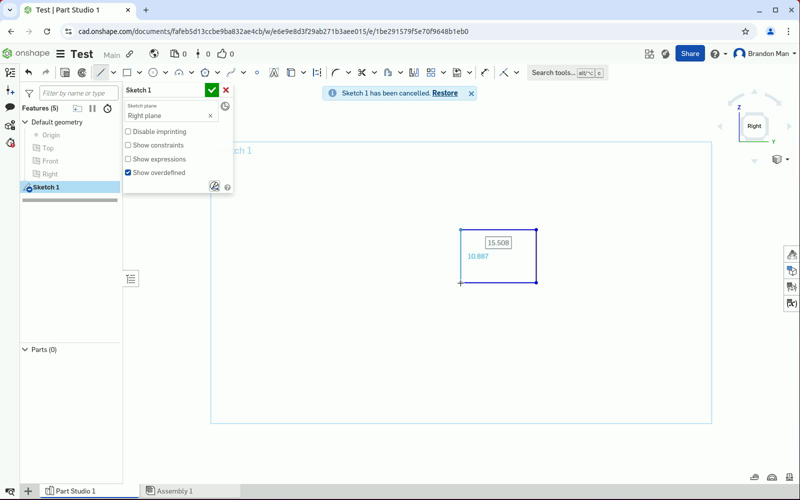
key(esc)
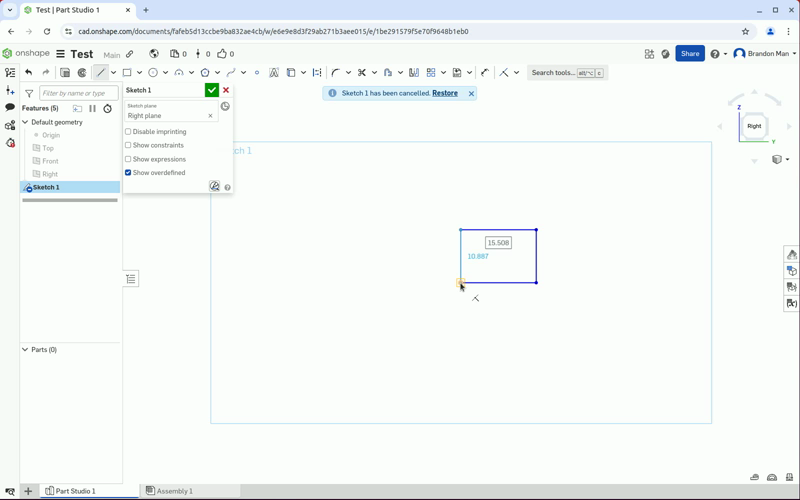
key(l)
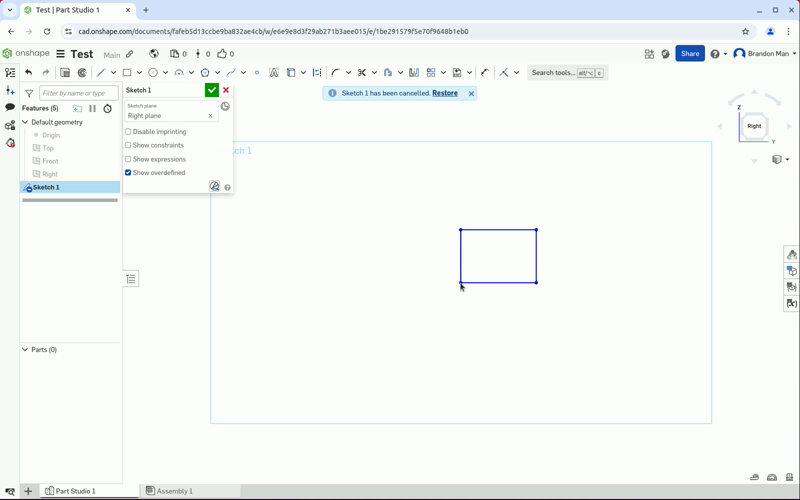
key_down(shift)
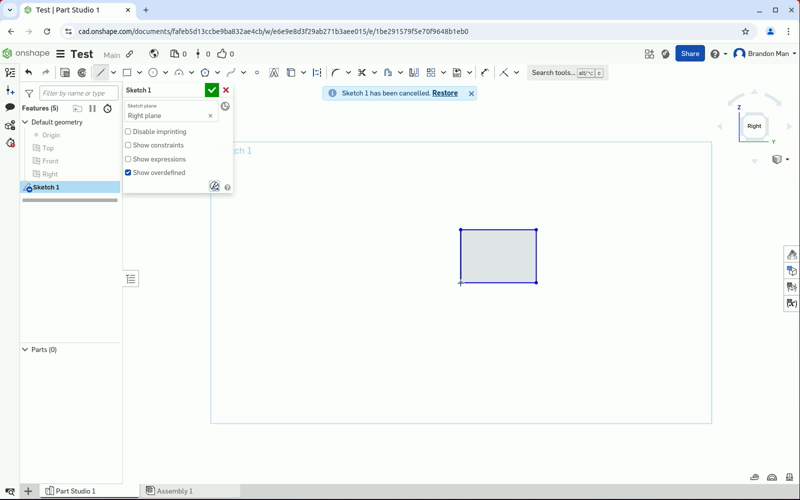
mouse_move(476, 248)
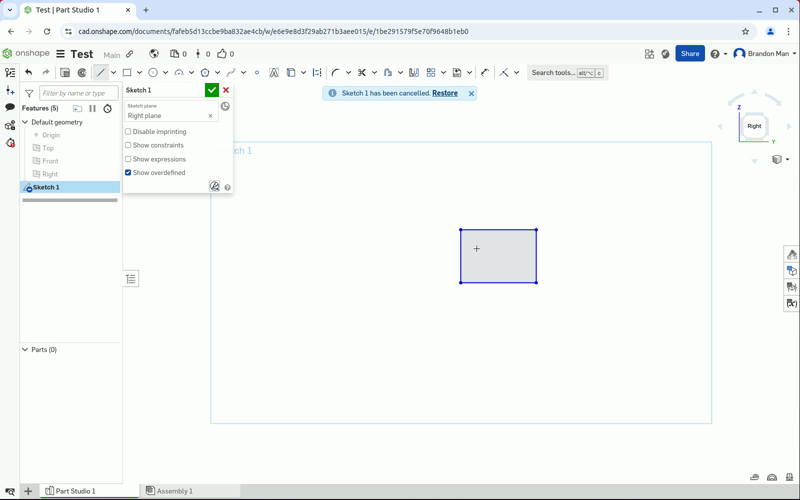
click(476, 248)
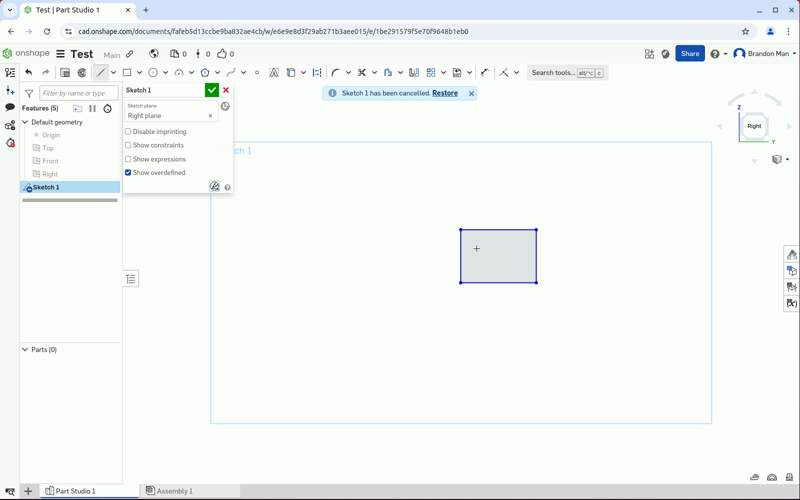
key_up(shift)
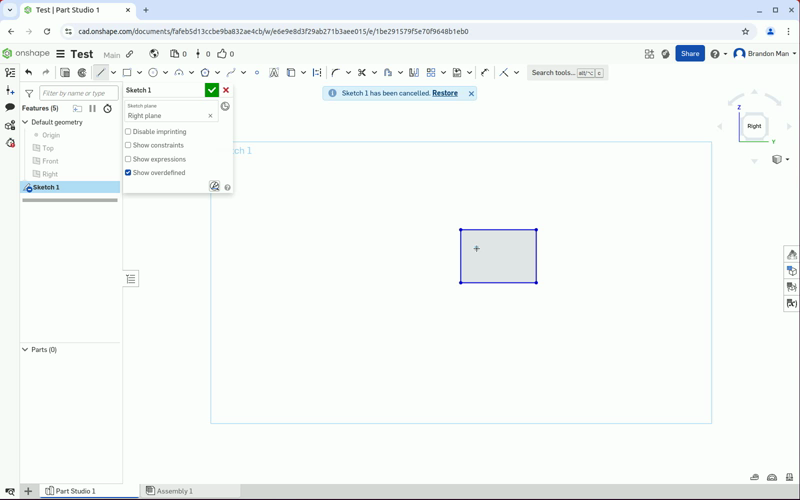
key_down(shift)
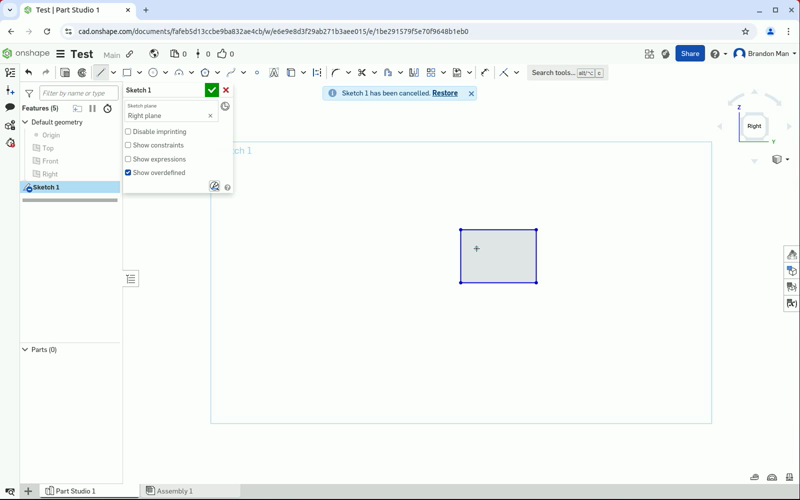
mouse_move(506, 248)
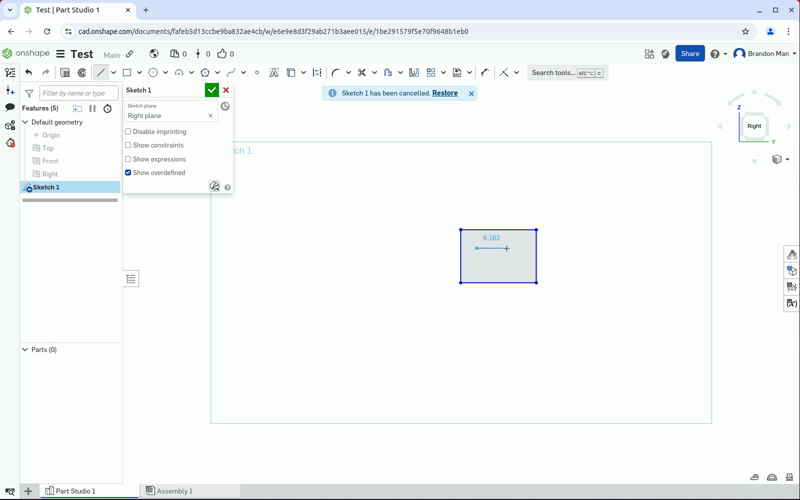
mouse_move(520, 248)
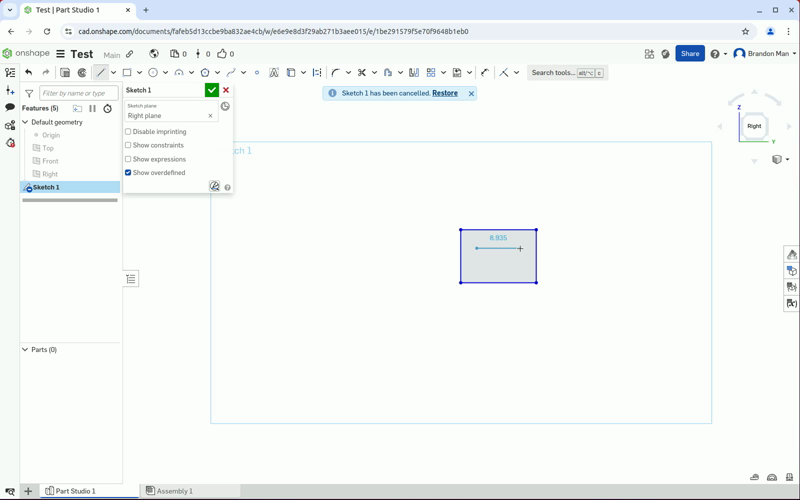
click(520, 248)
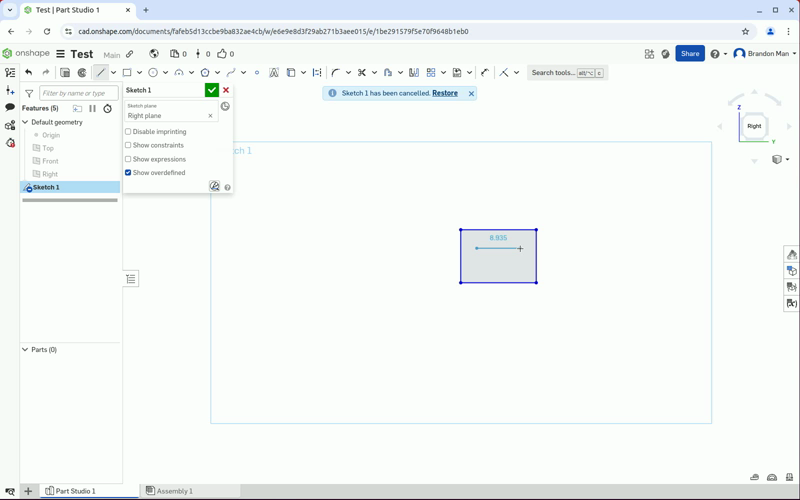
key_up(shift)
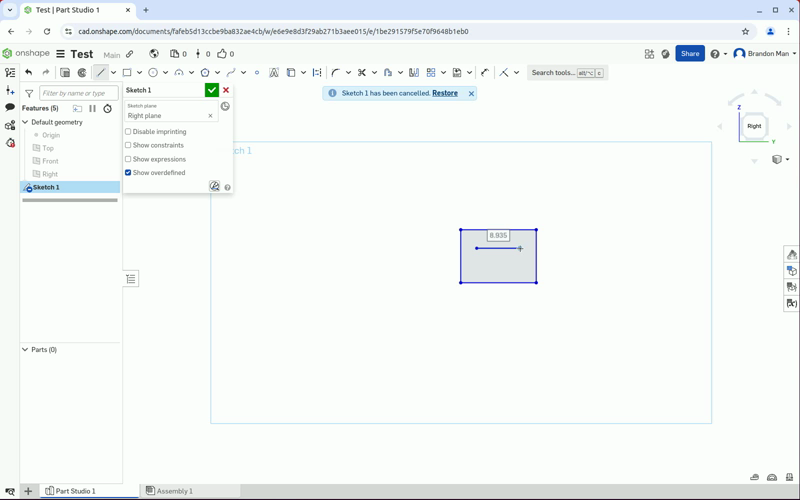
key(esc)
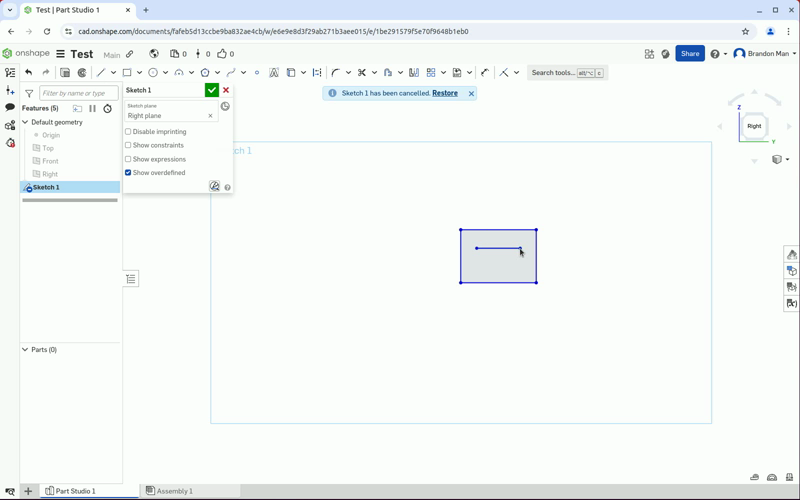
key(a)
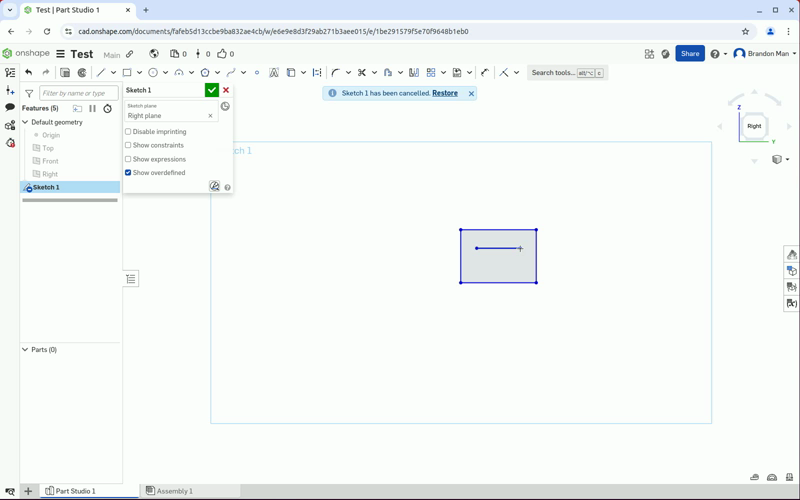
mouse_move(520, 248)
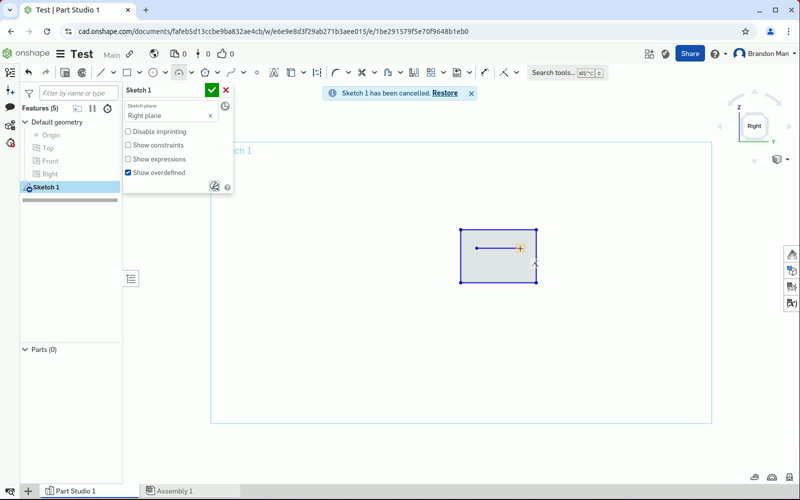
click(520, 248)
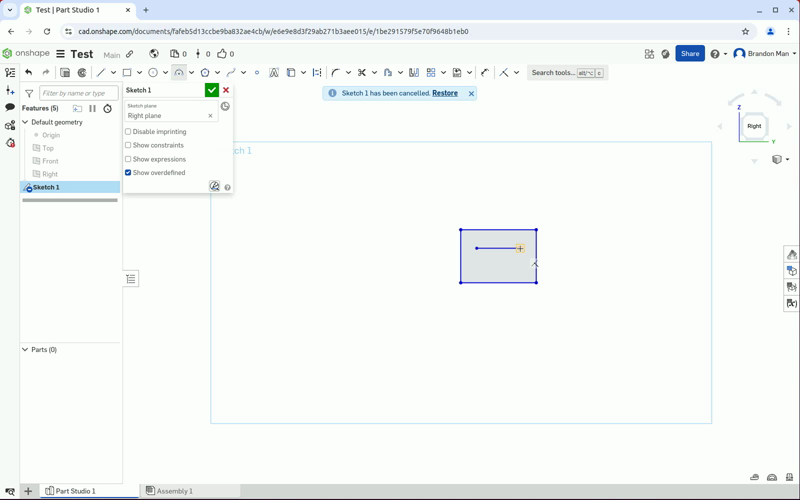
key_down(shift)
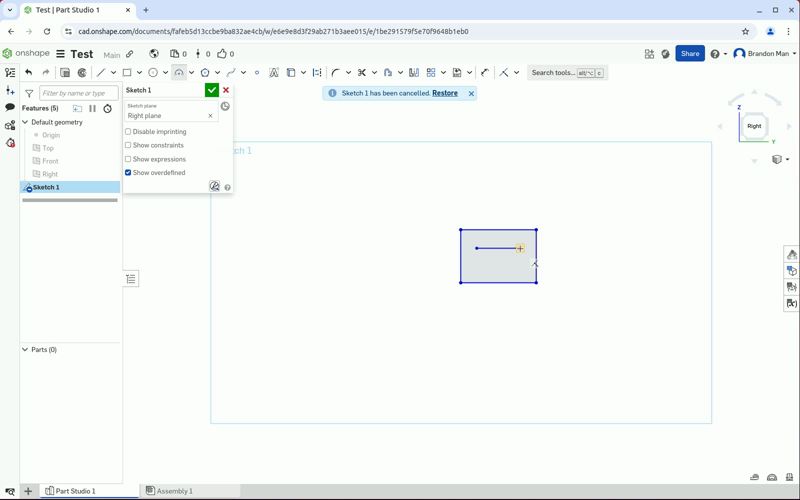
mouse_move(520, 236)
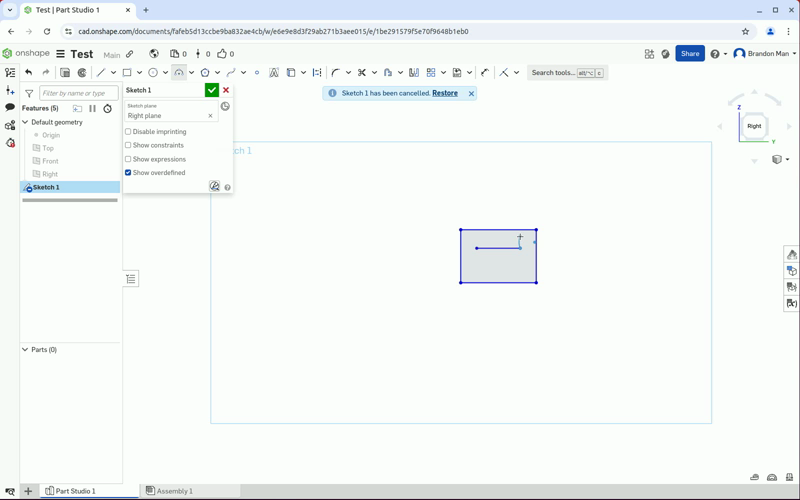
click(520, 236)
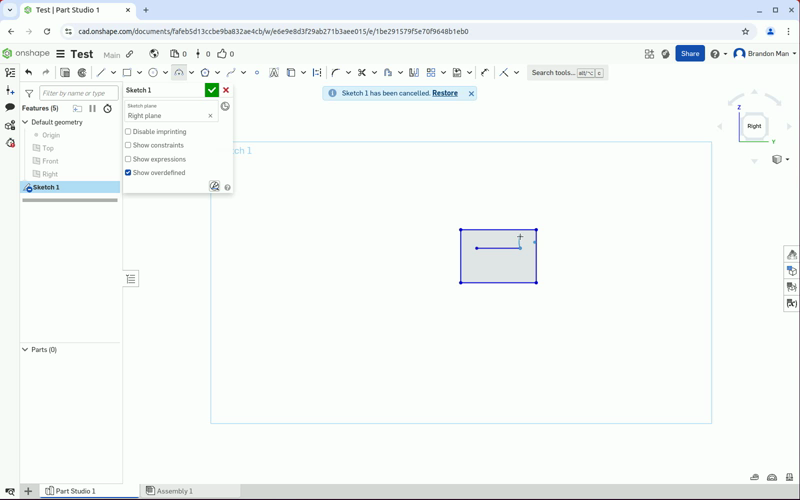
mouse_move(526, 242)
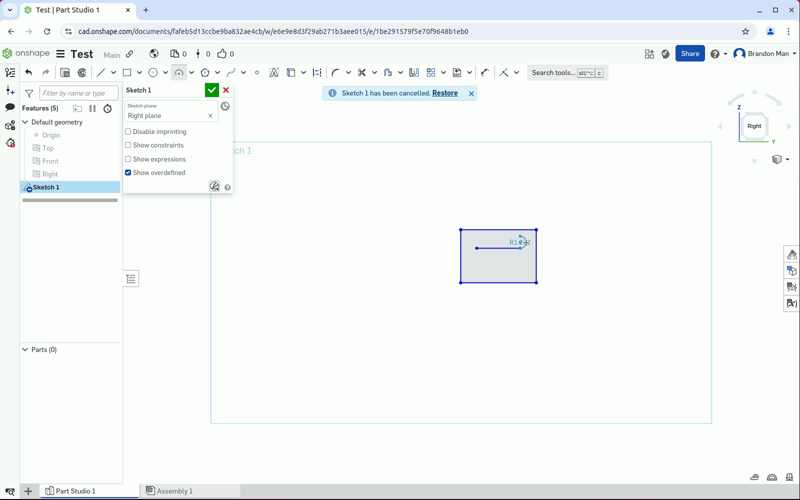
click(526, 242)
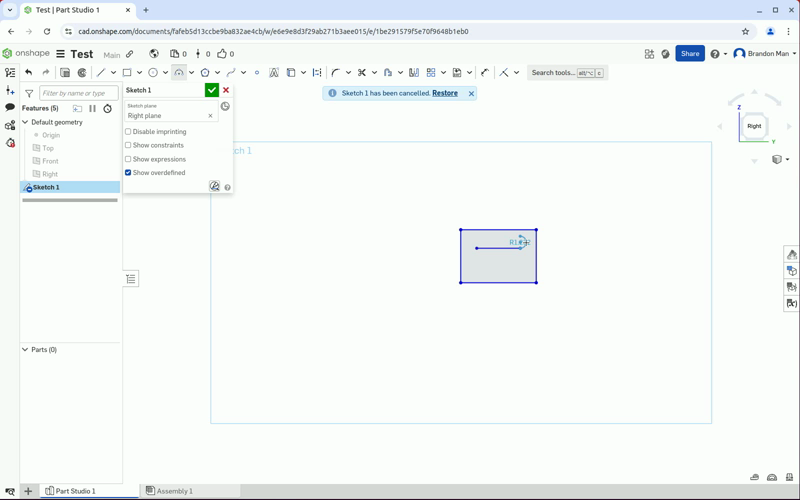
key_up(shift)
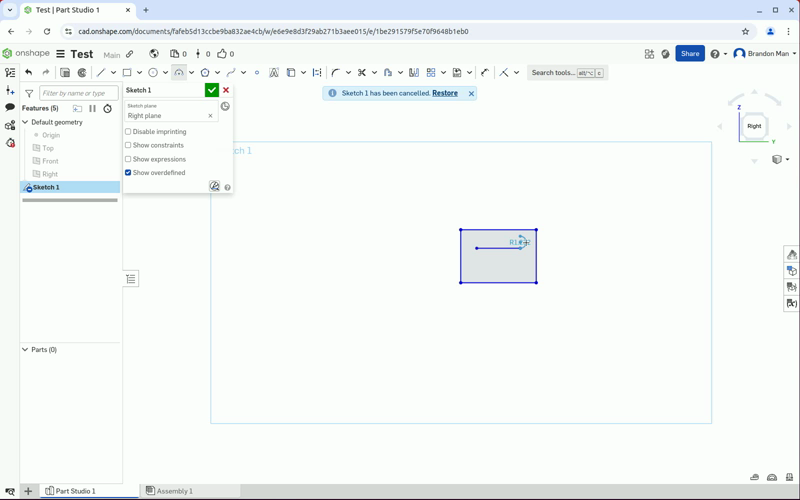
key(esc)
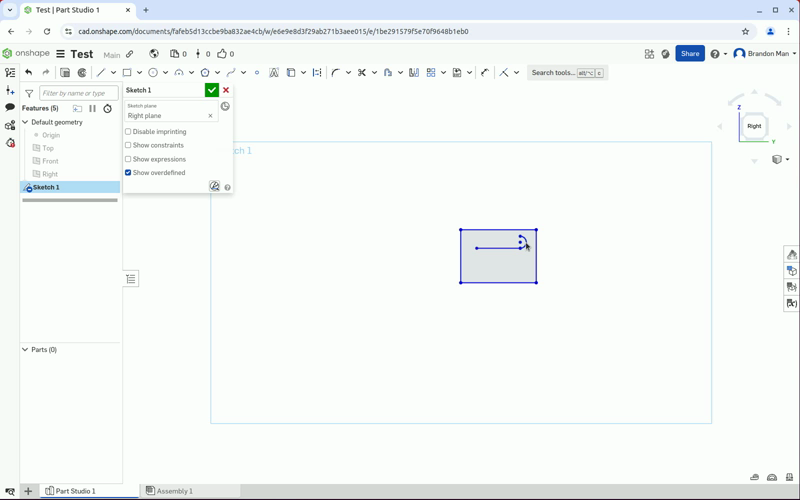
key(l)
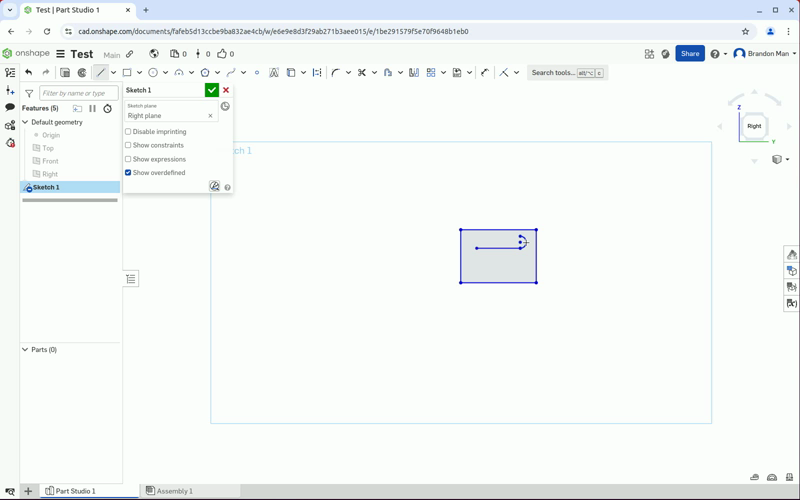
mouse_move(520, 236)
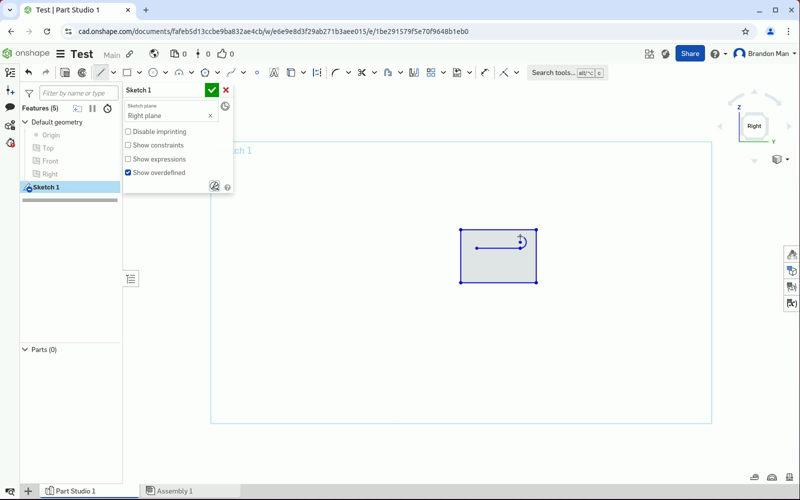
click(520, 236)
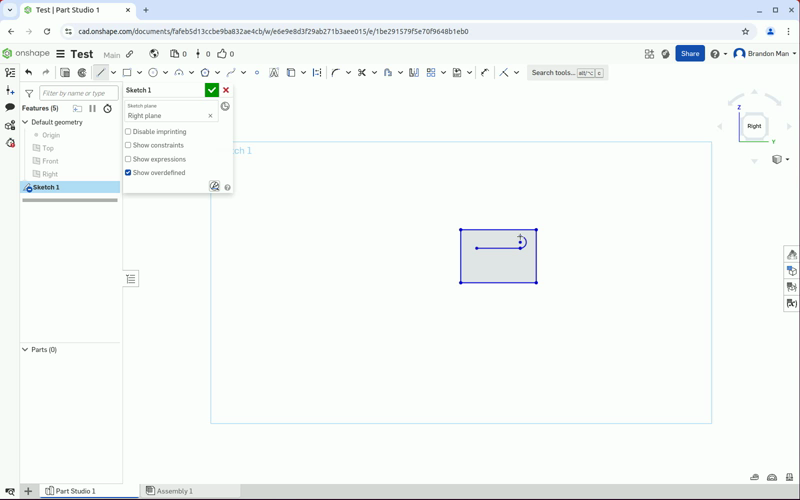
key_down(shift)
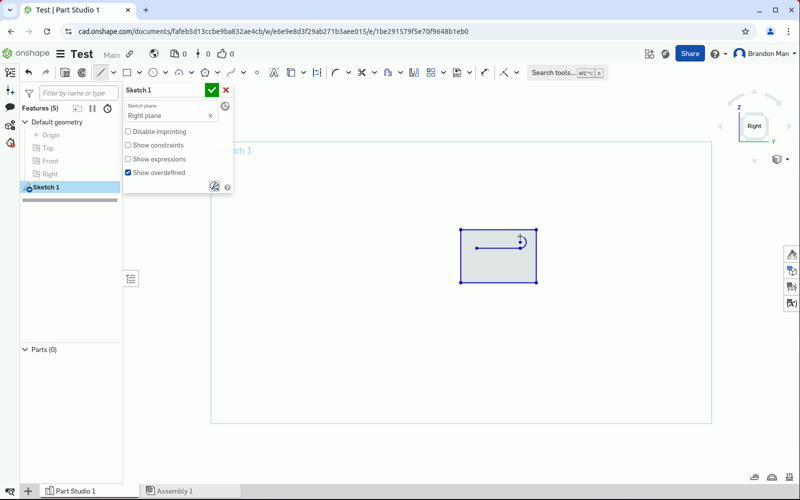
mouse_move(550, 236)
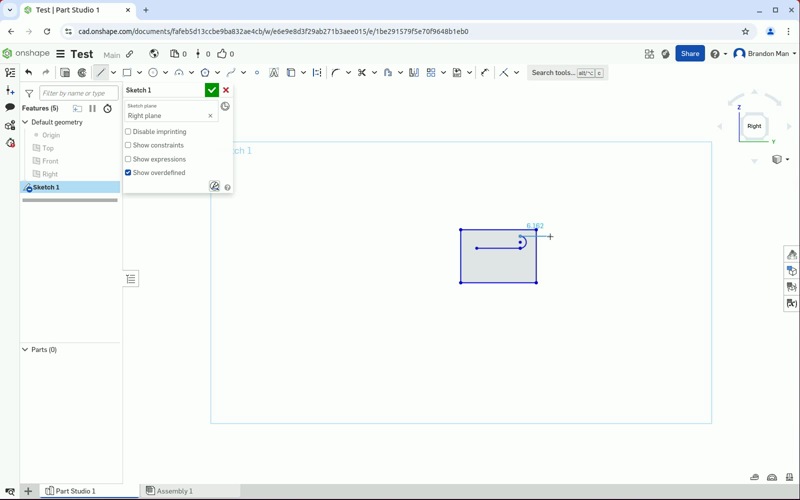
mouse_move(476, 236)
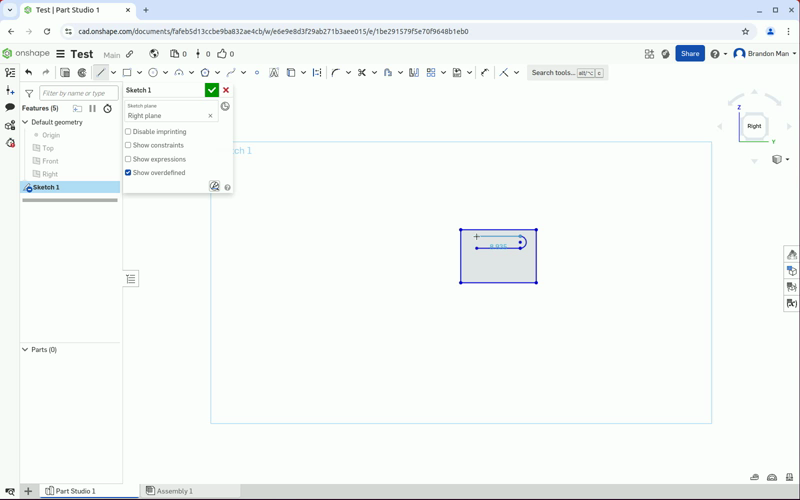
click(476, 236)
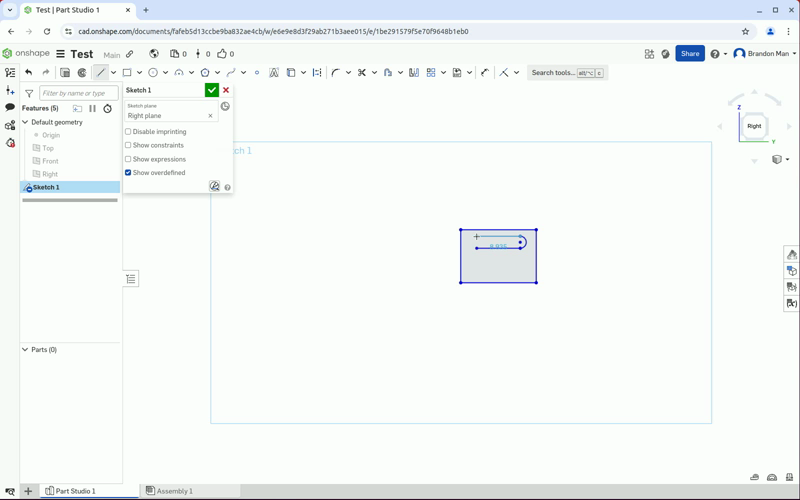
key_up(shift)
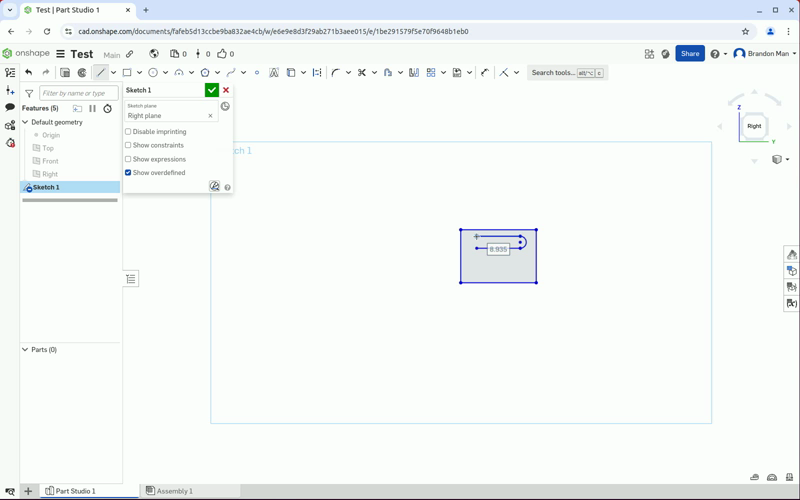
key(esc)
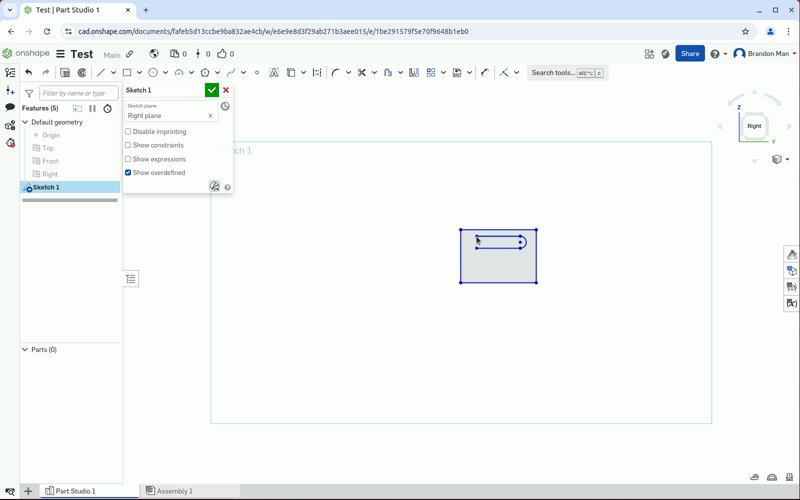
key(a)
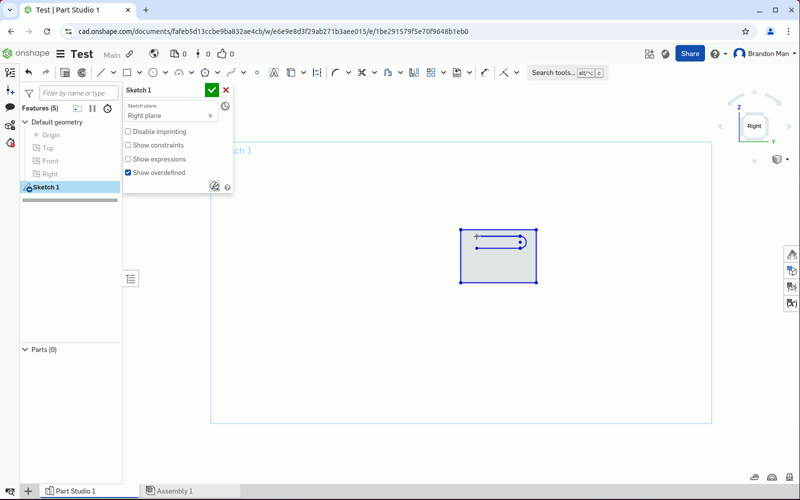
mouse_move(476, 236)
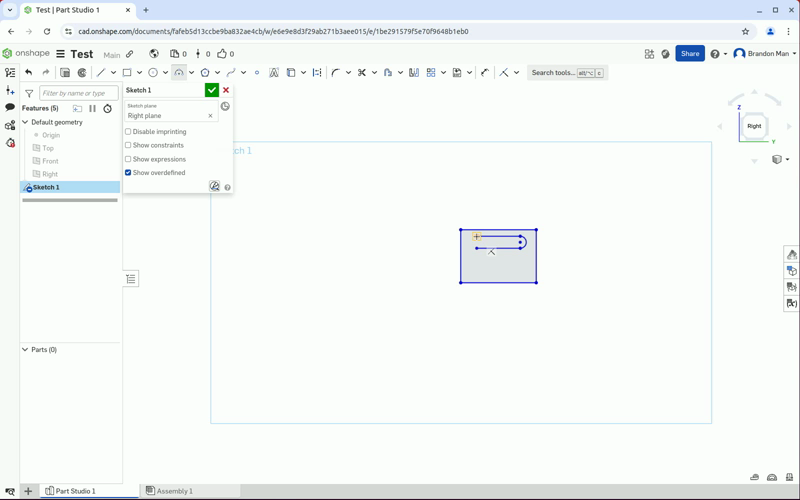
click(476, 236)
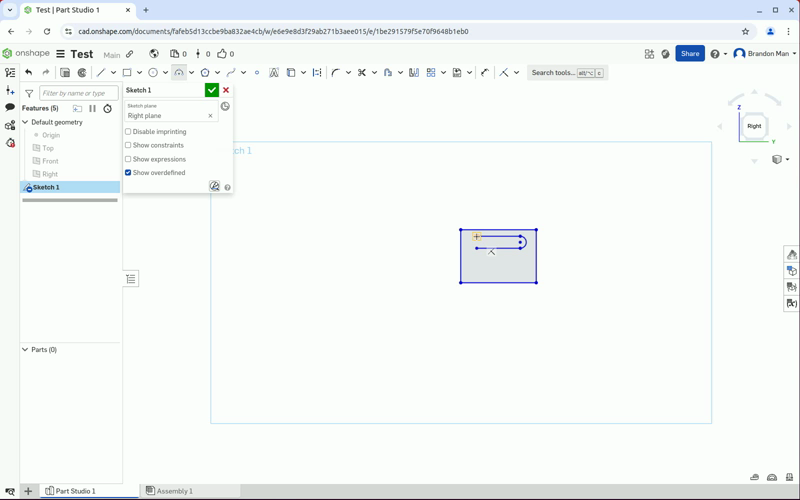
mouse_move(476, 248)
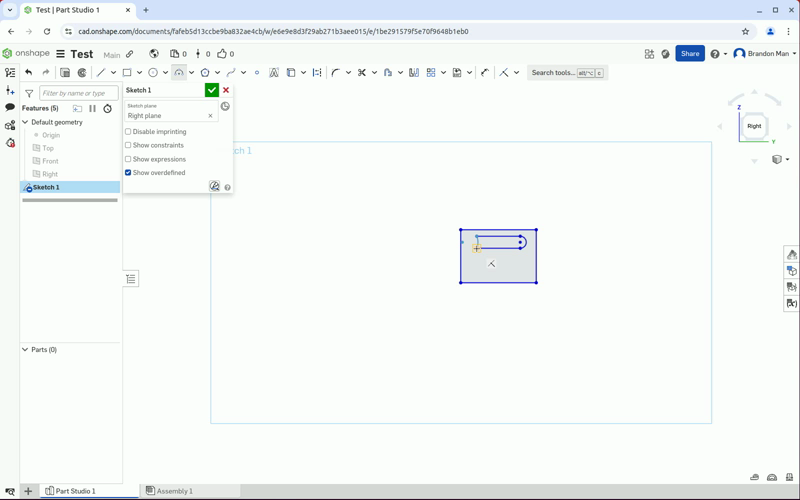
click(476, 248)
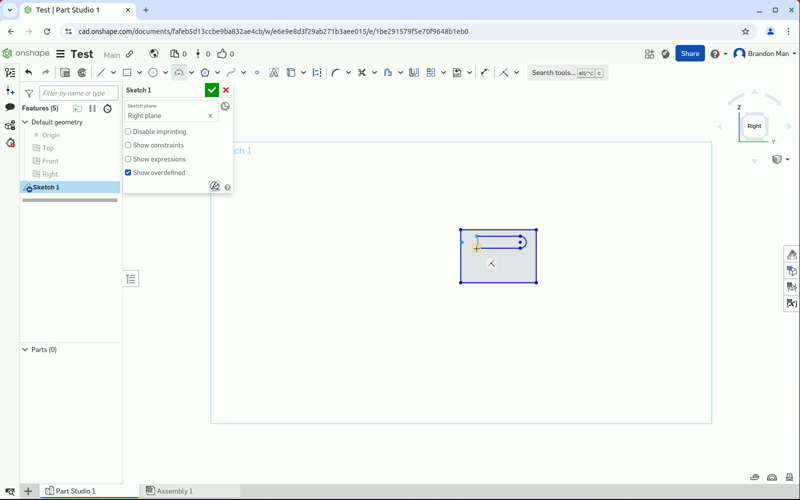
key_down(shift)
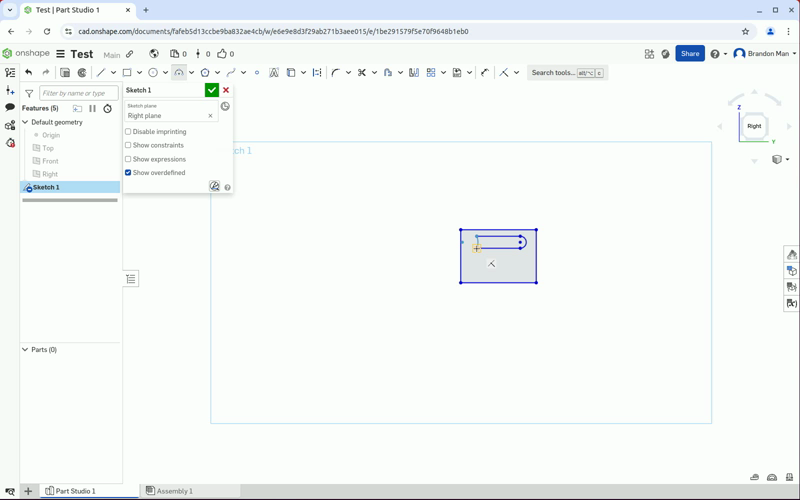
mouse_move(470, 242)
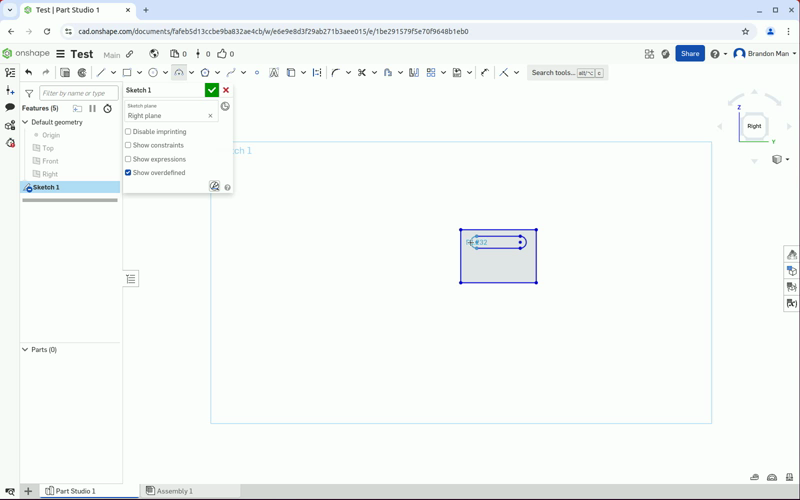
click(470, 242)
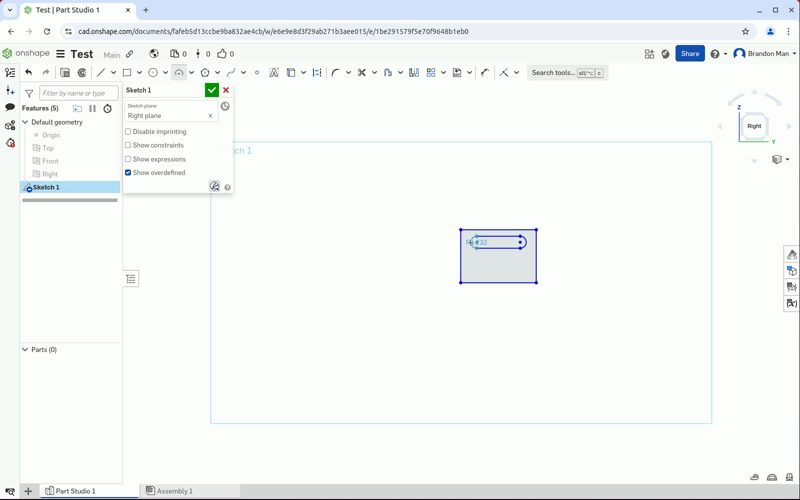
key_up(shift)
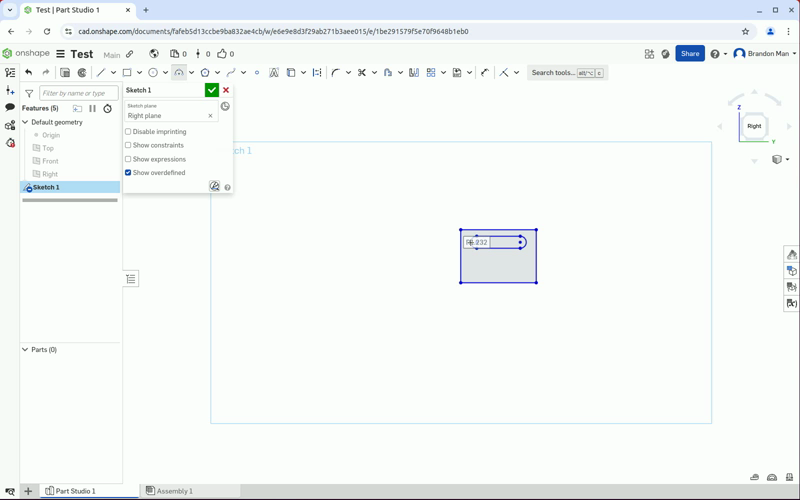
key(esc)
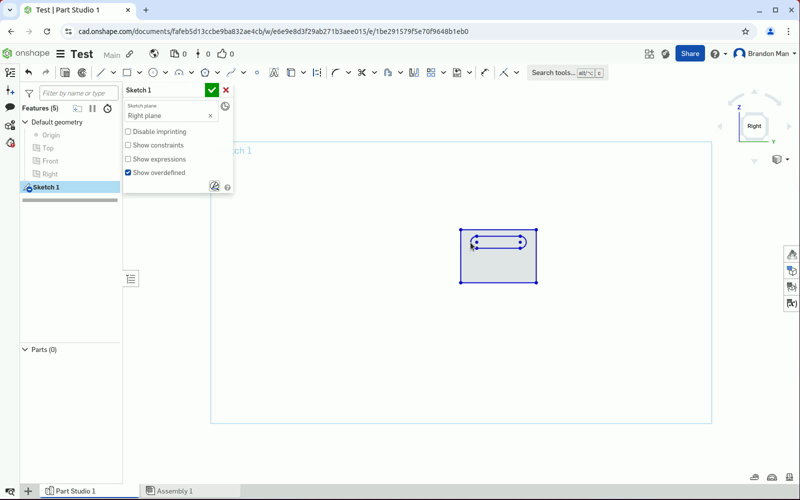
mouse_move(468, 234)
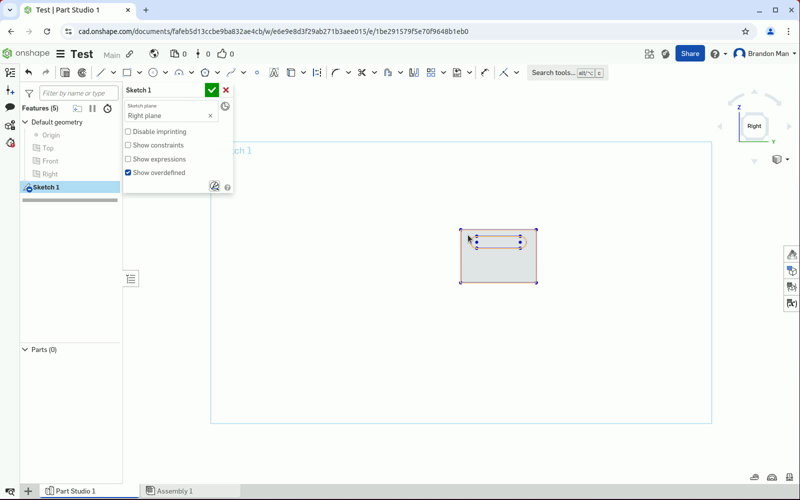
click(468, 234)
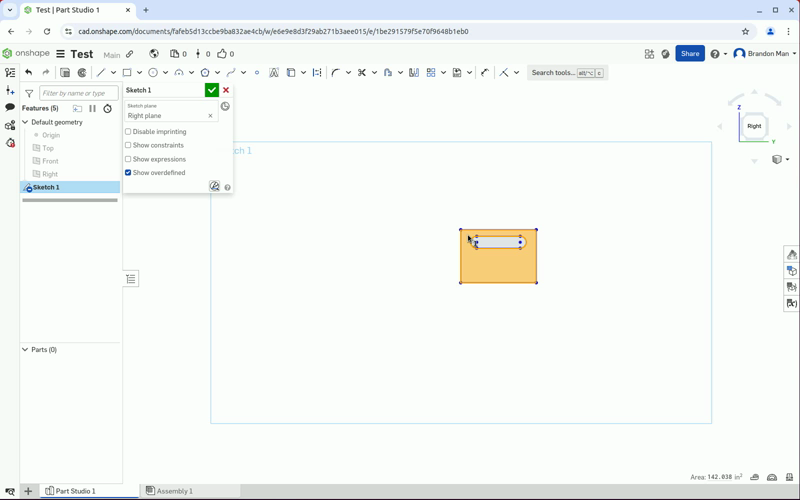
mouse_move(73, 352)
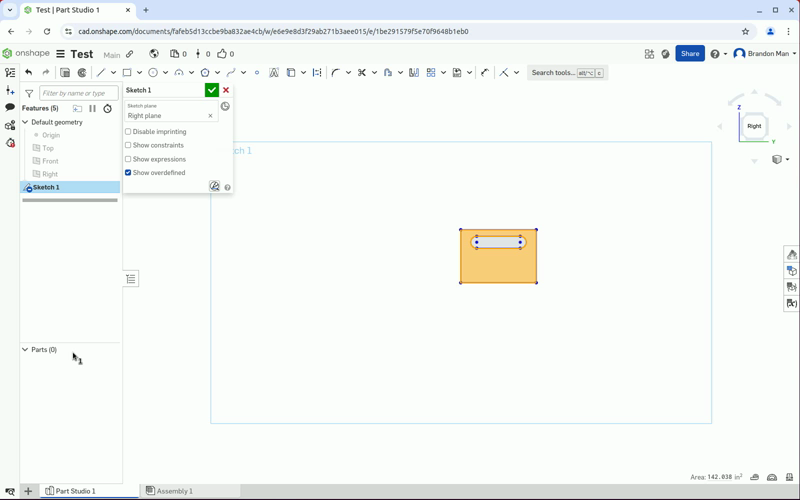
key(shift+y)
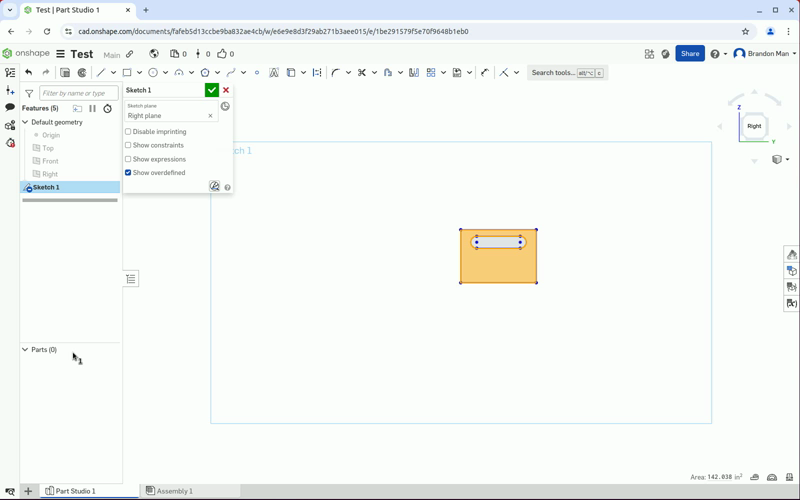
key(shift+e)
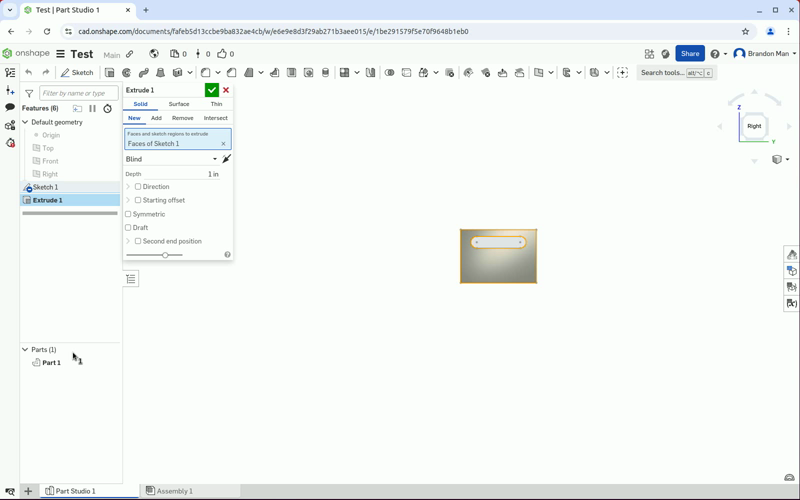
mouse_move(143, 106)
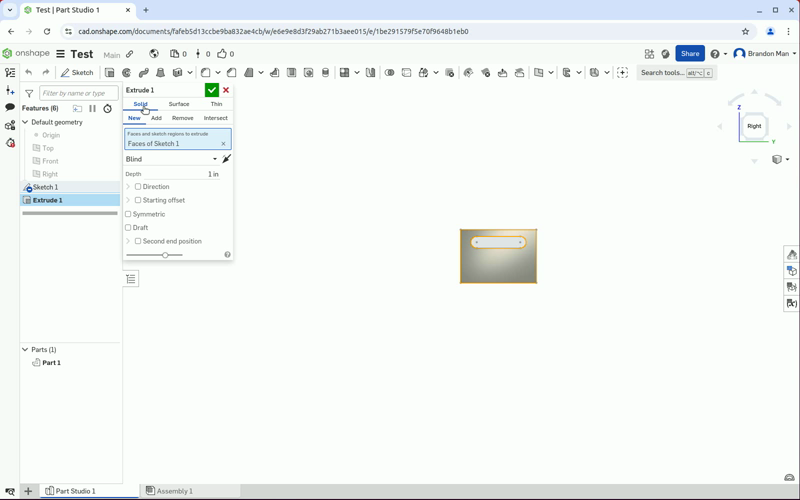
click(143, 106)
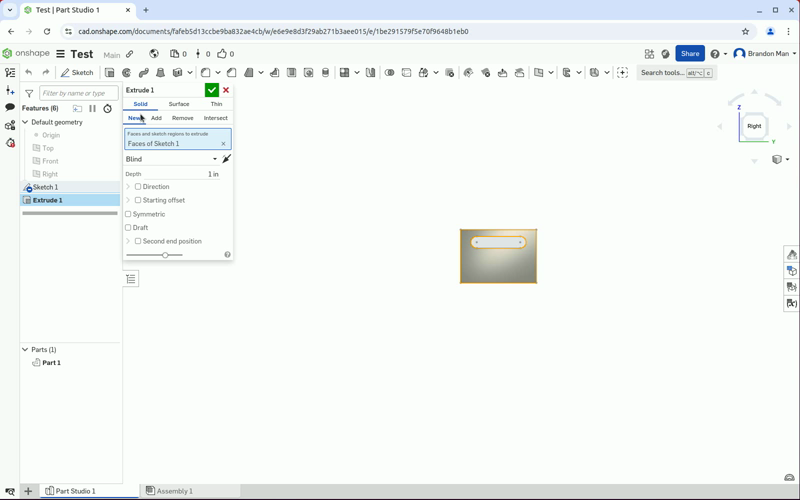
mouse_move(137, 120)
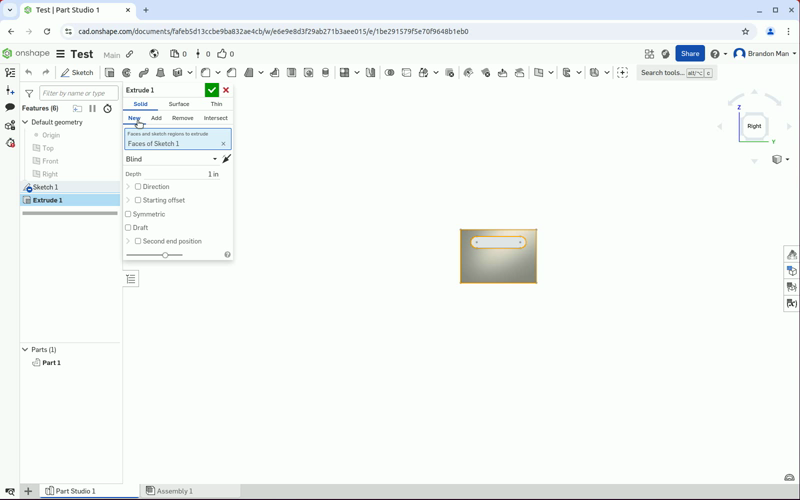
click(137, 120)
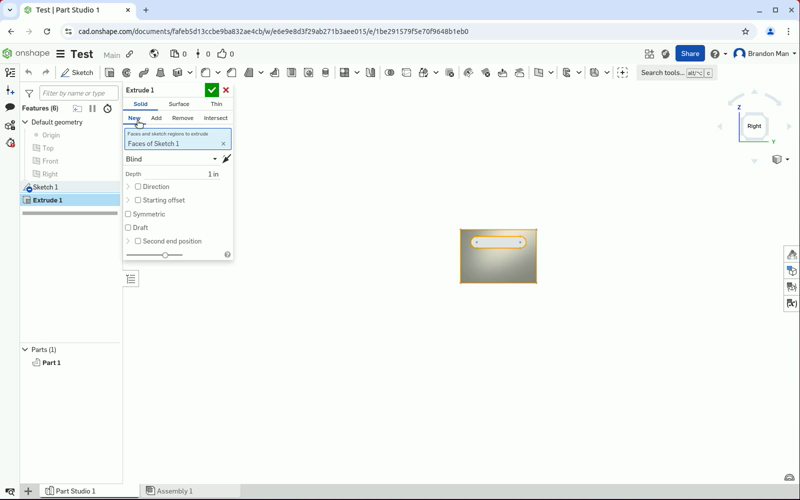
key(tab, 4)
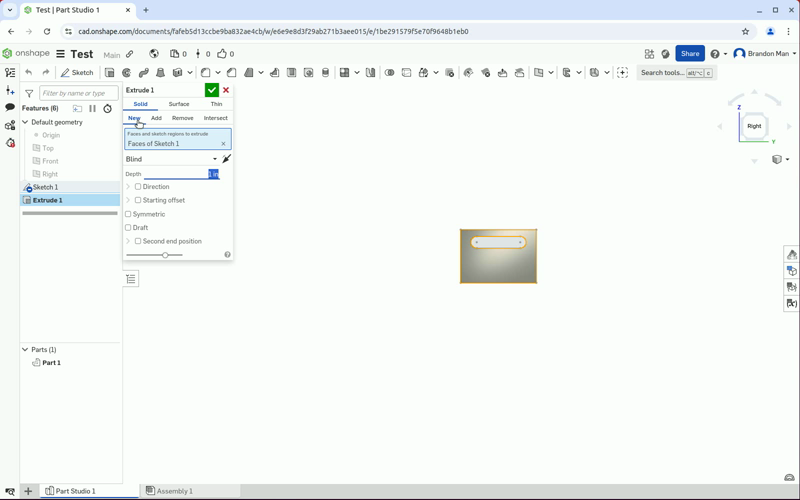
text(0.722)
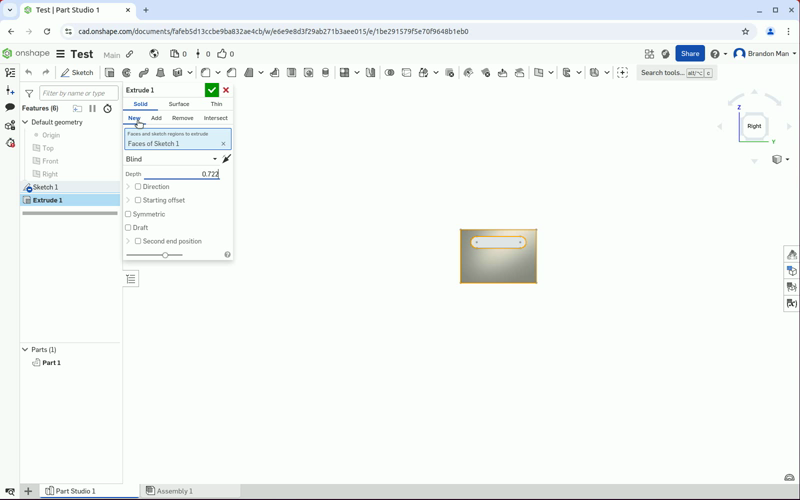
key(enter)
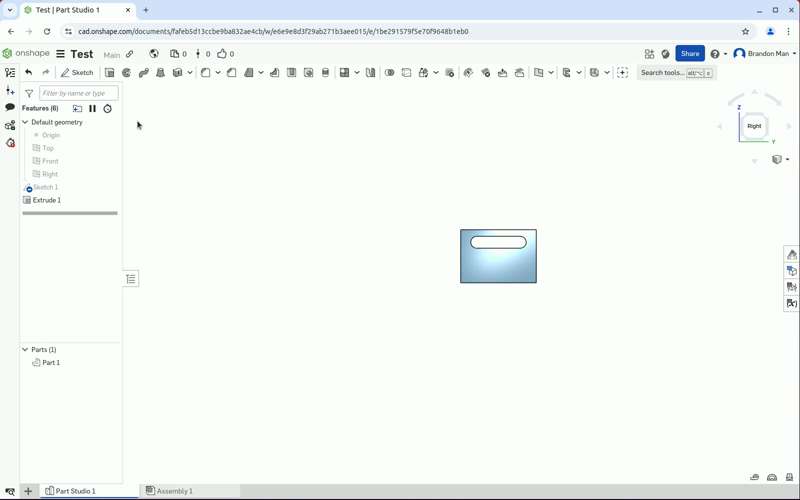
key(shift+h)
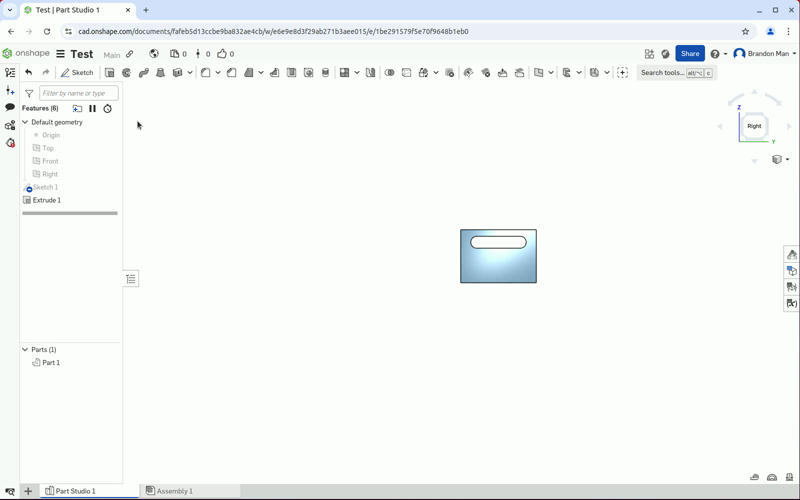
key(shift+h)
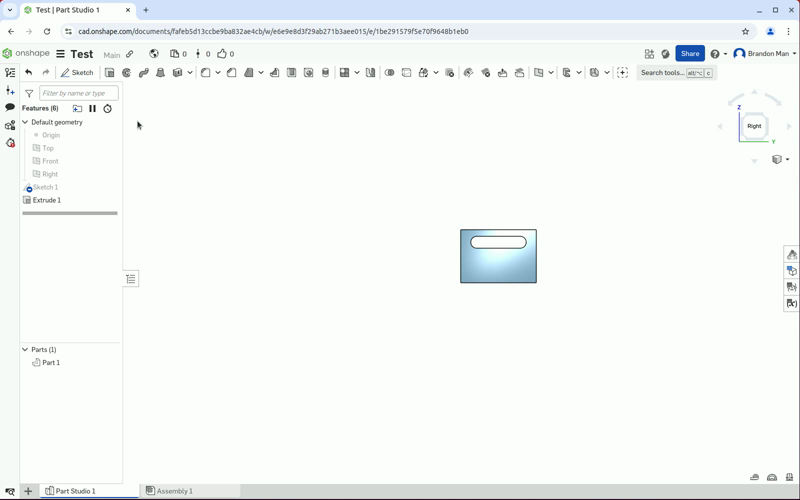
mouse_move(73, 189)
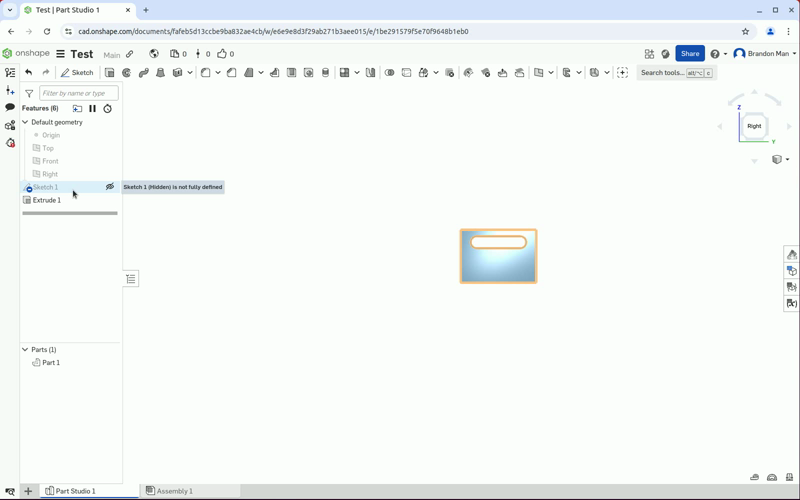
click(73, 189)
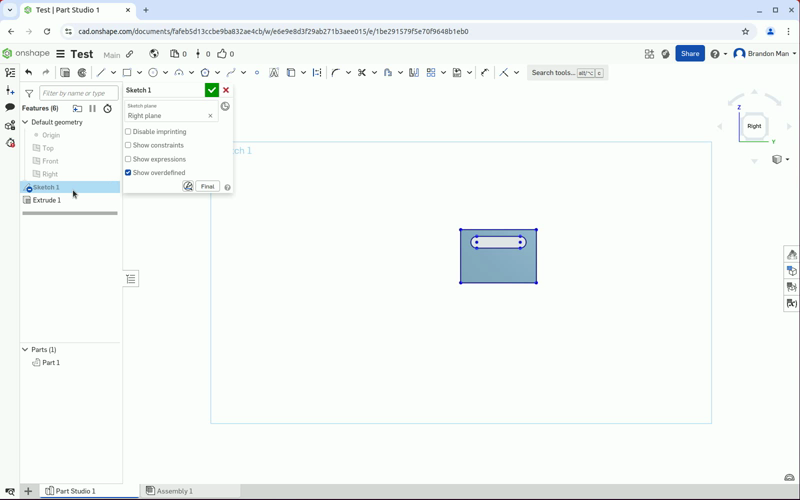
mouse_move(229, 92)
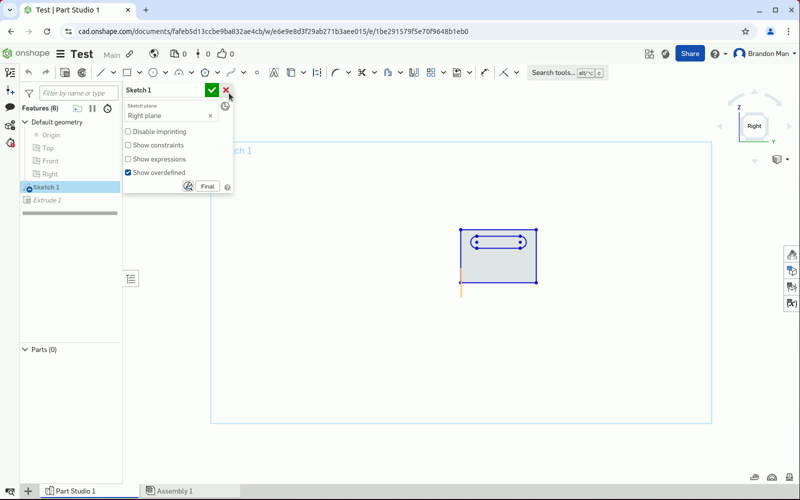
click(229, 92)
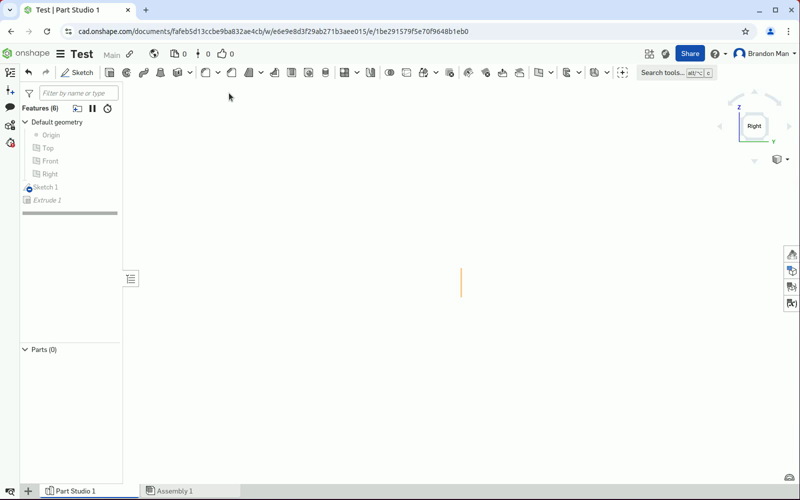
mouse_move(73, 352)
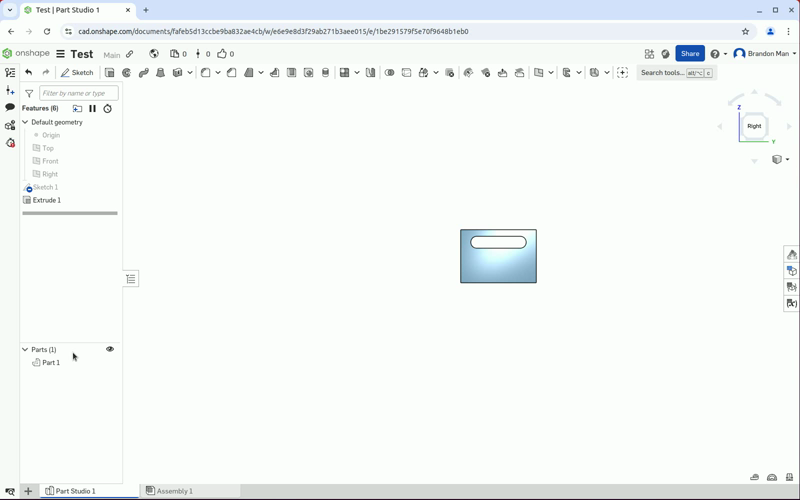
key(y)
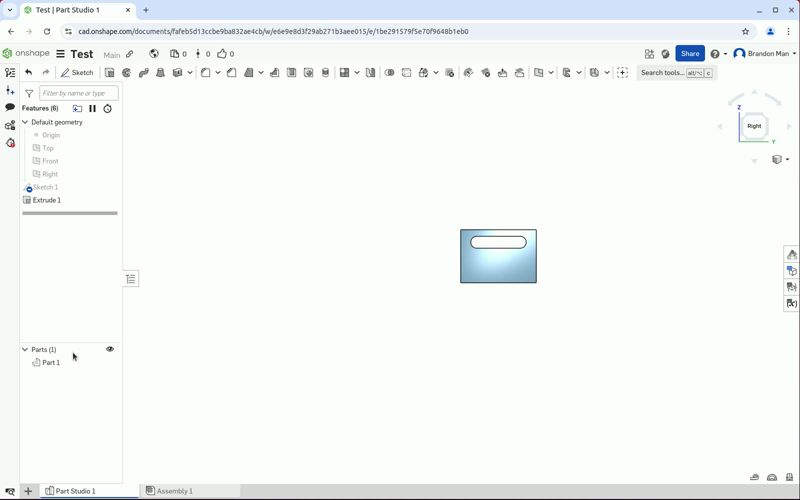
key(shift+p)
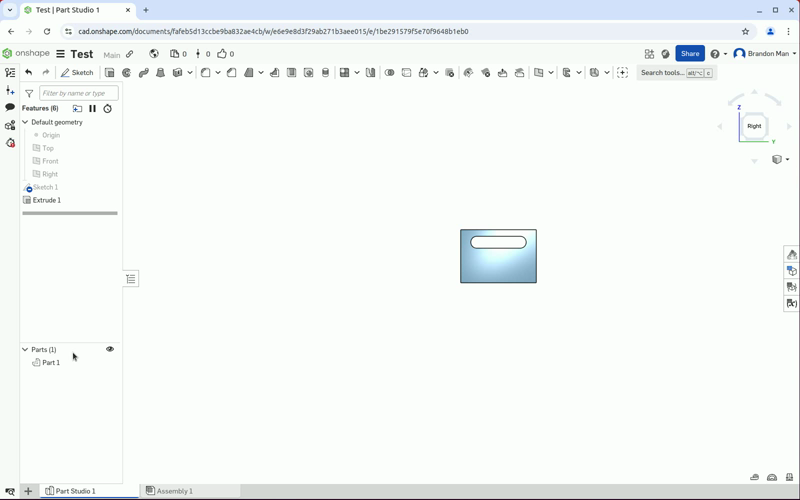
key(space)
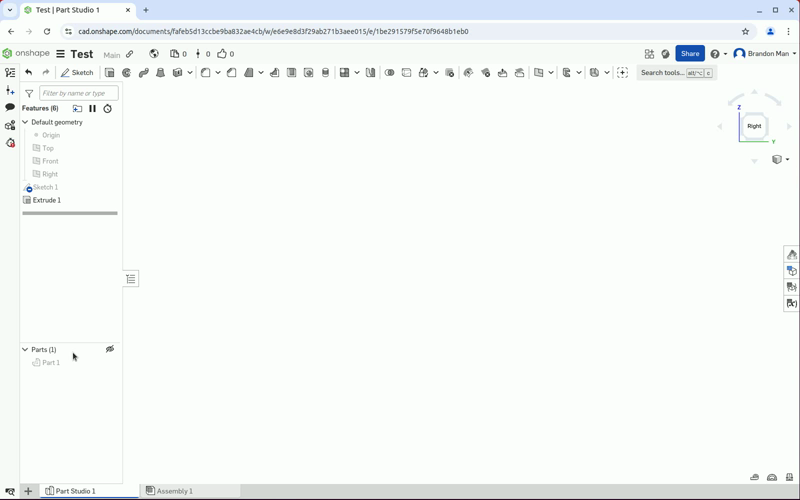
key_down(shift)
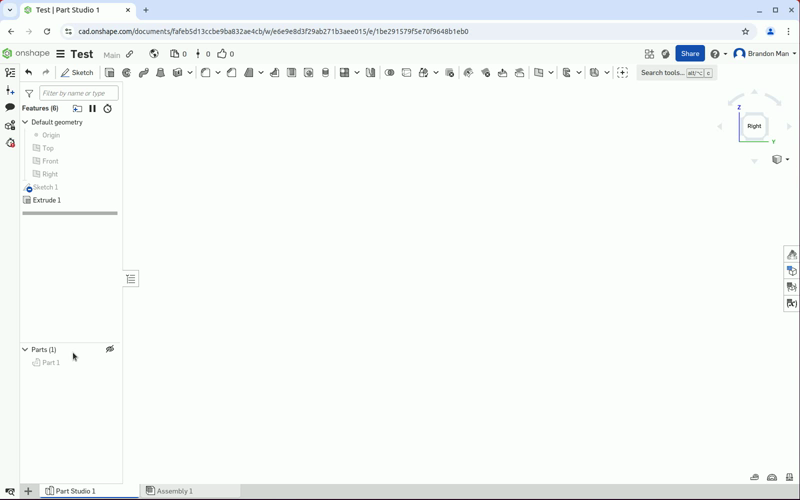
key(right)
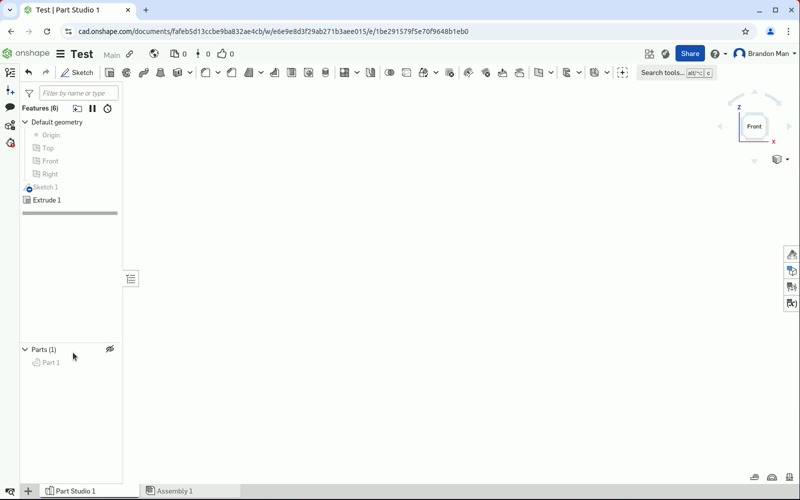
key_up(shift)
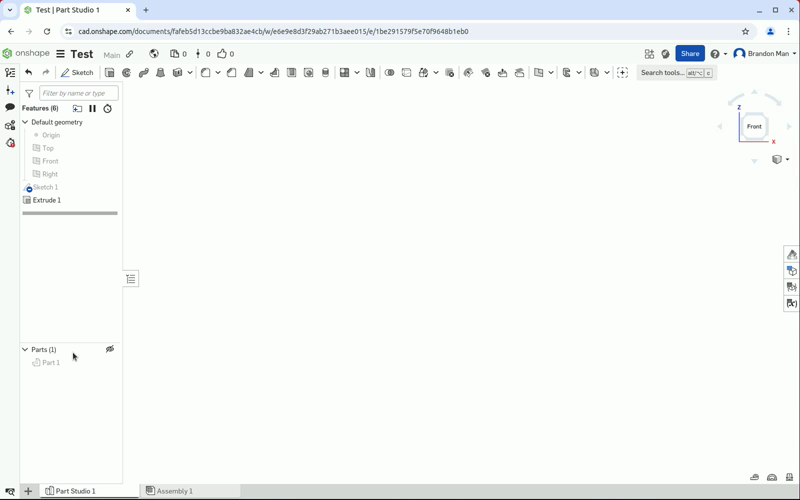
key(space)
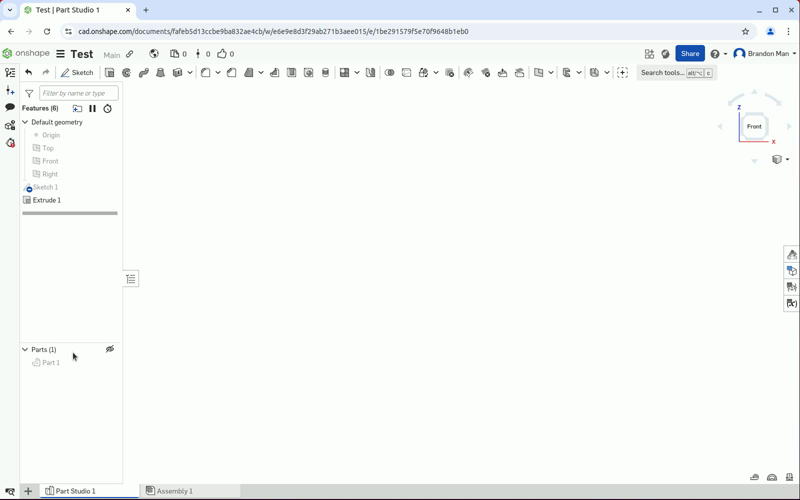
key_down(shift)
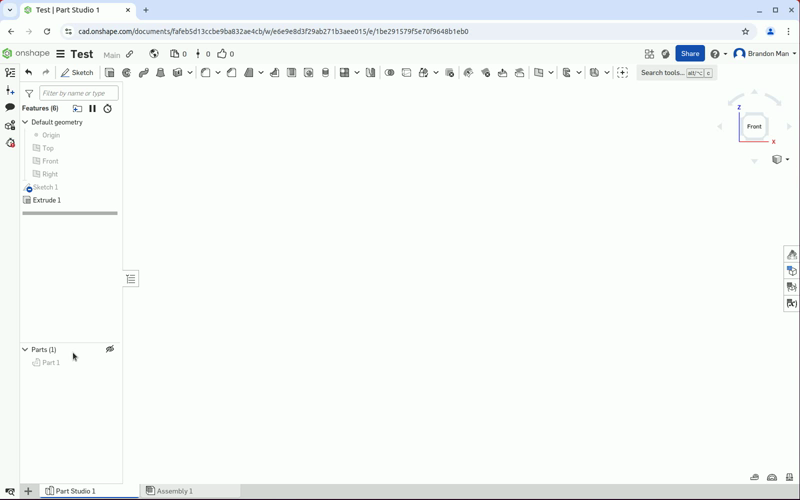
key(down)
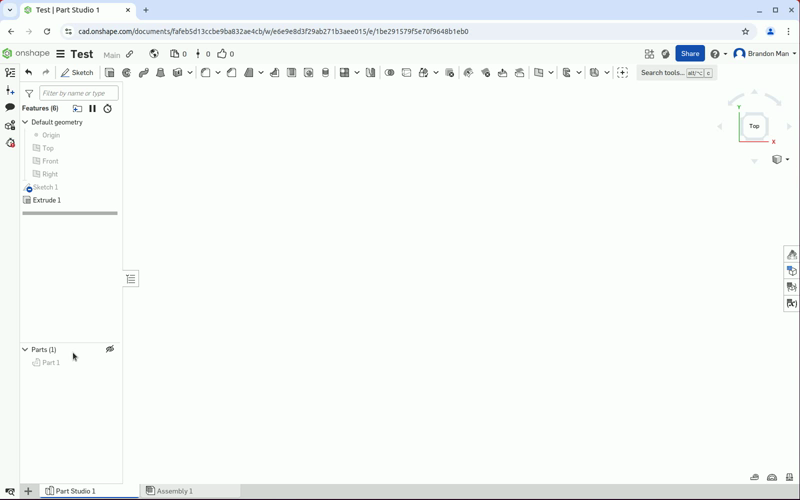
key_up(shift)
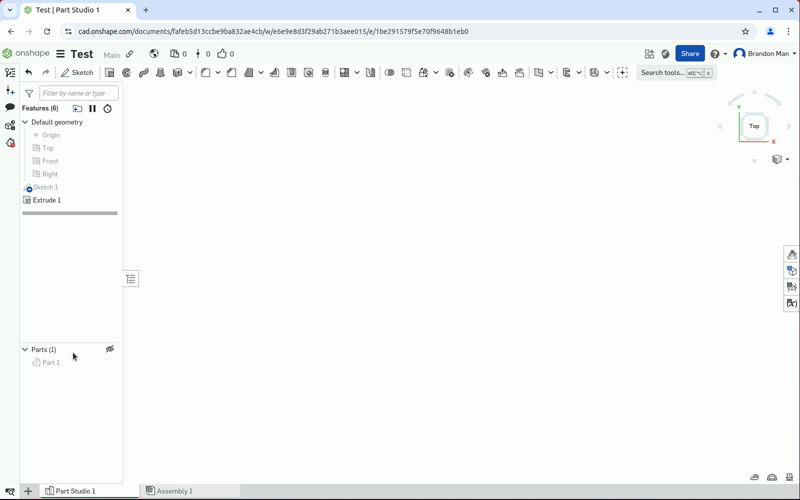
mouse_move(73, 352)
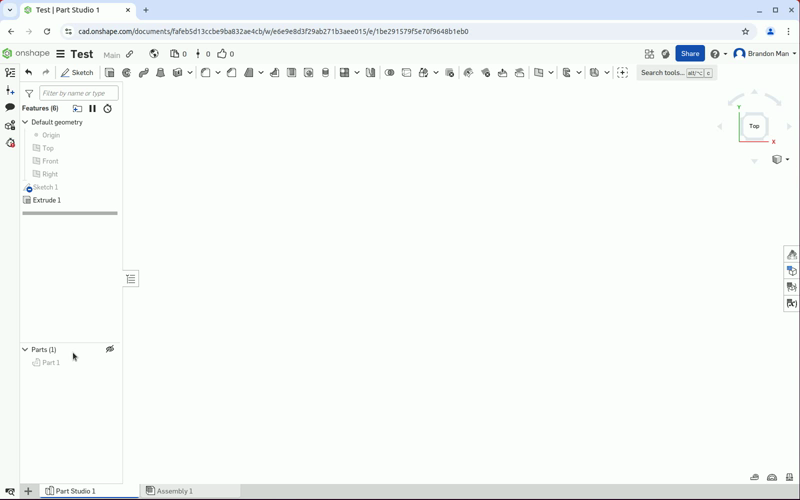
key(shift+y)
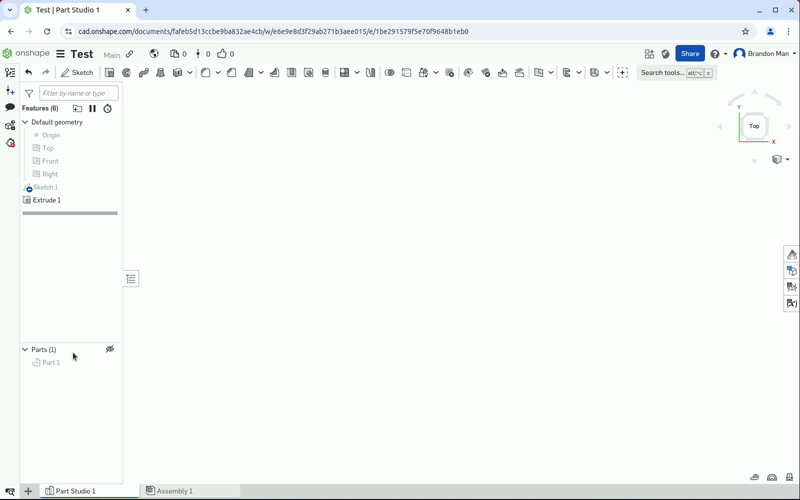
key(shift+s)
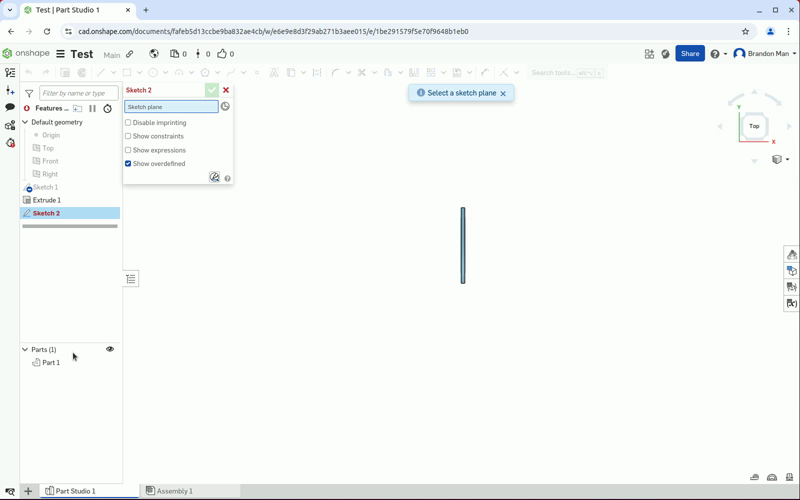
mouse_move(73, 150)
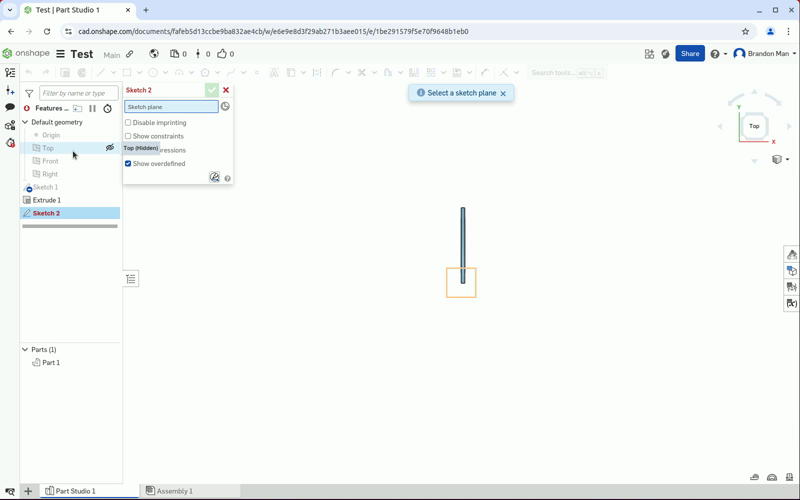
click(73, 150)
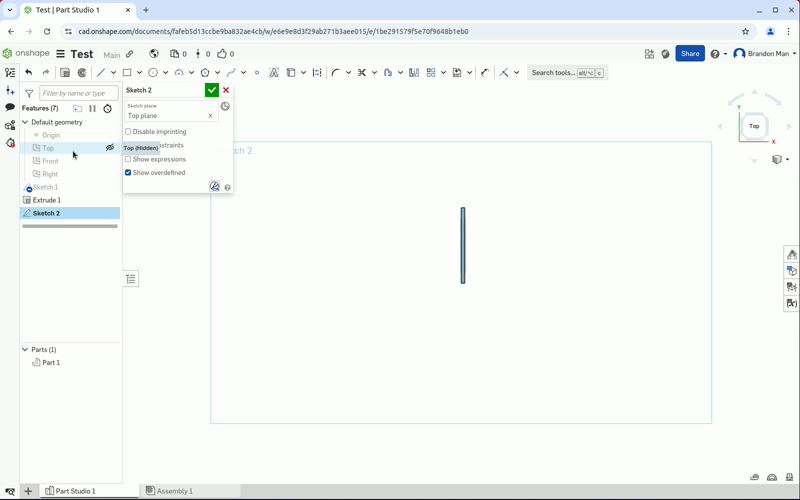
mouse_move(73, 352)
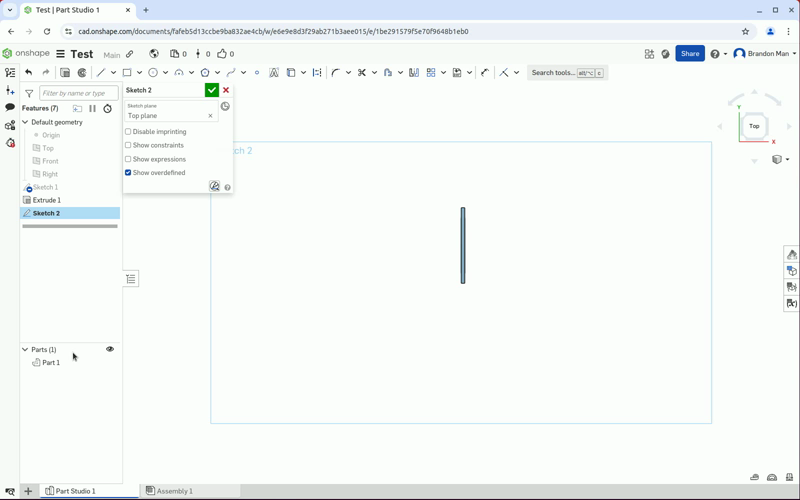
key(y)
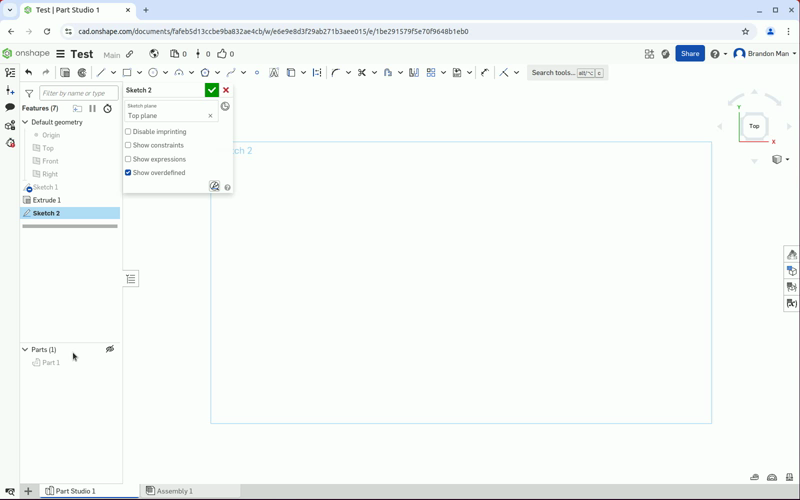
key(l)
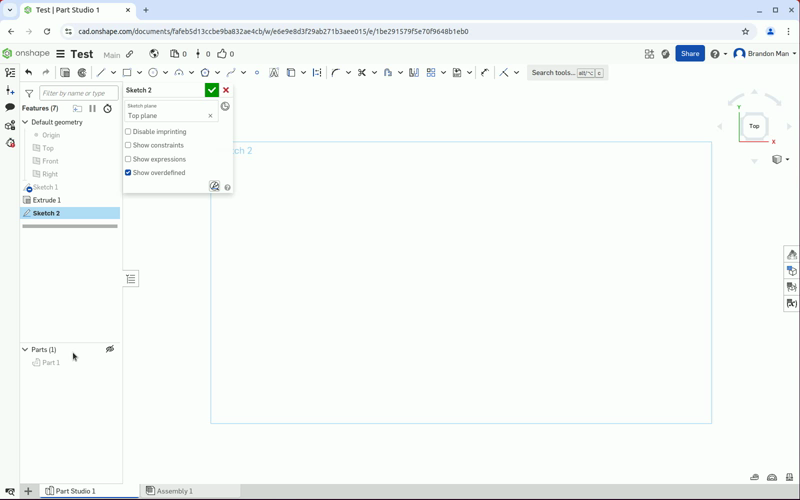
key_down(shift)
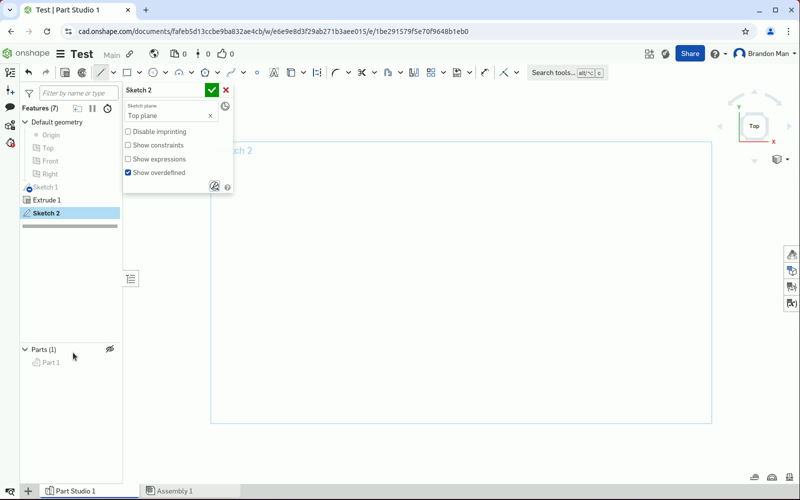
mouse_move(460, 282)
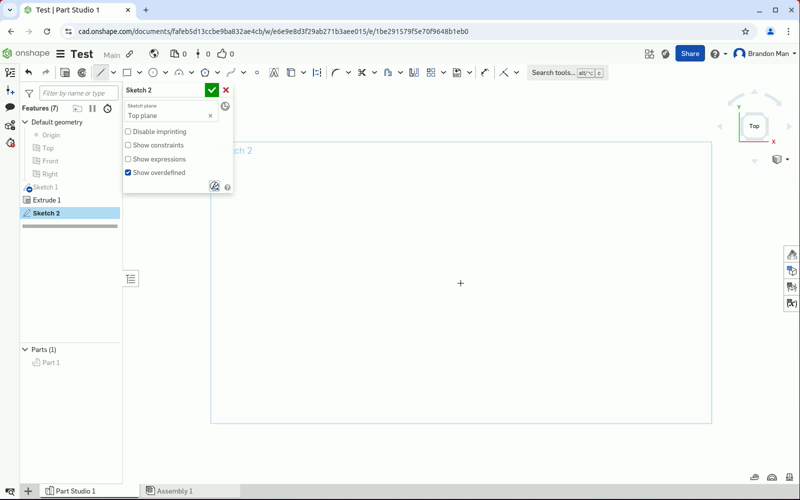
click(460, 282)
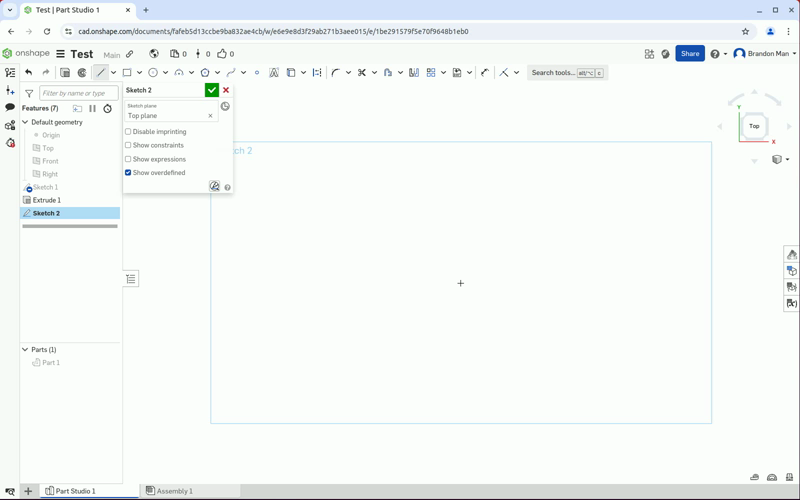
key_up(shift)
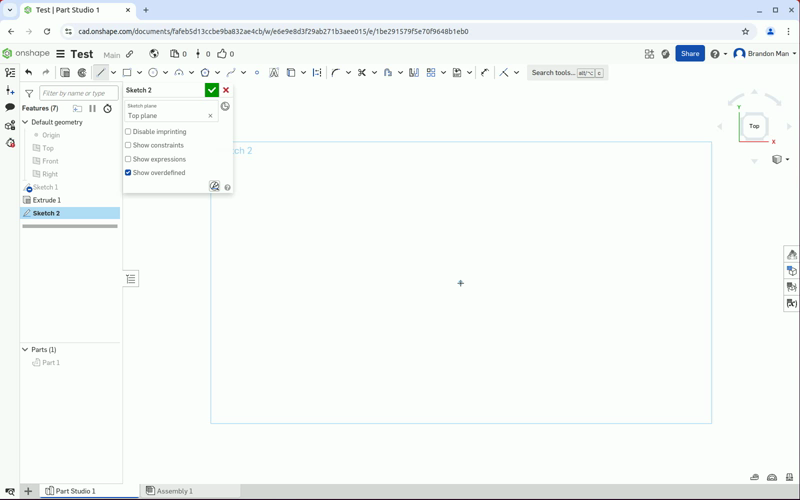
key_down(shift)
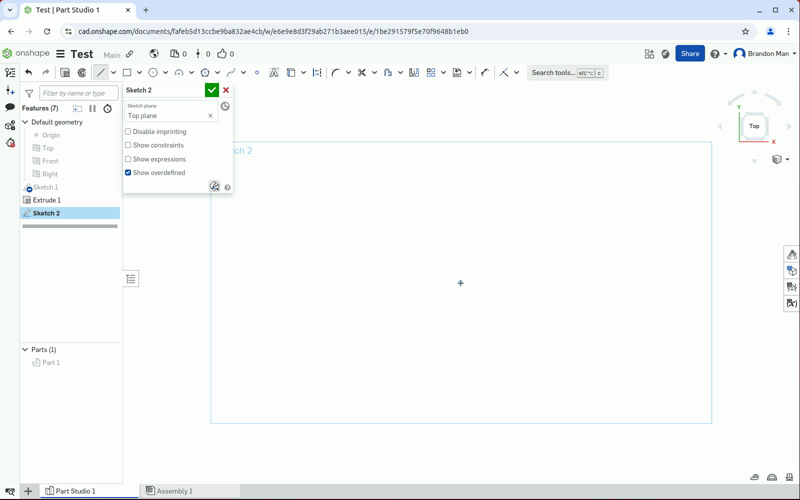
mouse_move(535, 282)
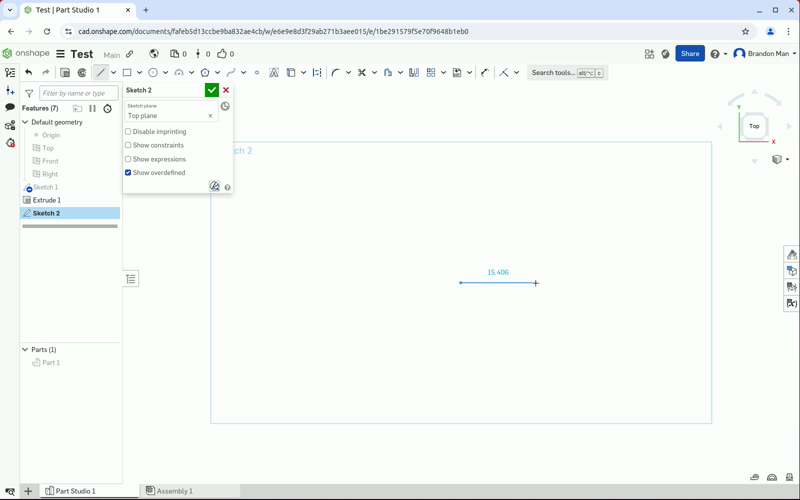
click(535, 282)
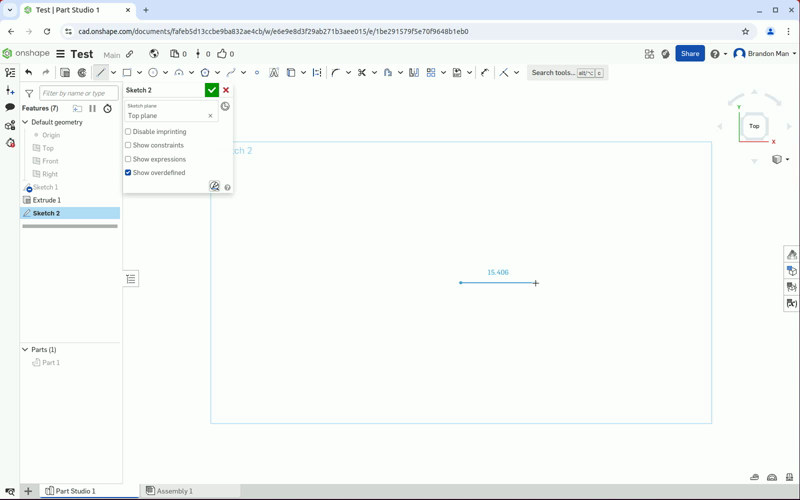
key_up(shift)
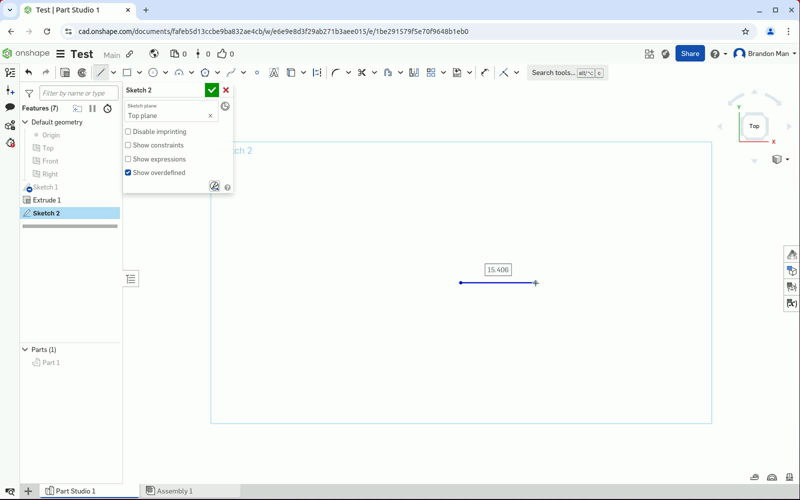
key(esc)
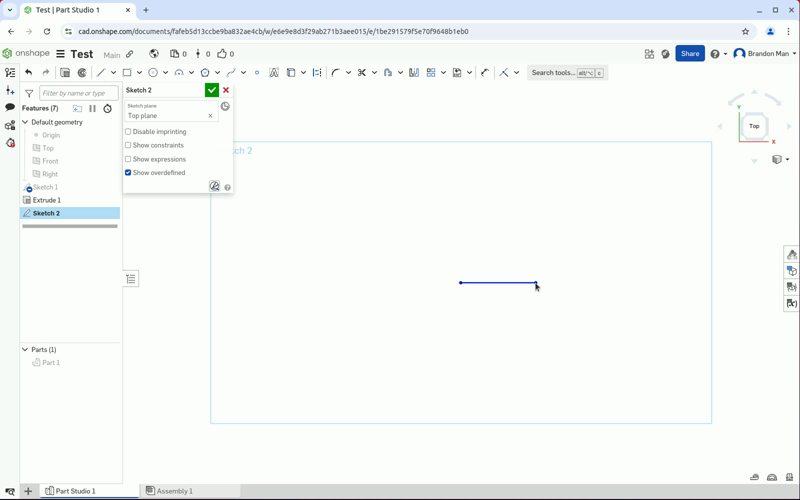
key(a)
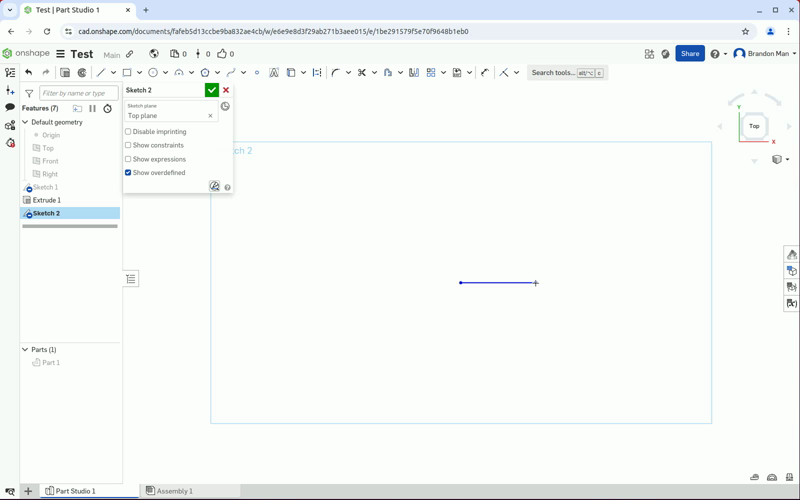
mouse_move(535, 282)
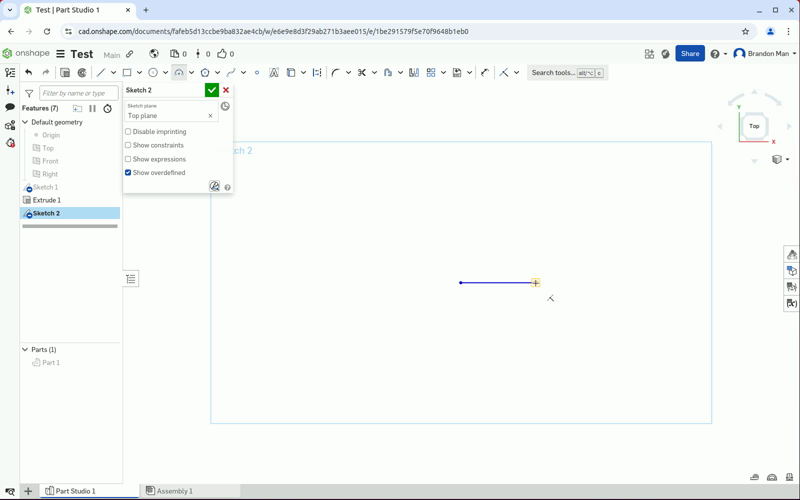
click(535, 282)
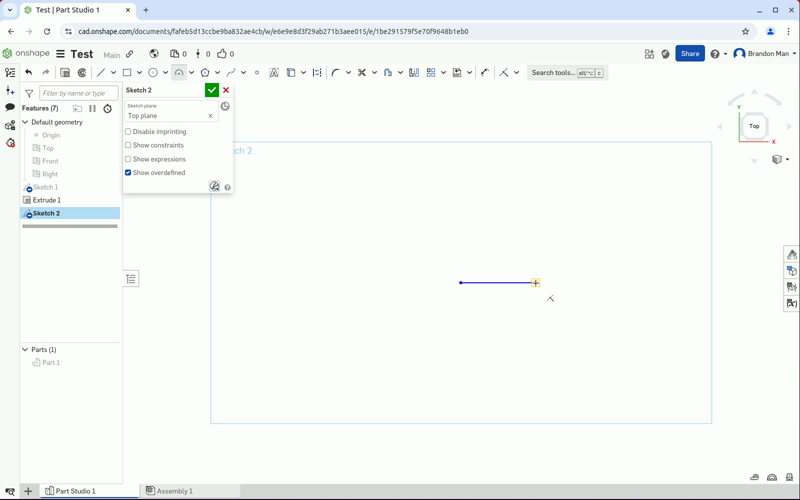
key_down(shift)
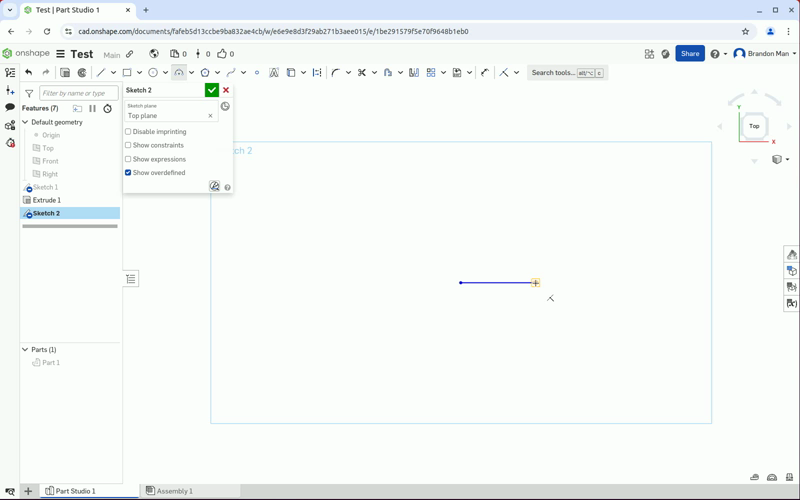
mouse_move(535, 208)
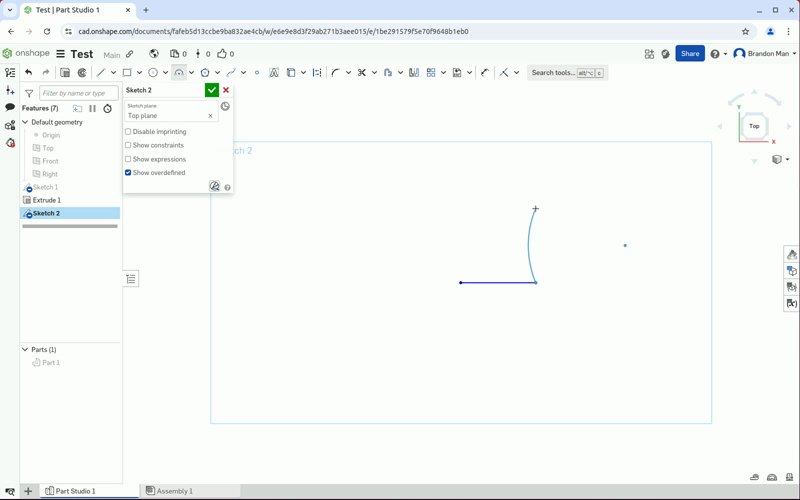
click(535, 208)
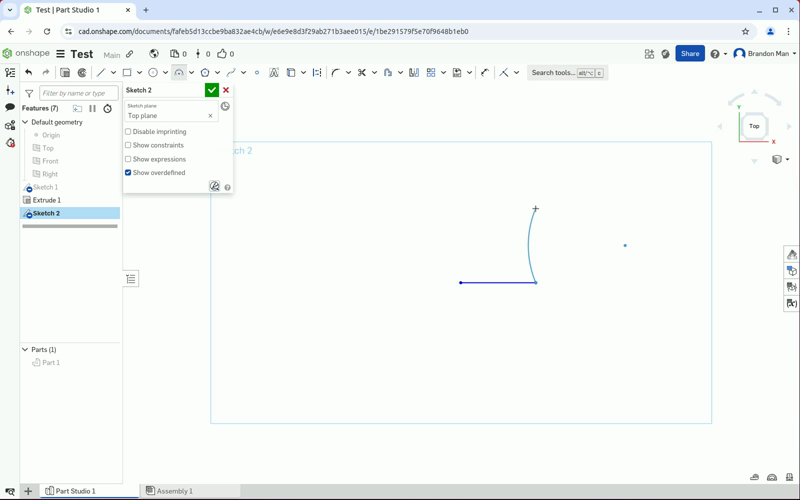
mouse_move(572, 245)
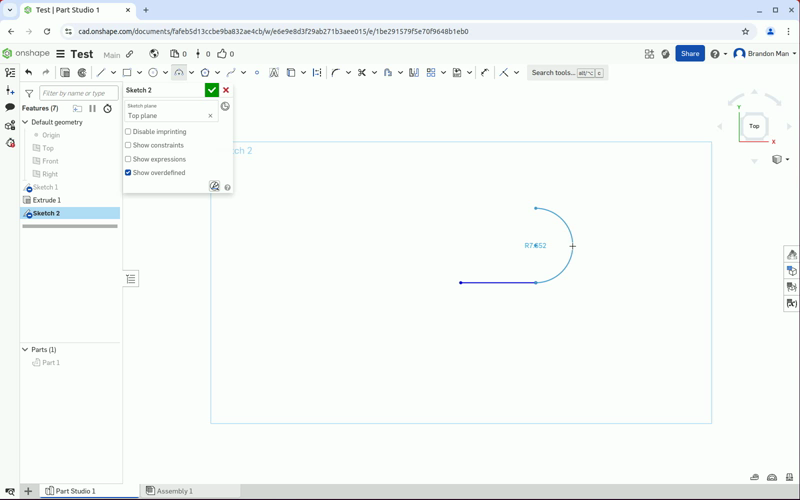
click(572, 245)
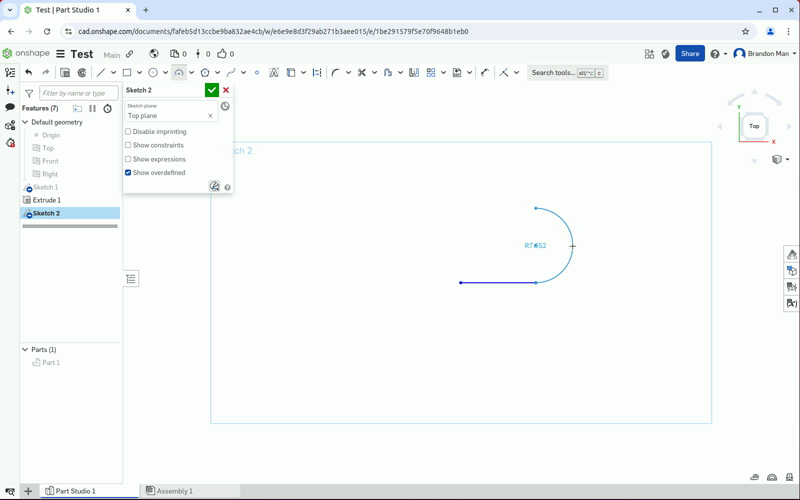
key_up(shift)
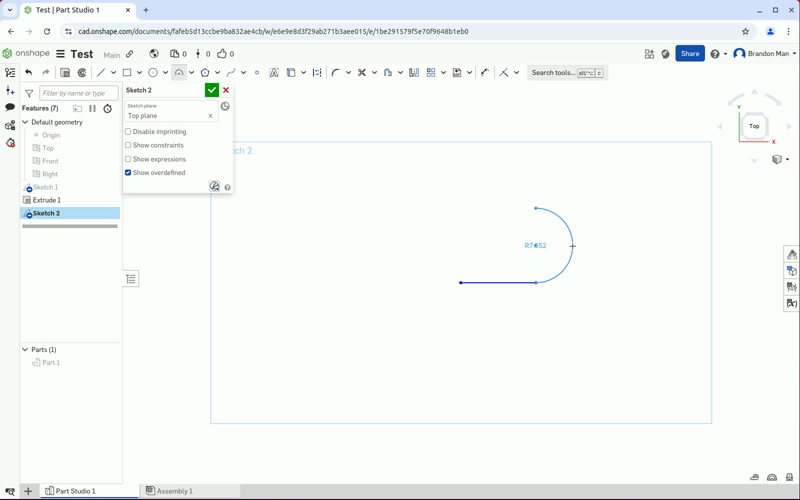
key(esc)
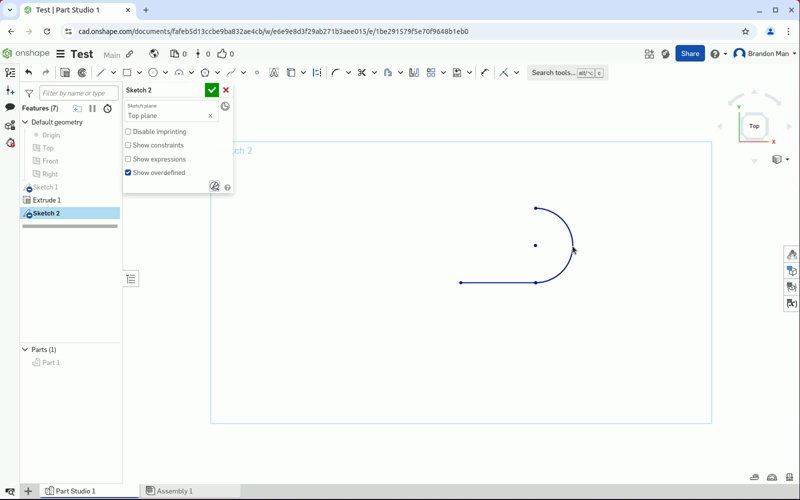
key(l)
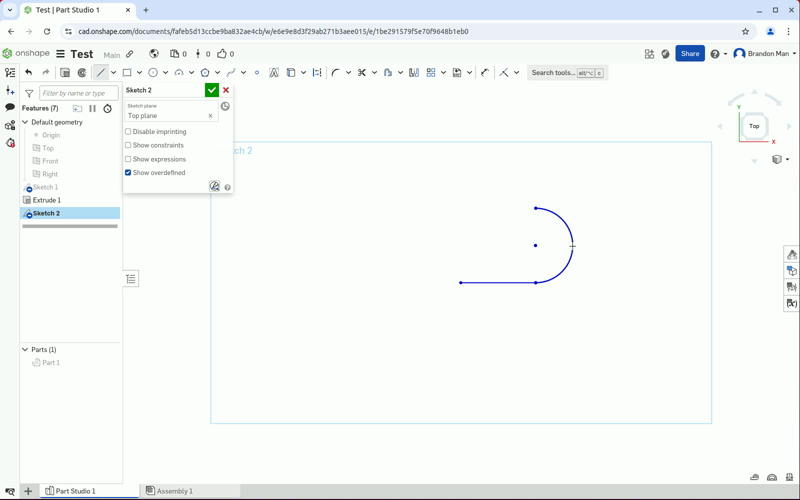
mouse_move(535, 208)
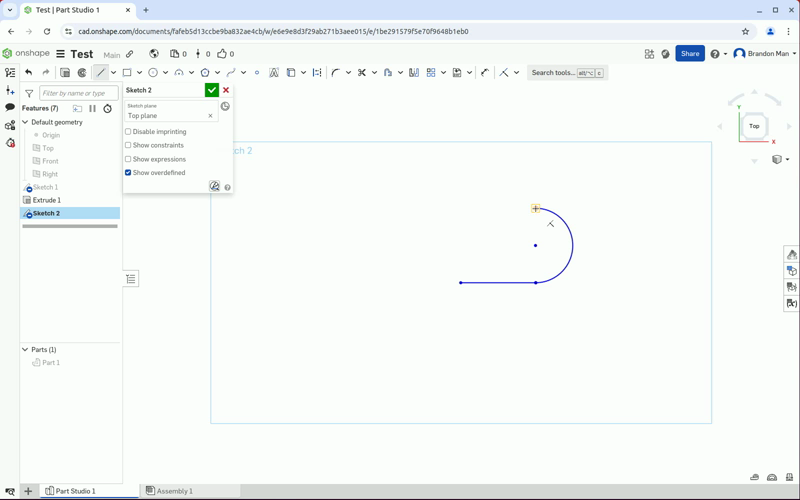
click(535, 208)
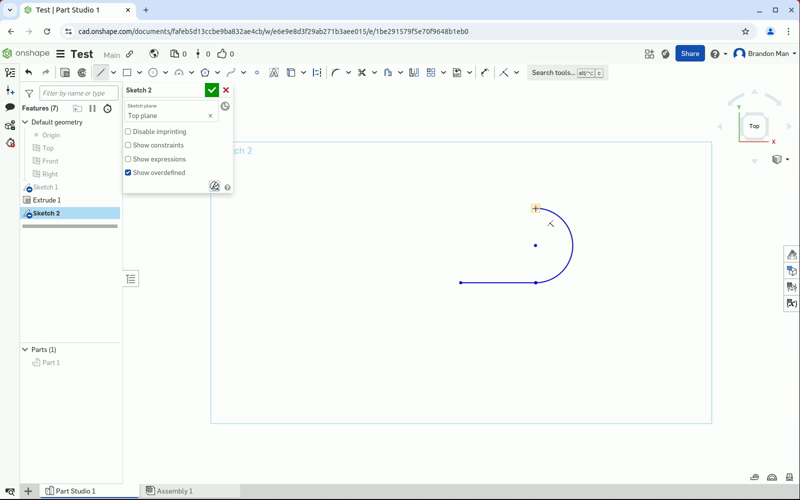
key_down(shift)
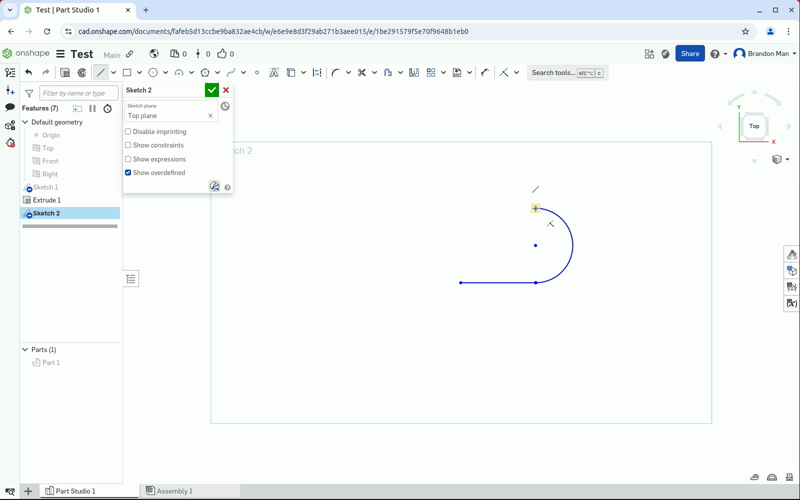
mouse_move(460, 208)
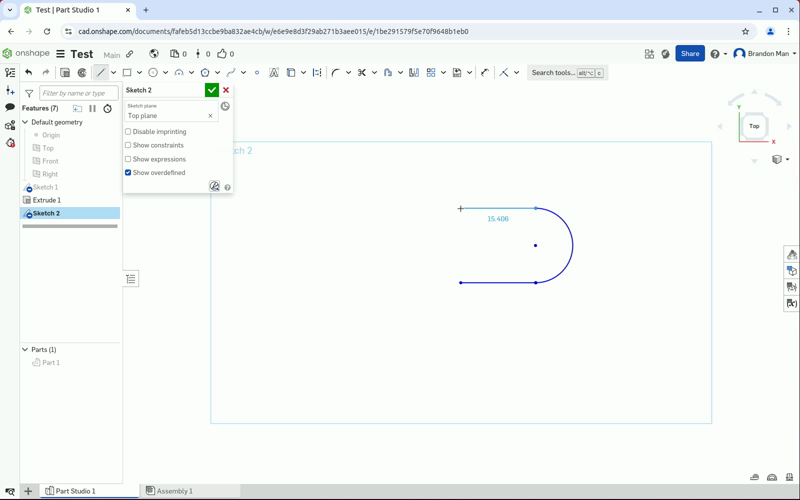
click(460, 208)
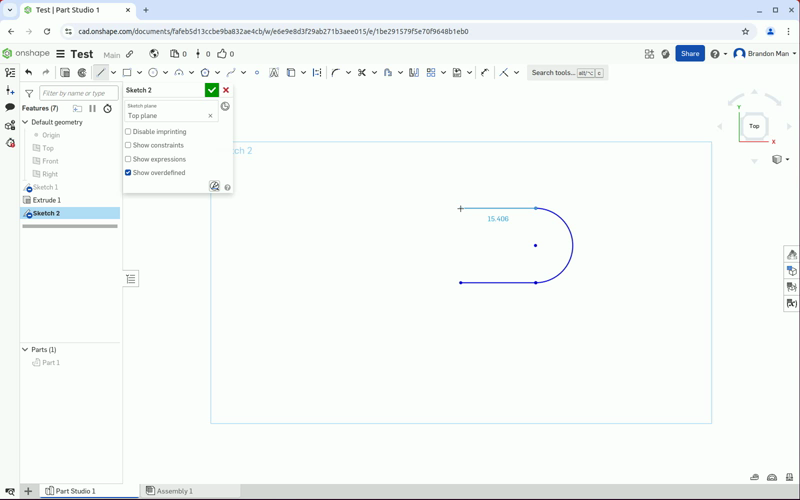
key_up(shift)
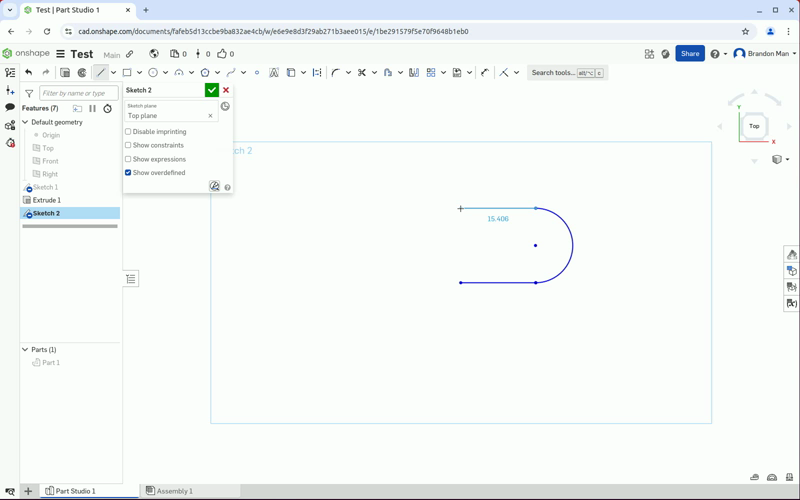
key_down(shift)
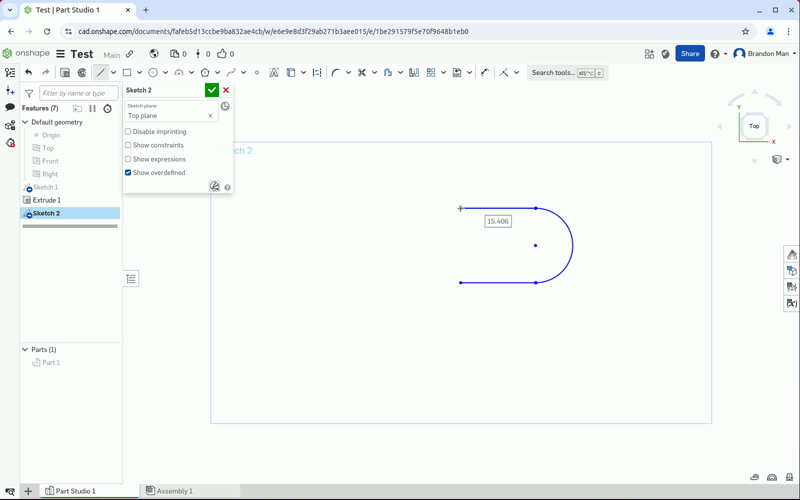
mouse_move(460, 282)
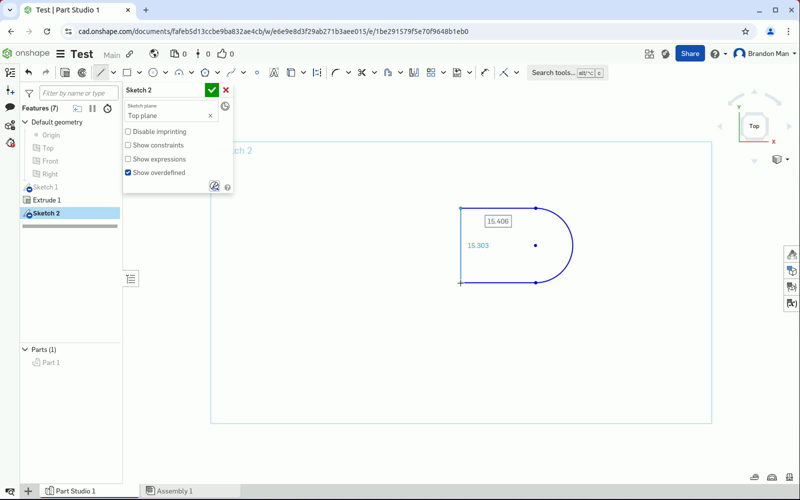
key_up(shift)
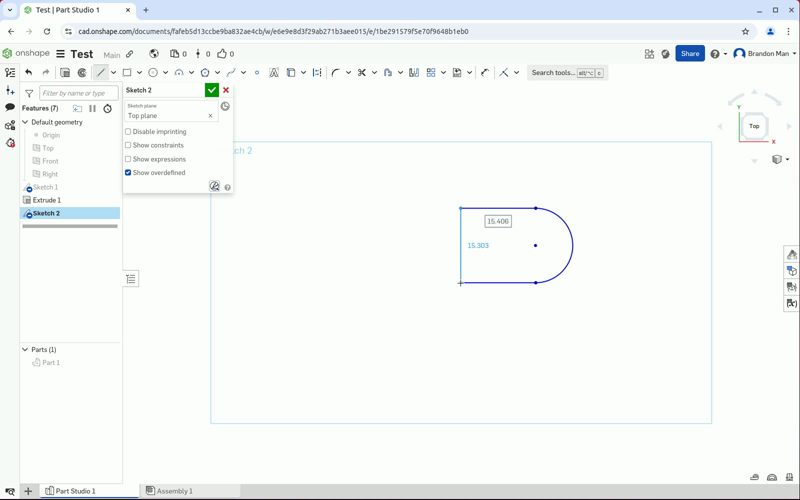
click(460, 282)
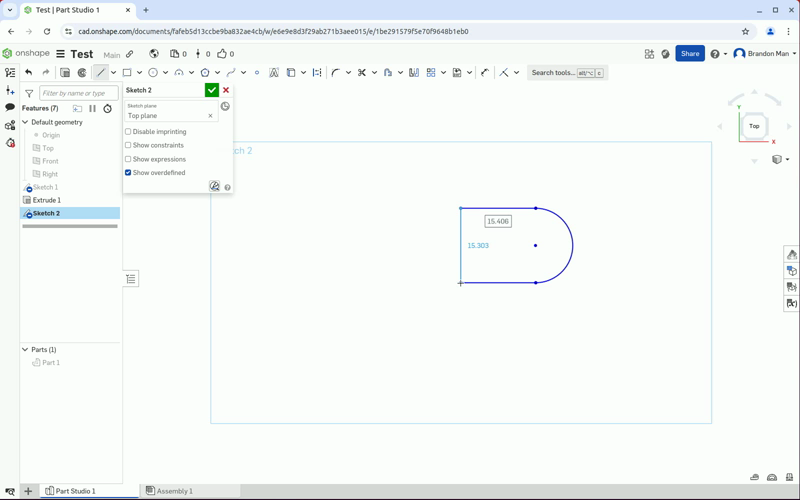
key(esc)
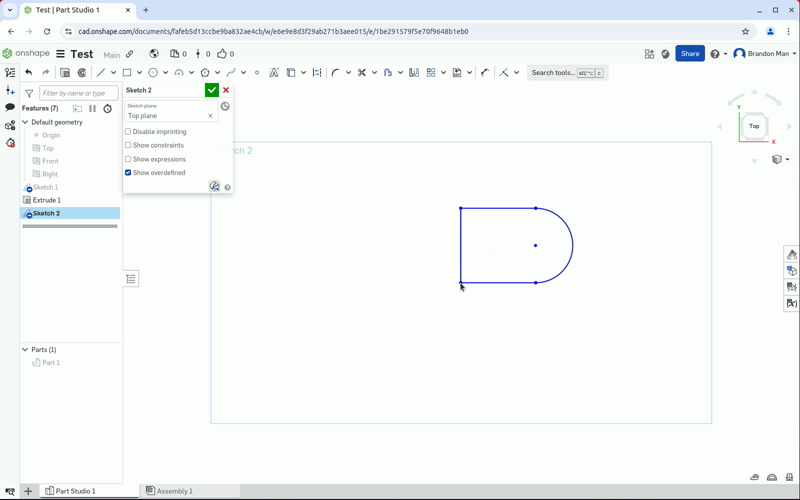
key(c)
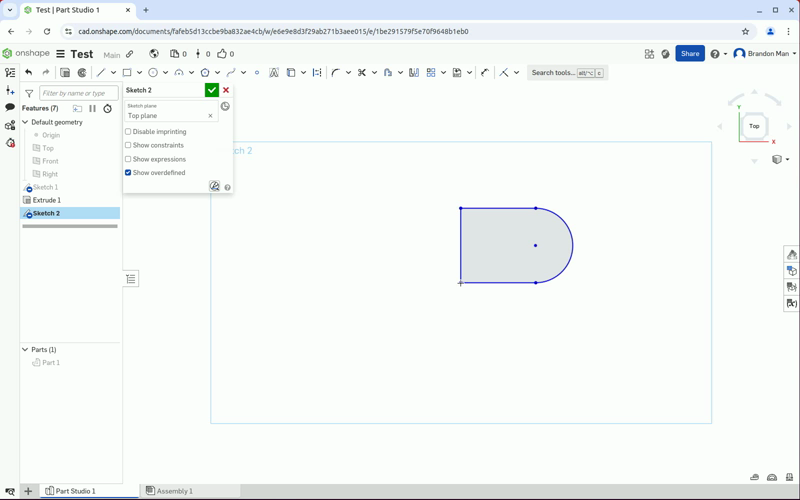
key_down(shift)
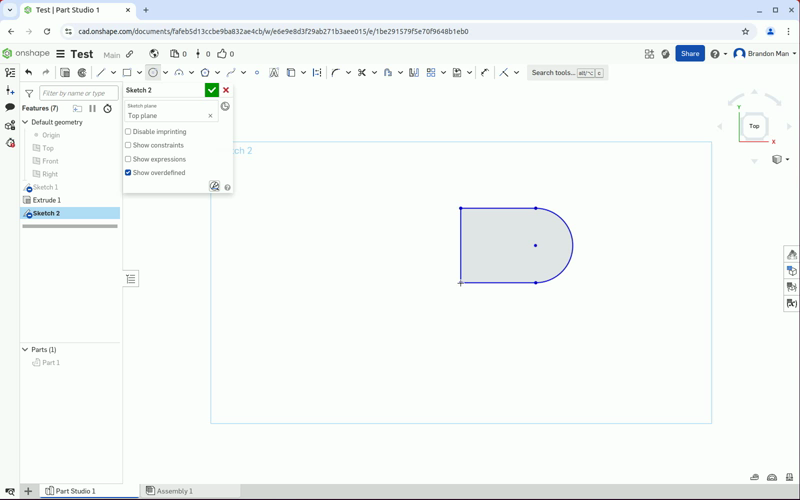
mouse_move(516, 265)
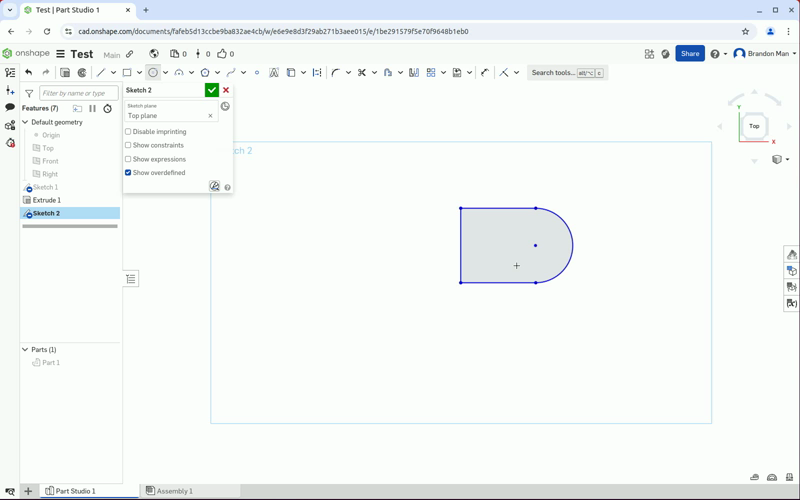
click(516, 265)
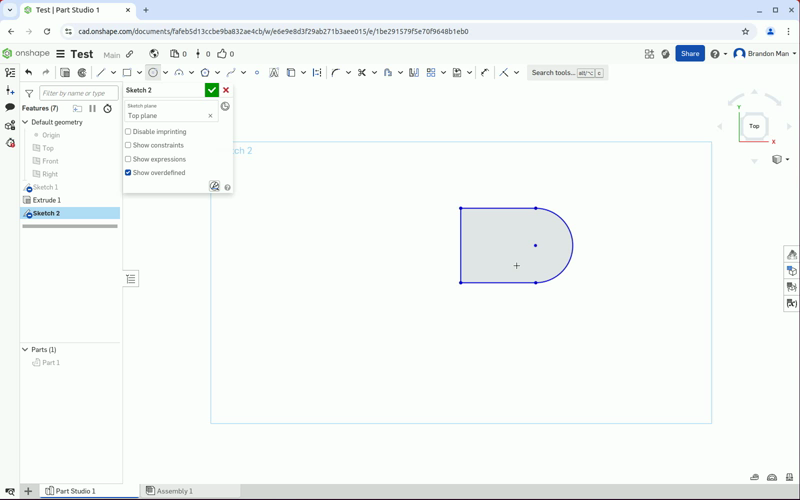
key_up(shift)
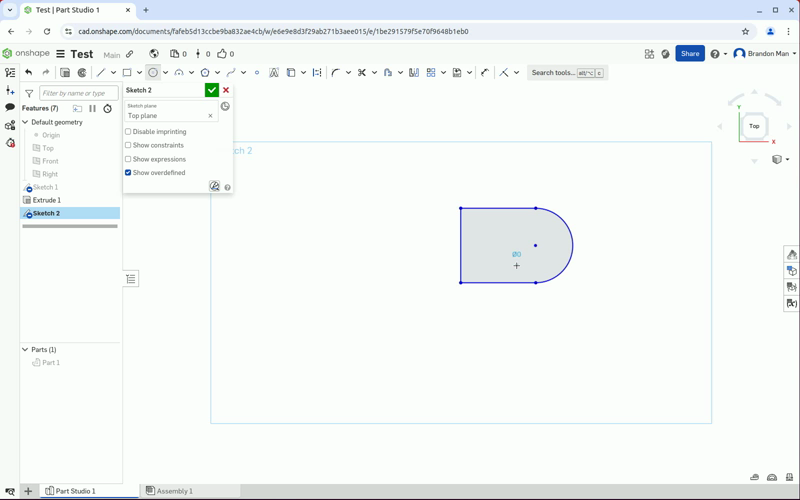
mouse_move(520, 265)
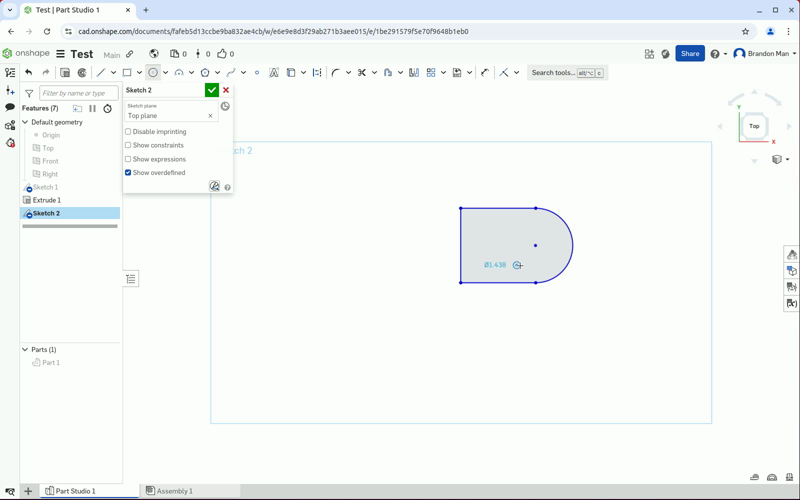
click(520, 265)
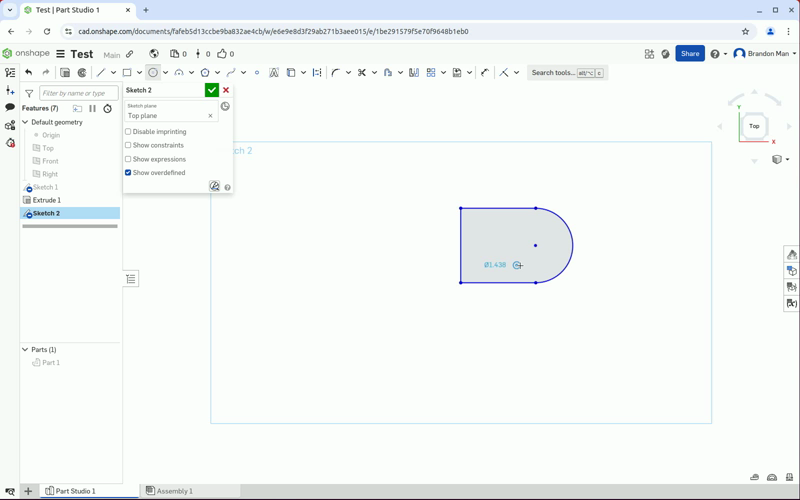
key(esc)
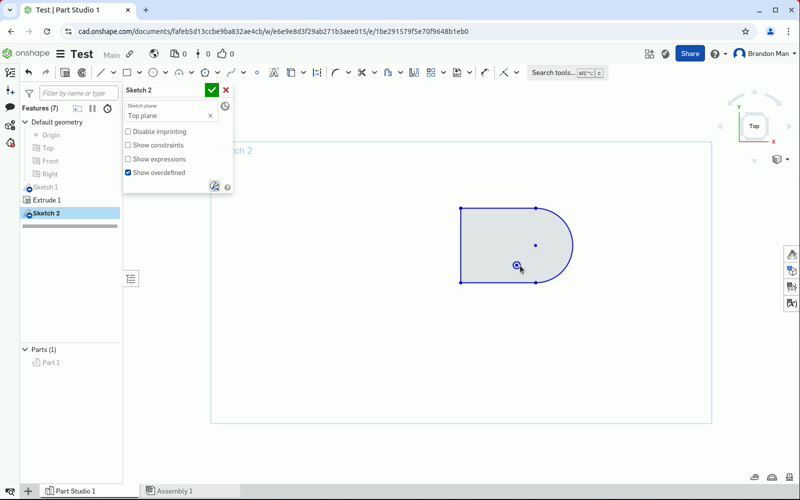
key(c)
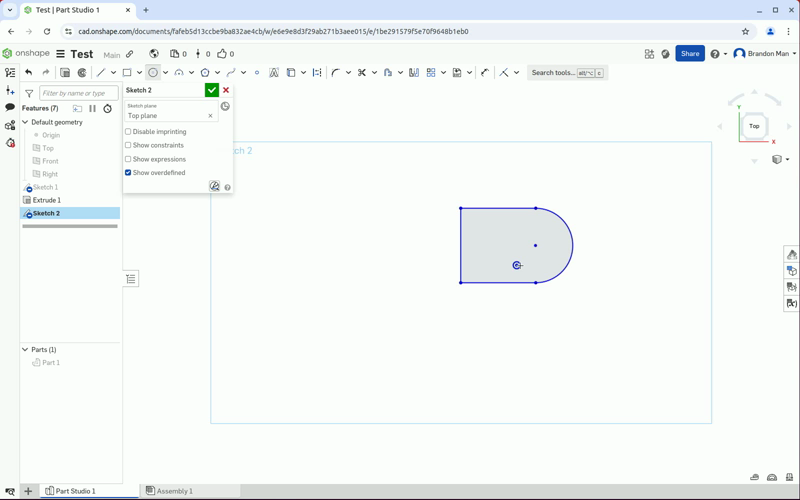
key_down(shift)
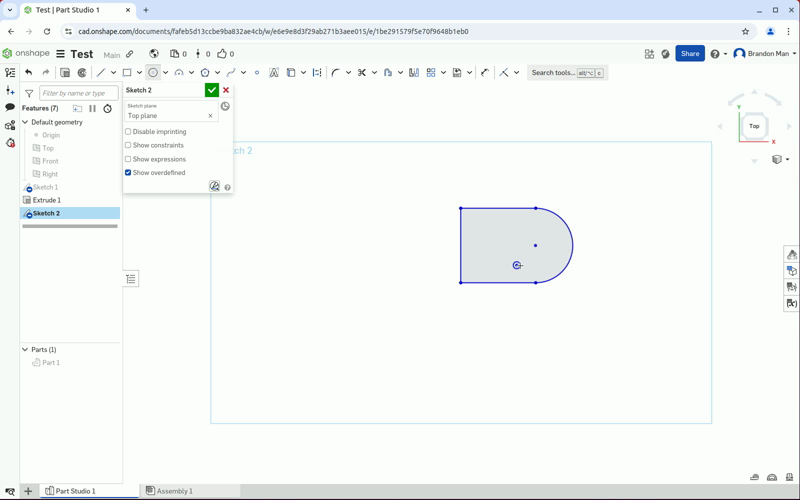
mouse_move(516, 226)
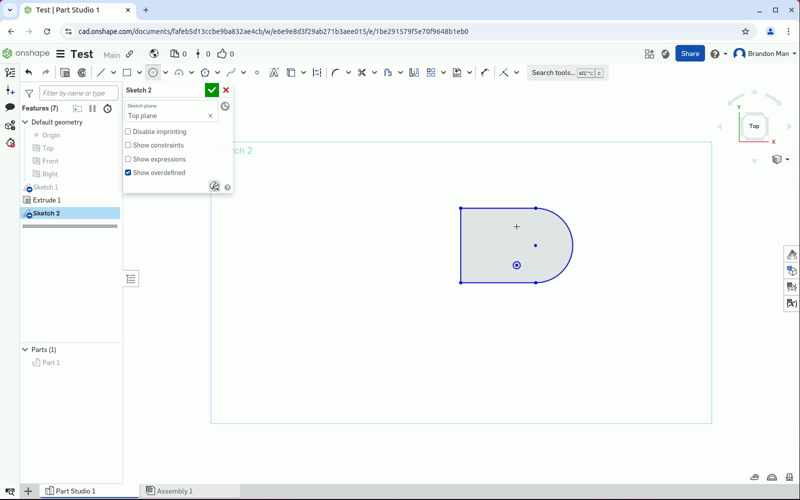
click(516, 226)
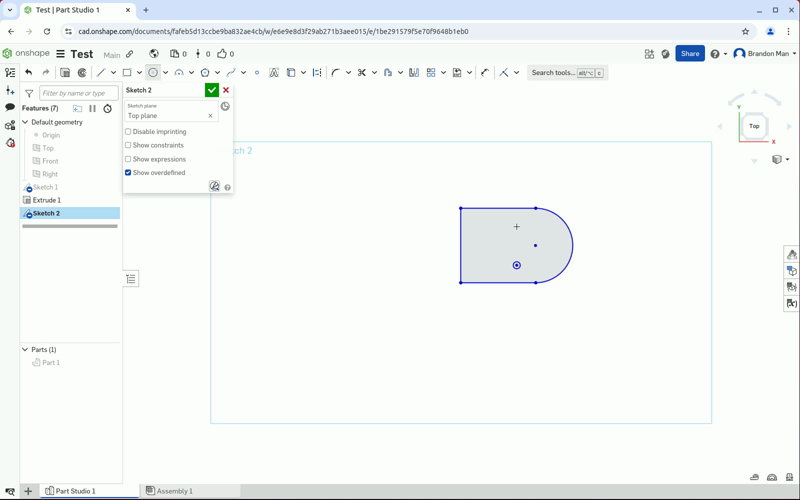
key_up(shift)
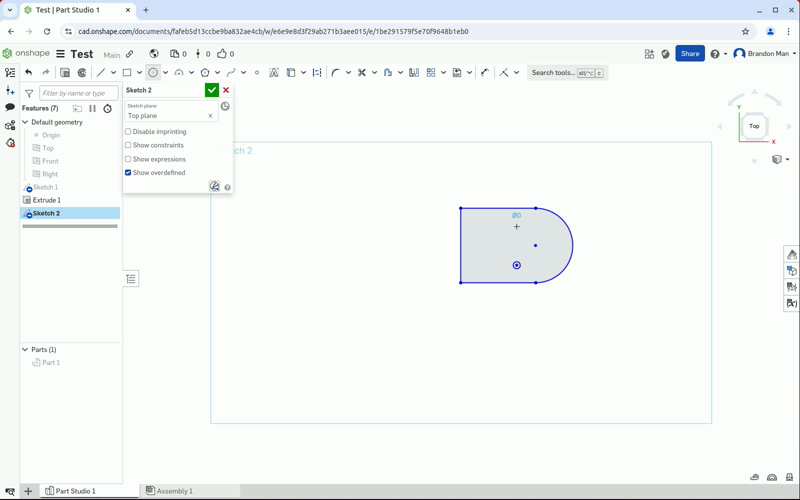
mouse_move(520, 226)
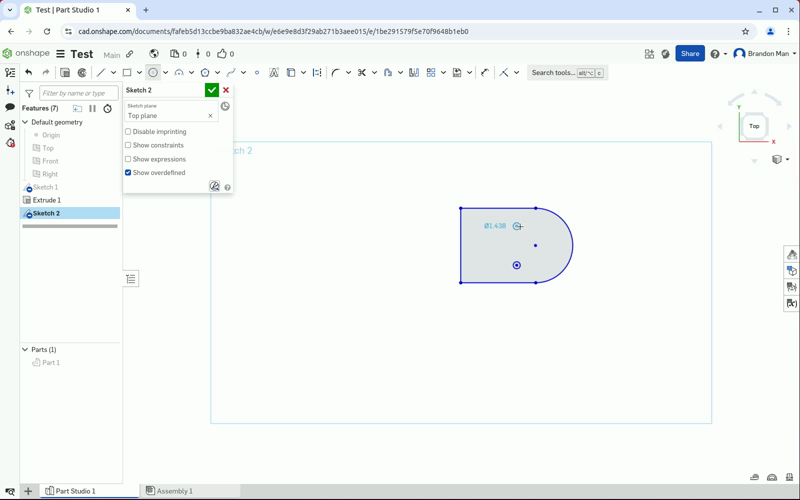
click(520, 226)
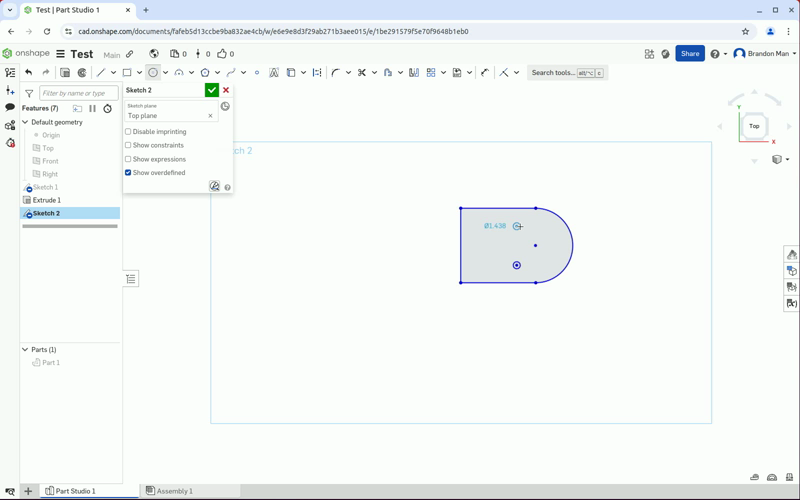
key(esc)
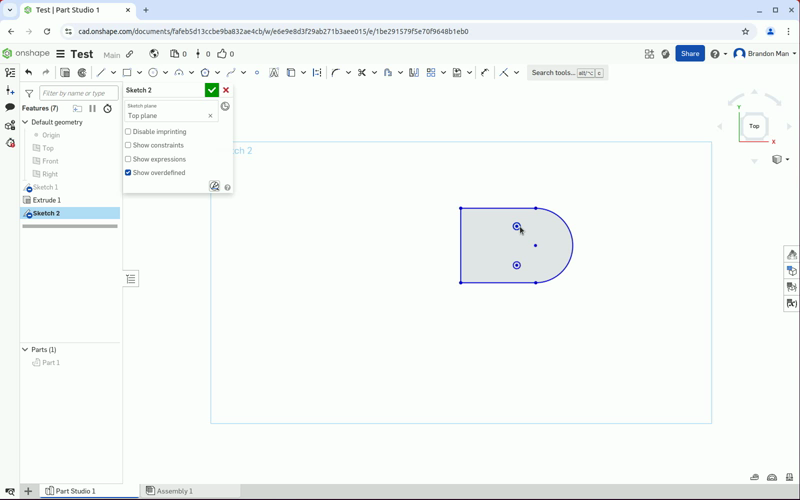
key(c)
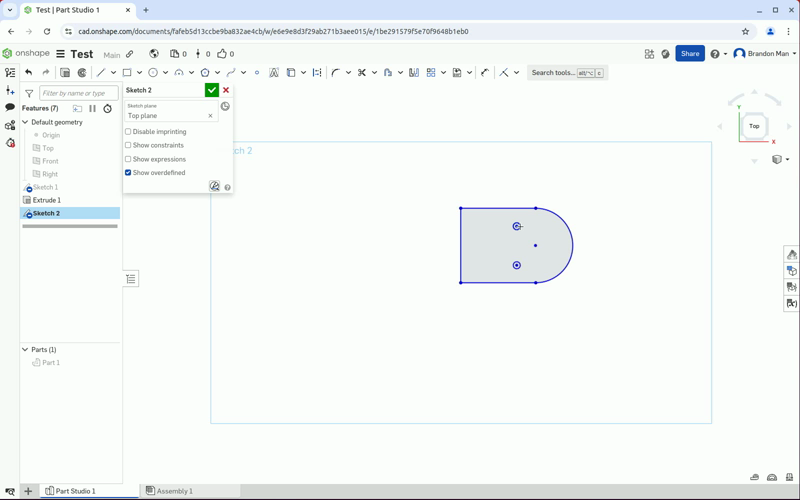
key_down(shift)
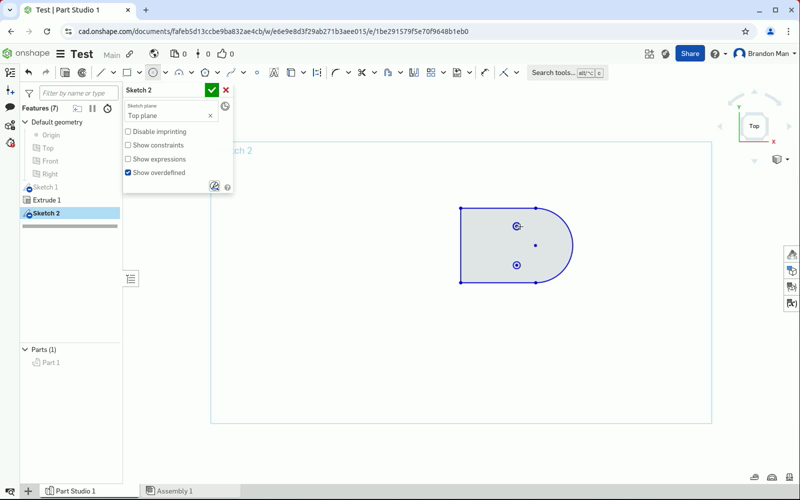
mouse_move(535, 245)
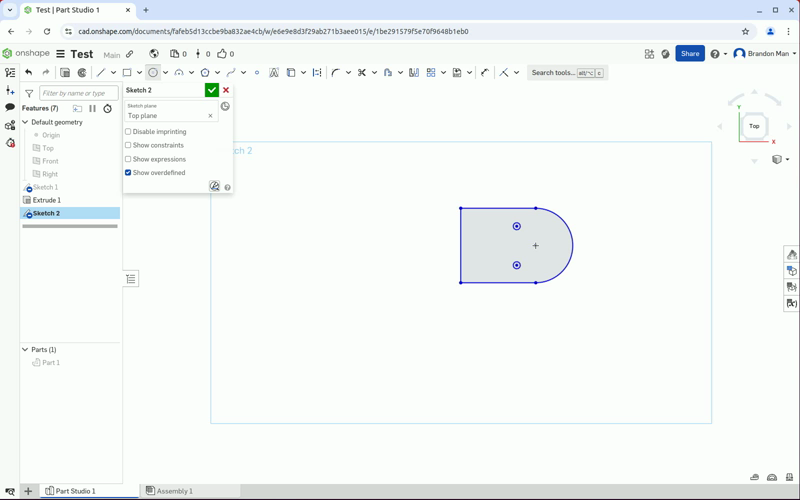
click(535, 245)
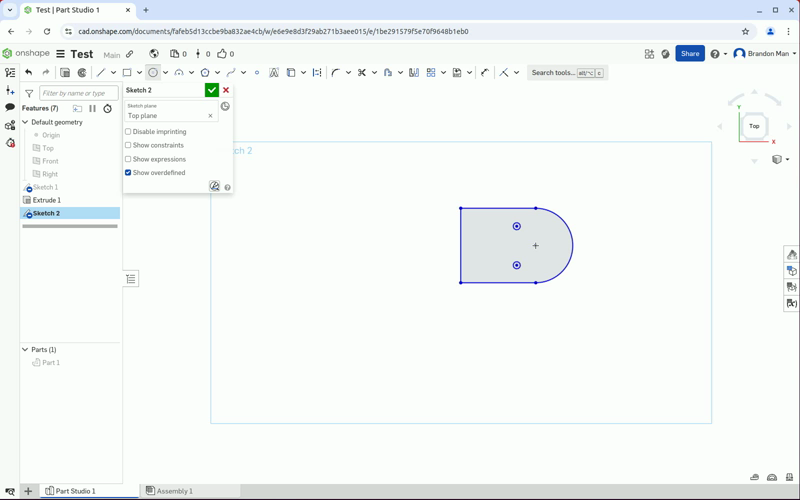
key_up(shift)
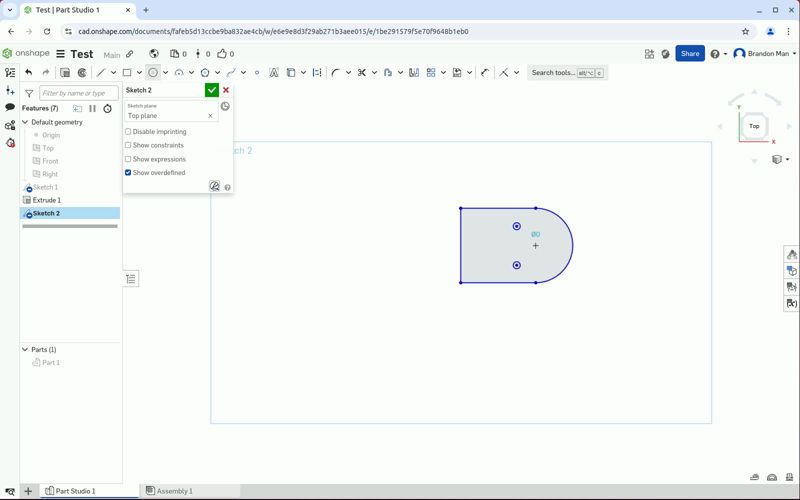
mouse_move(548, 245)
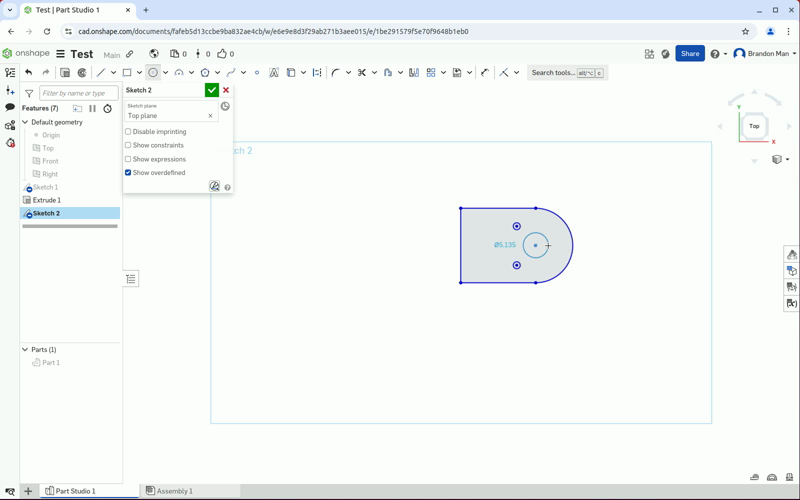
click(548, 245)
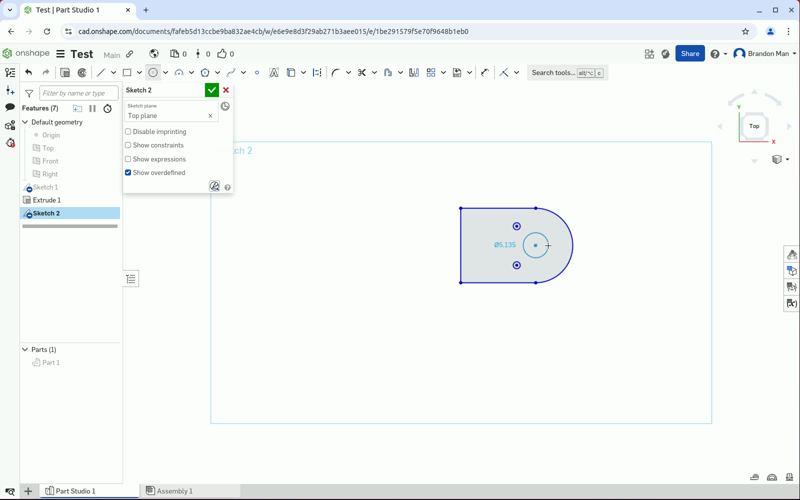
key(esc)
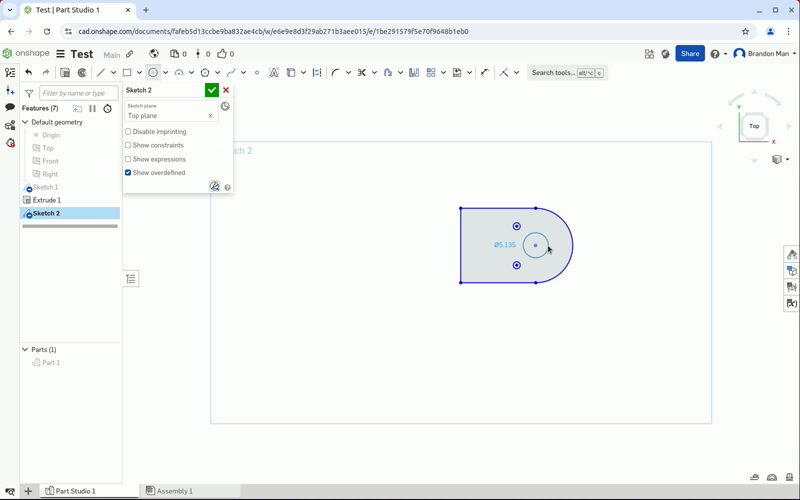
key(c)
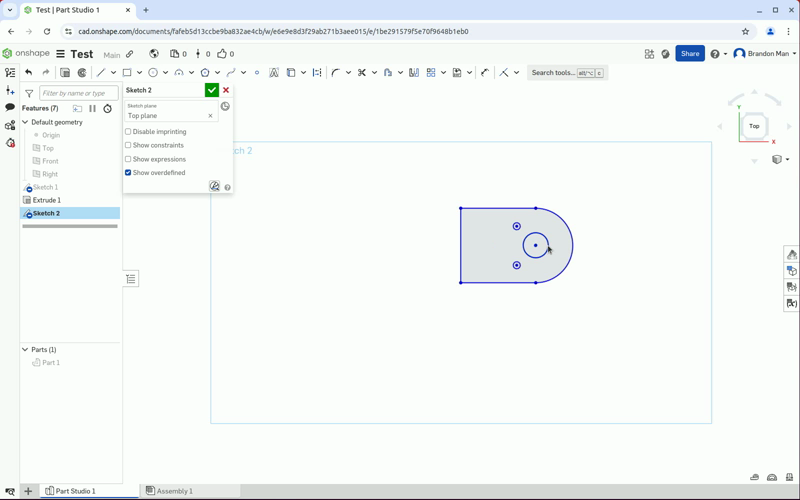
key_down(shift)
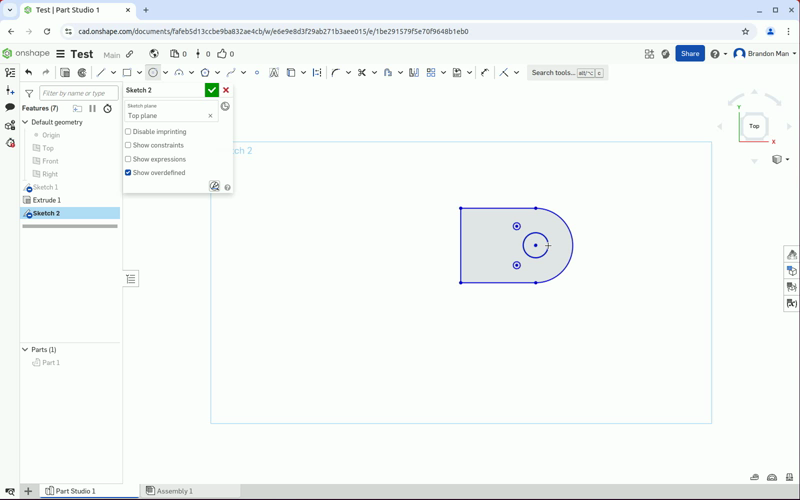
mouse_move(555, 265)
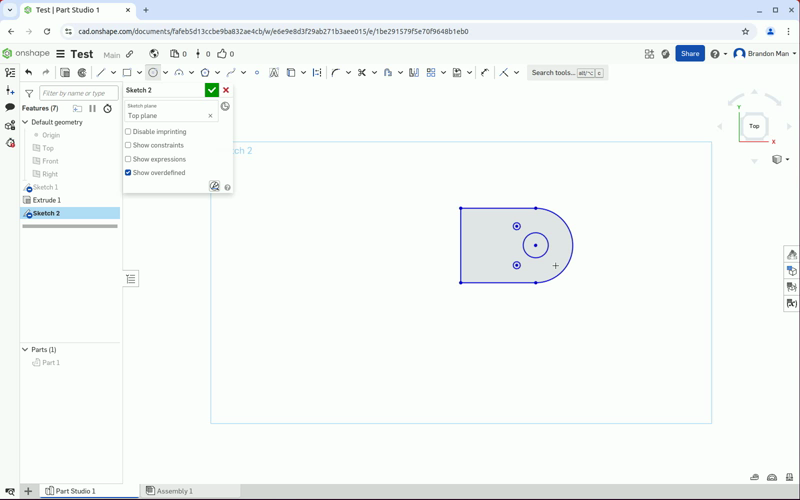
click(555, 265)
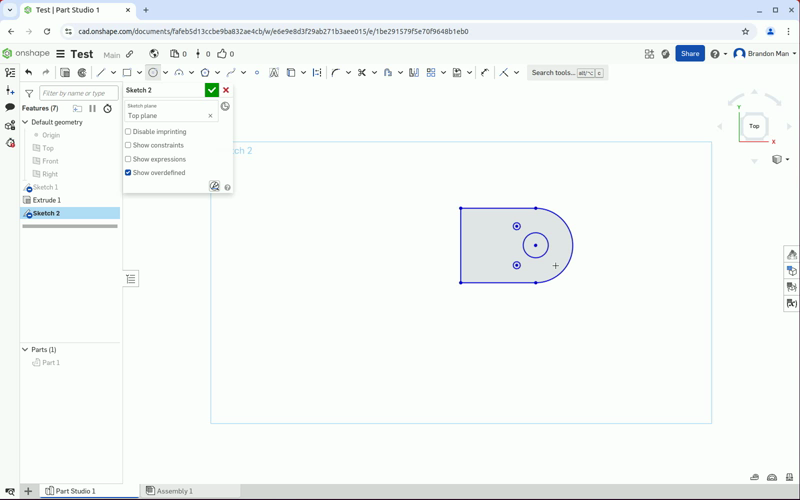
key_up(shift)
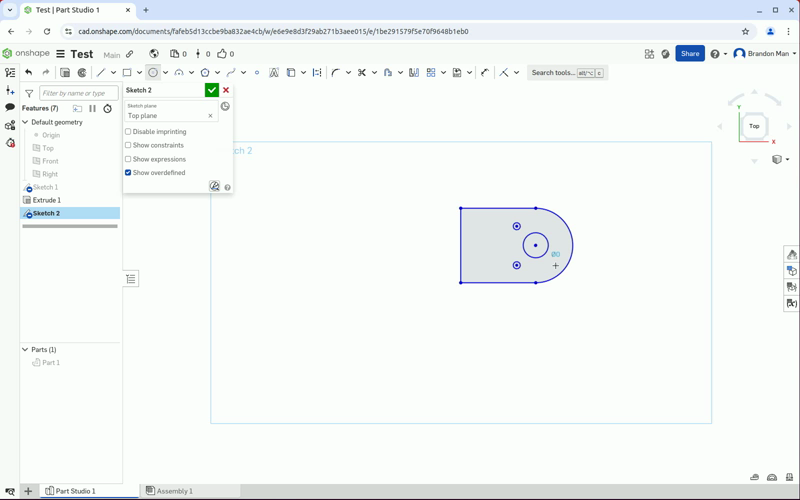
mouse_move(559, 265)
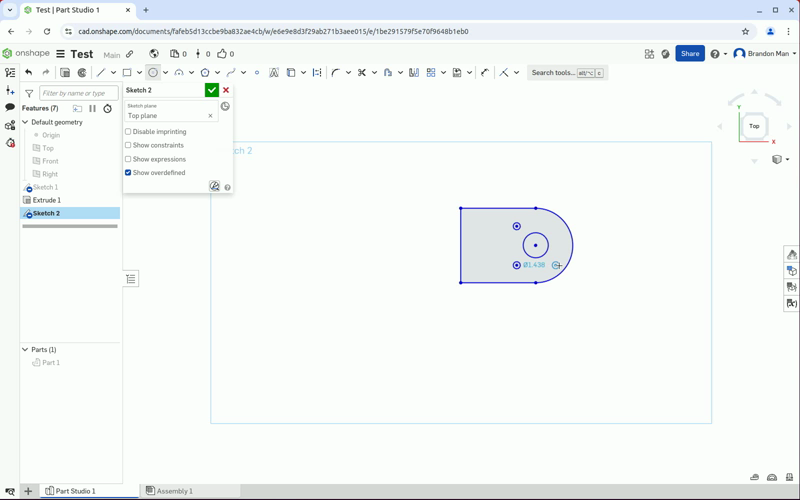
click(559, 265)
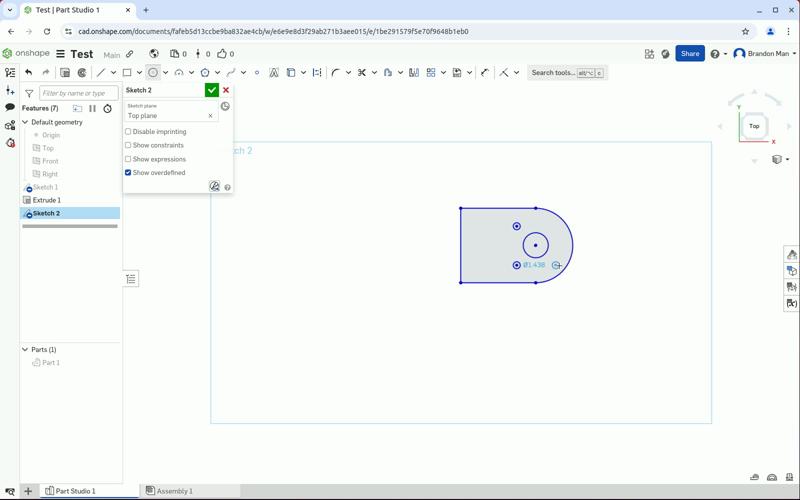
key(esc)
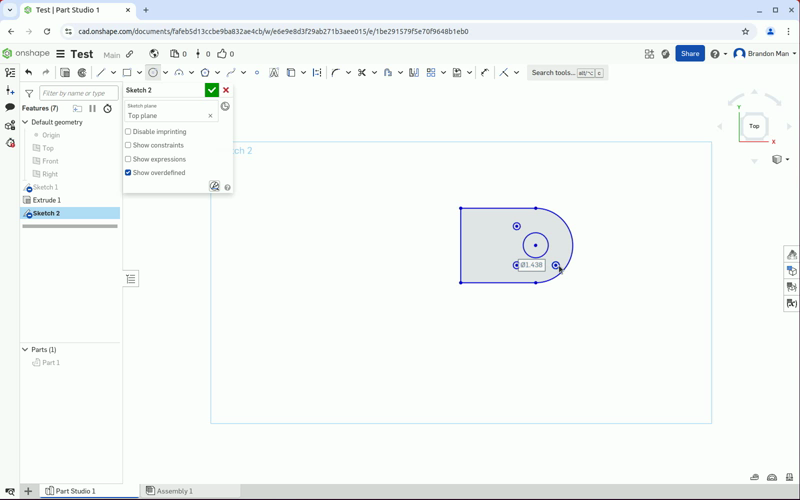
key(c)
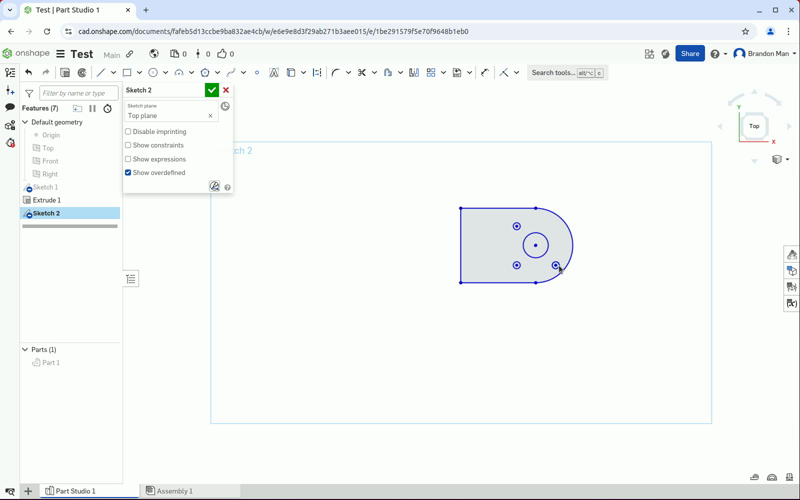
key_down(shift)
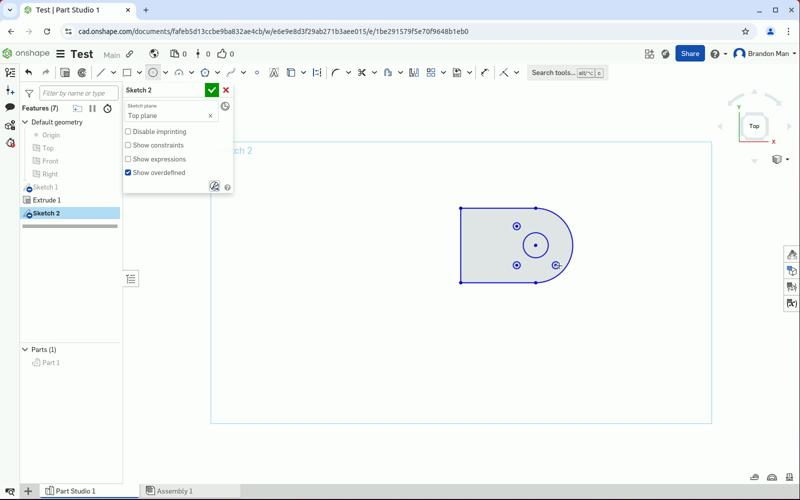
mouse_move(555, 226)
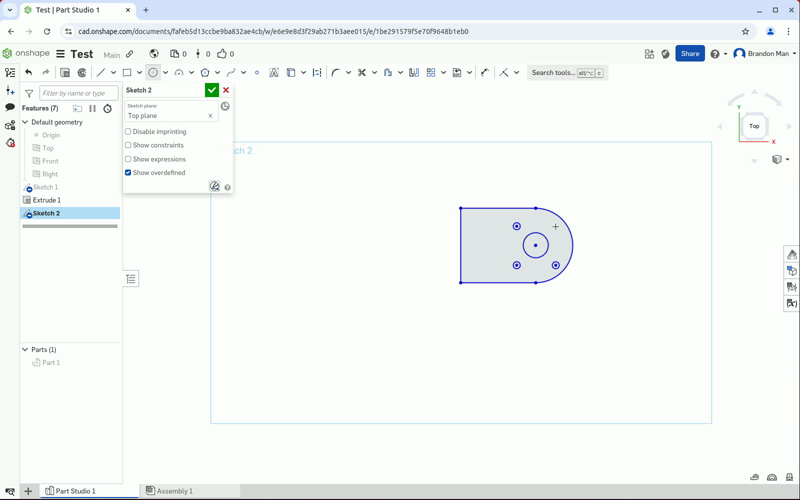
click(555, 226)
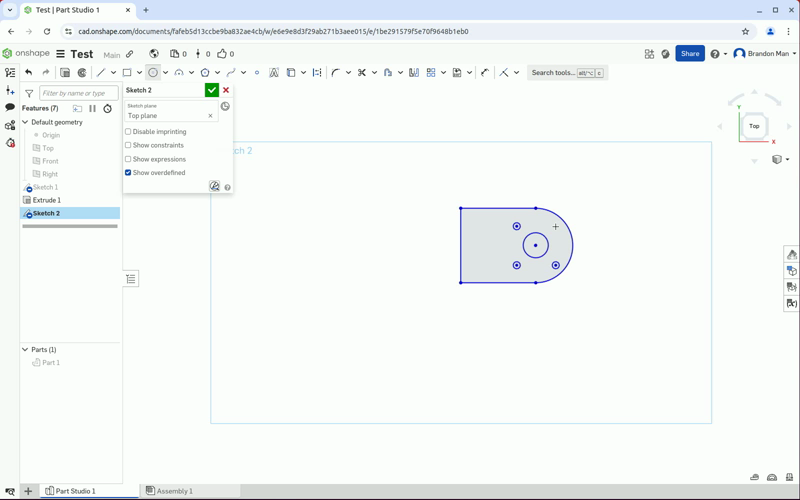
key_up(shift)
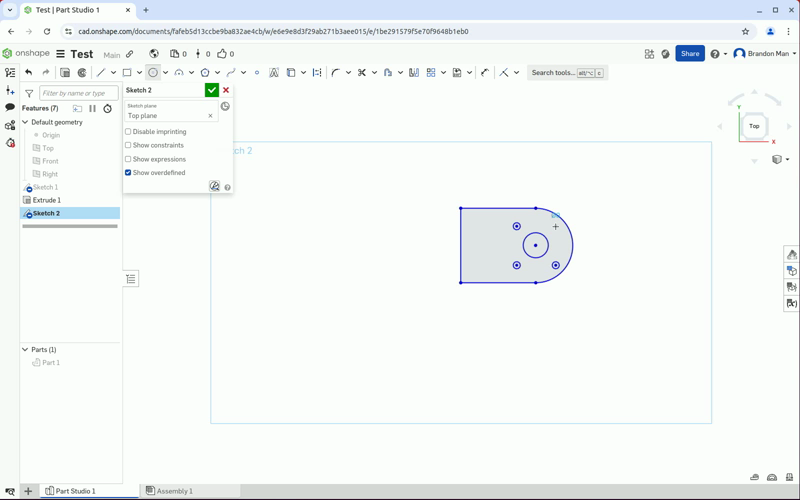
mouse_move(559, 226)
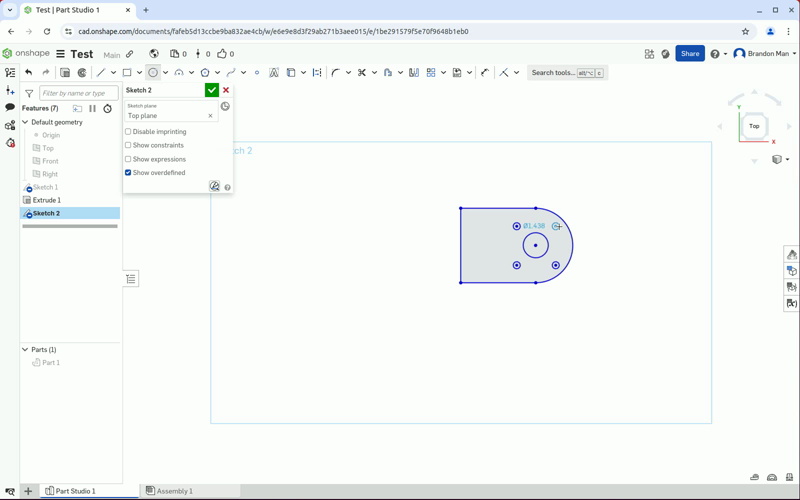
click(559, 226)
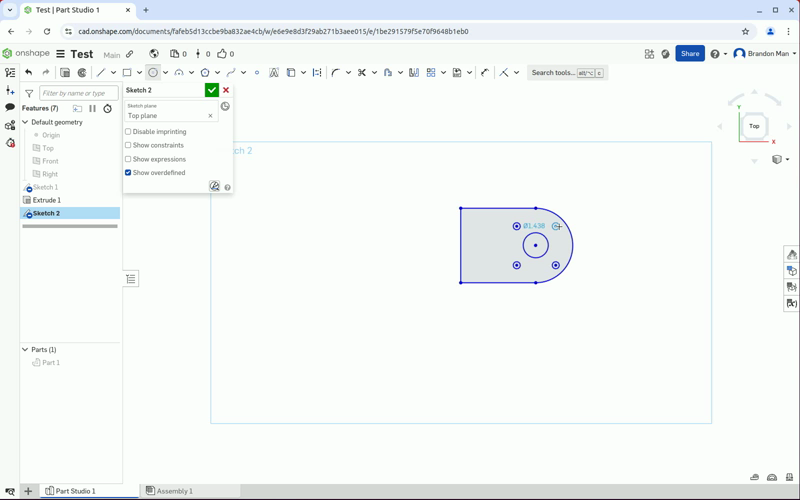
key(esc)
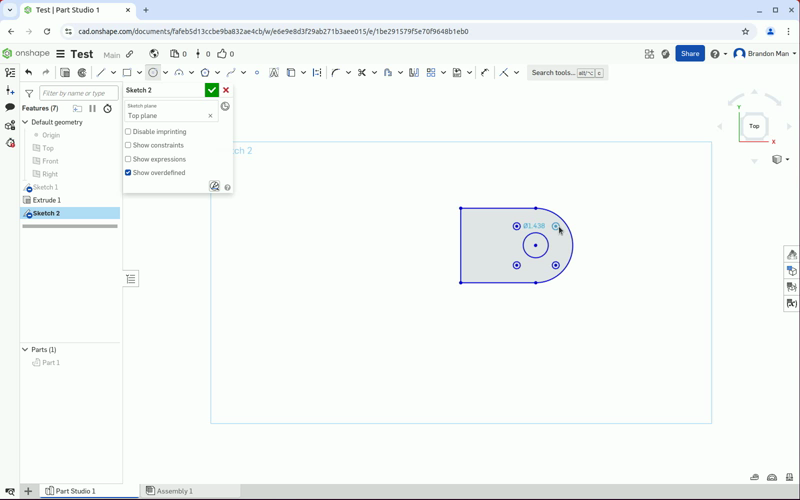
mouse_move(537, 213)
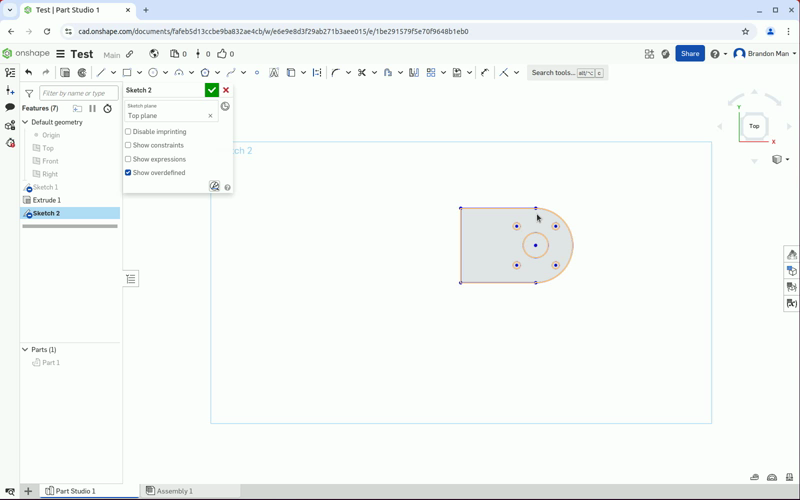
click(537, 213)
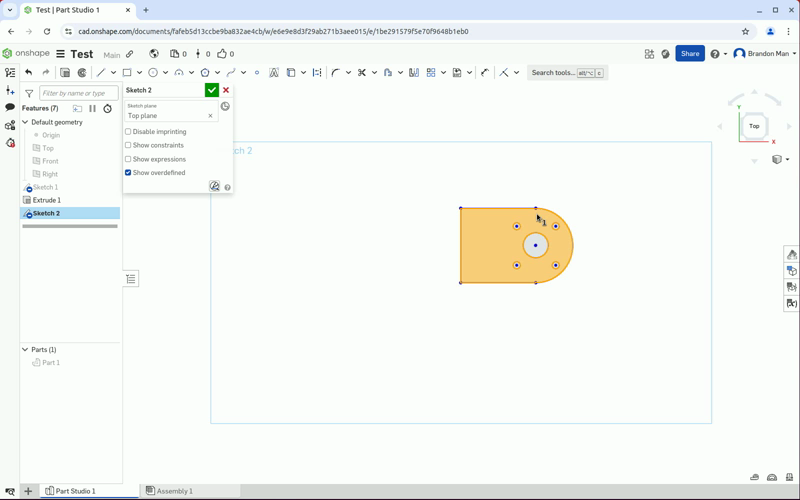
mouse_move(73, 352)
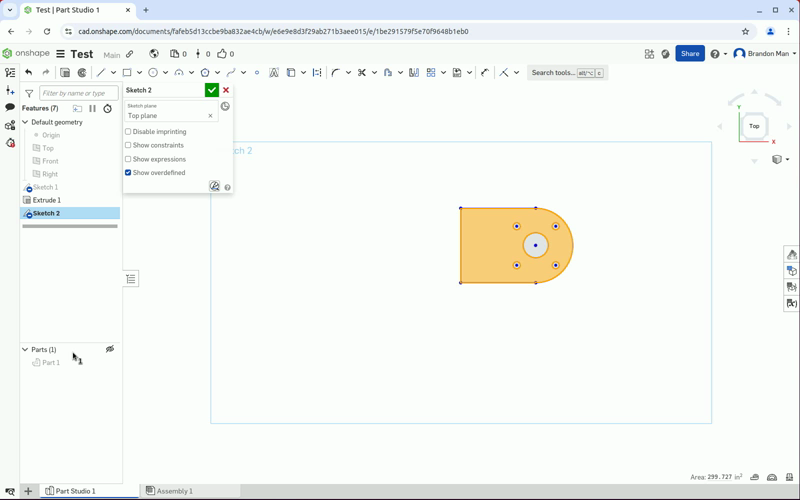
key(shift+y)
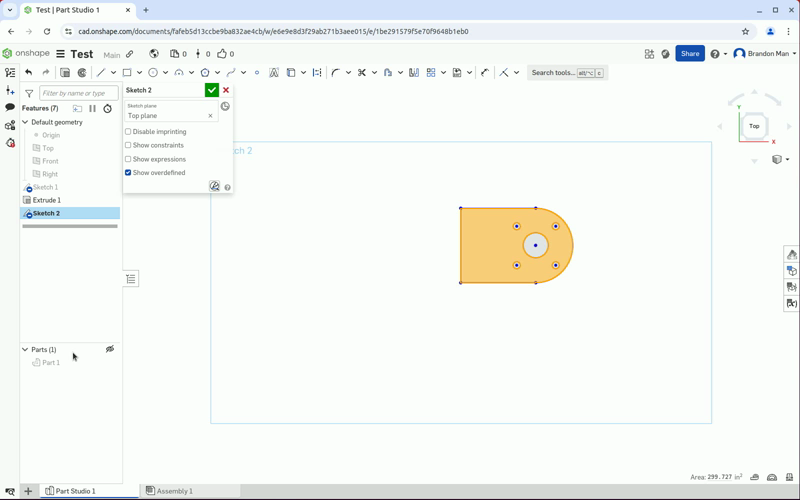
key(shift+e)
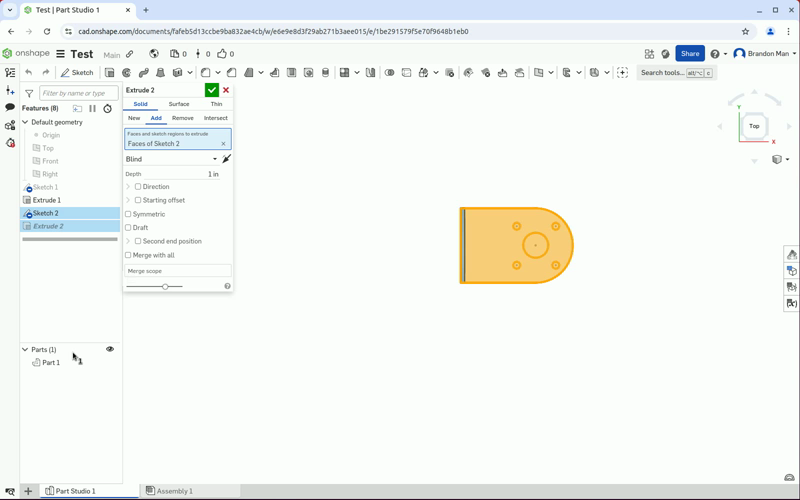
mouse_move(143, 106)
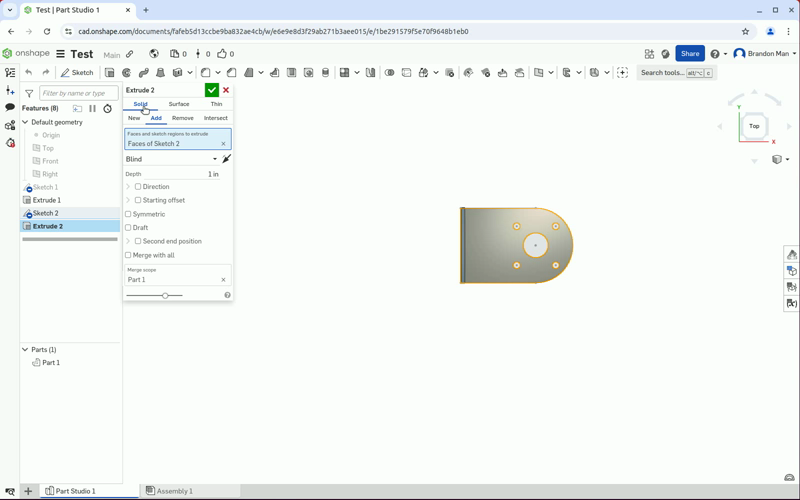
click(143, 106)
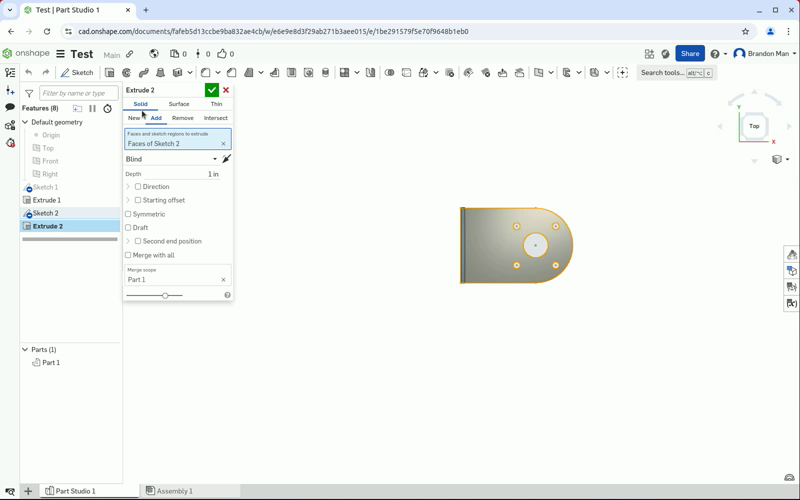
mouse_move(137, 120)
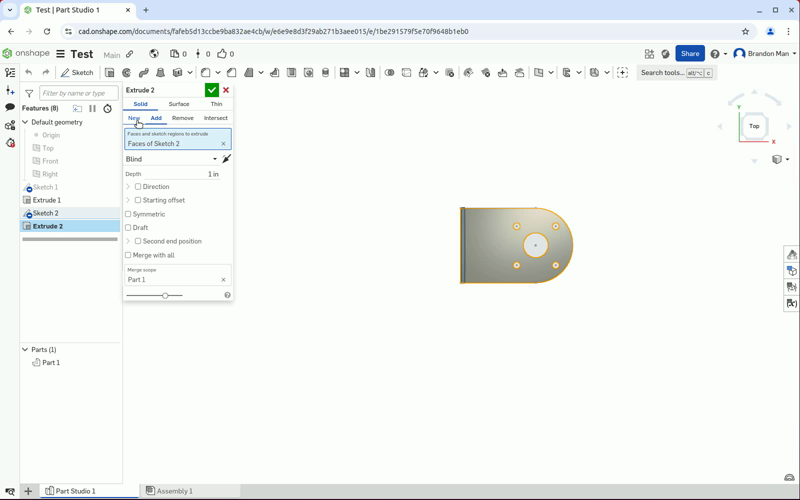
click(137, 120)
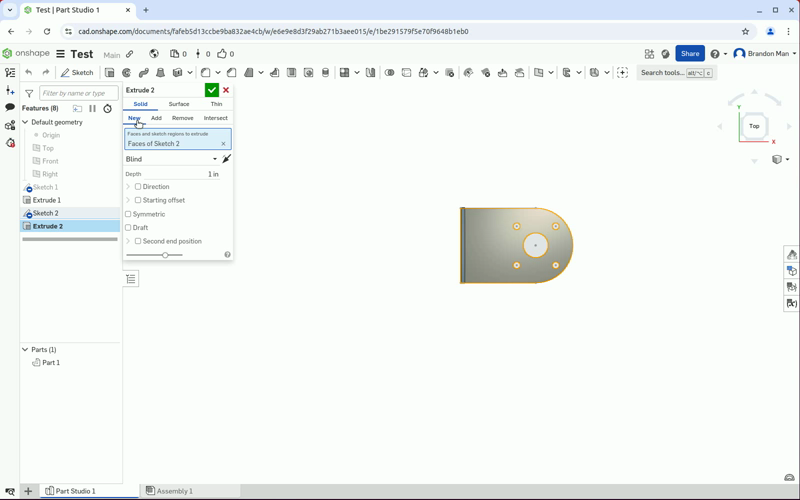
key(tab, 4)
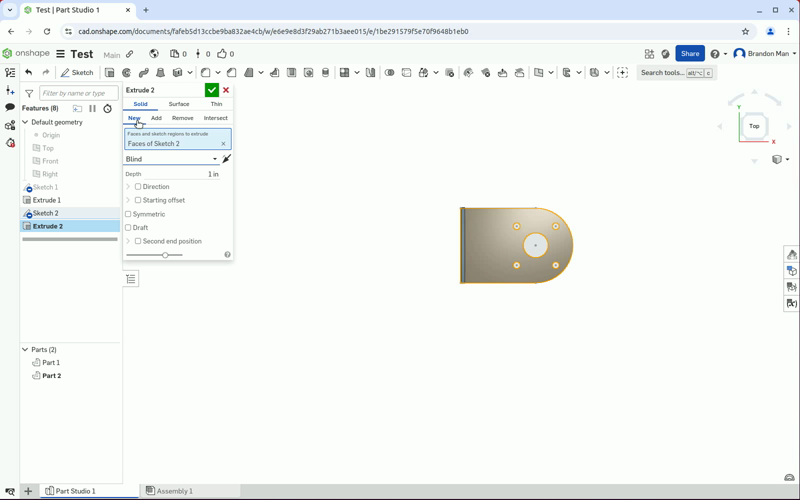
text(0.722)
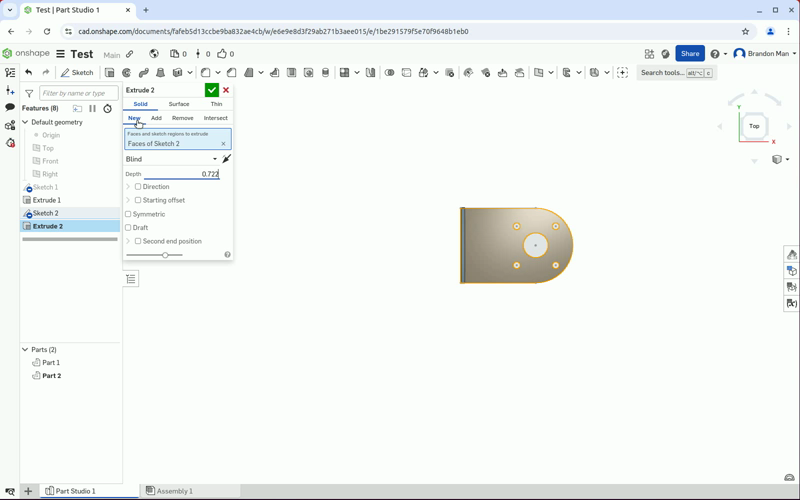
key(enter)
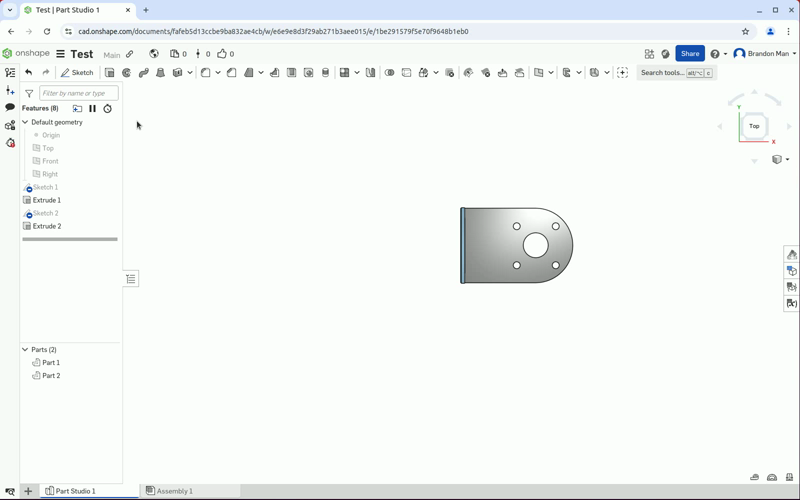
key(shift+h)
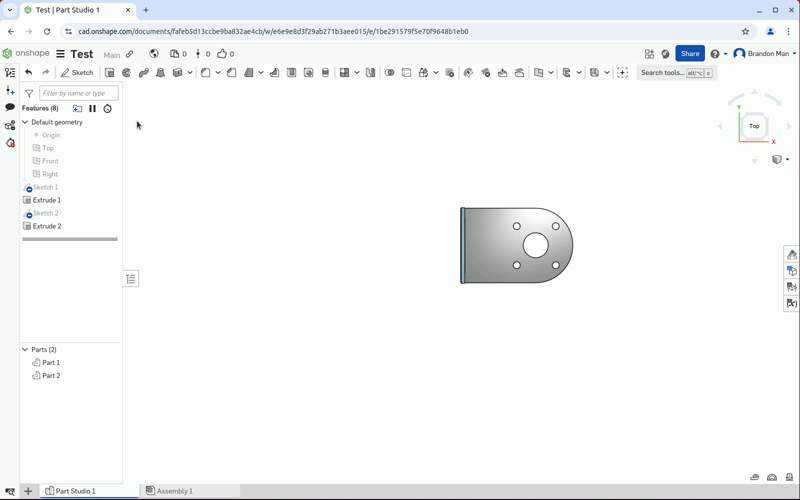
key(shift+h)
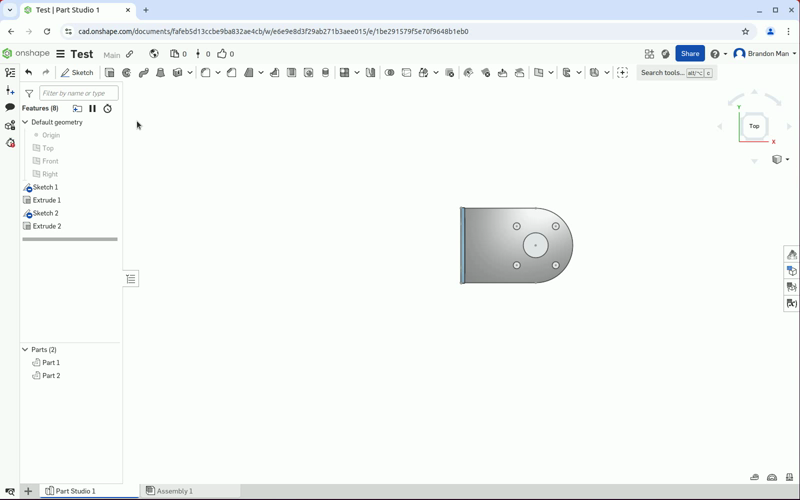
key(shift+7)
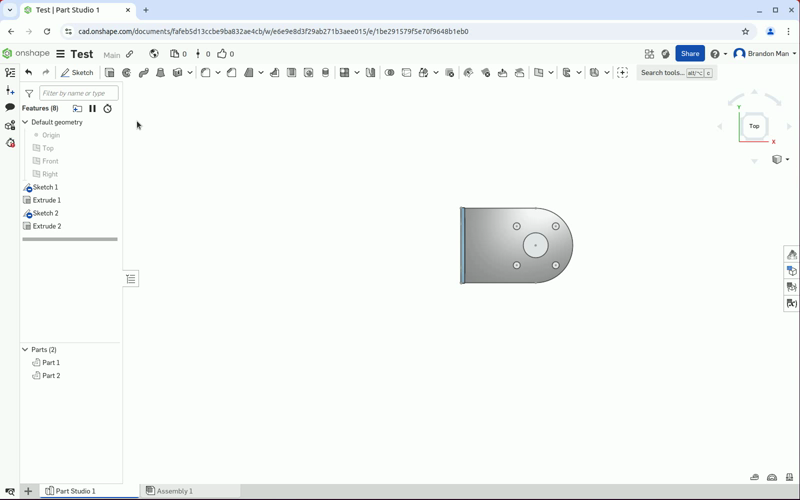
key(up, 3)
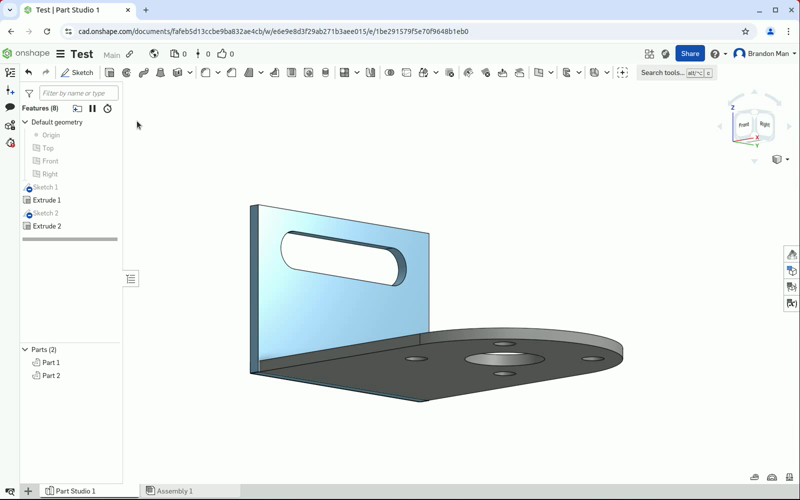
key(left, 3)
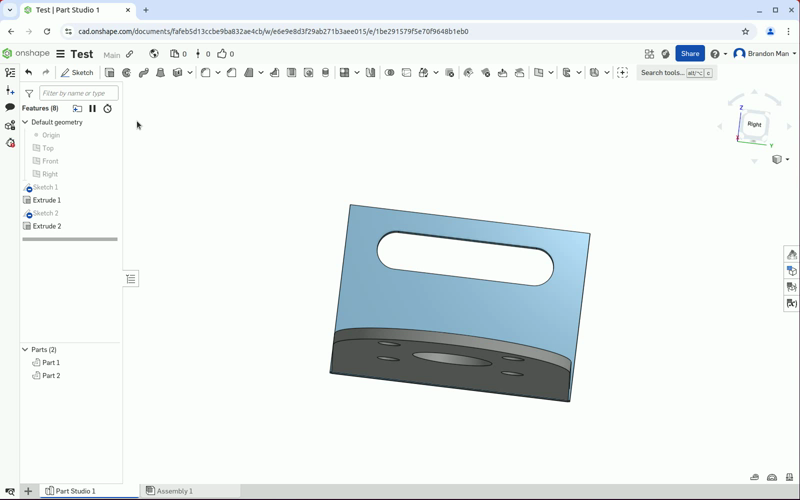
key(right, 3)
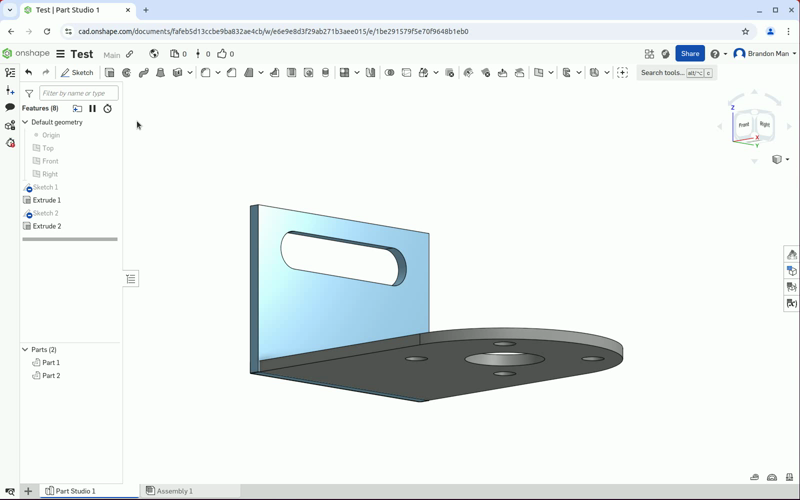
key(down, 3)
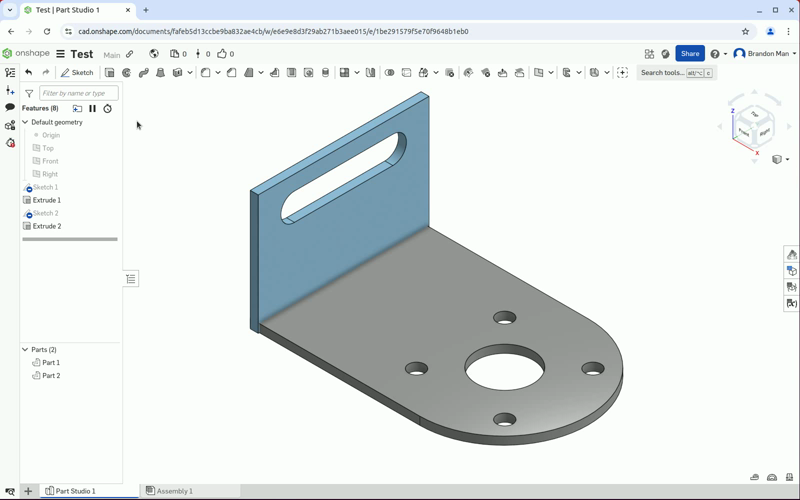
mouse_move(73, 189)
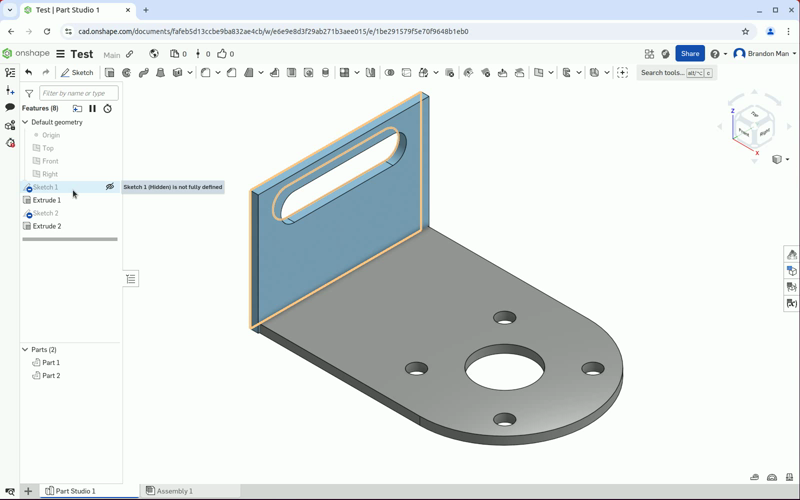
click(73, 189)